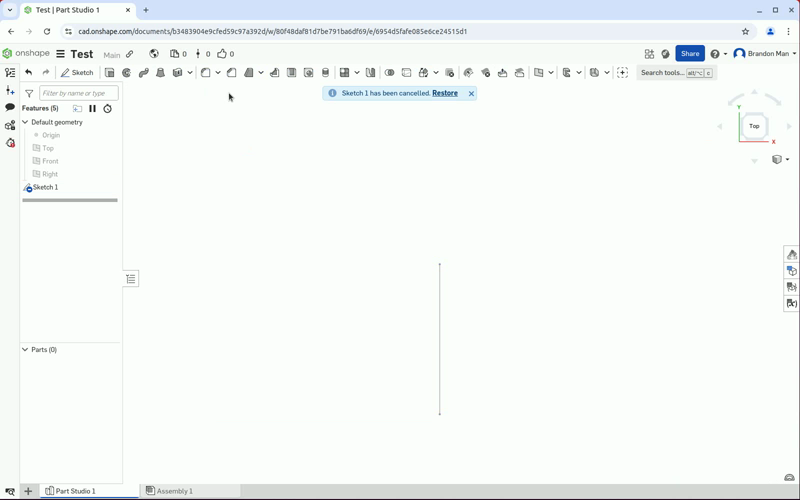
key(shift+h)
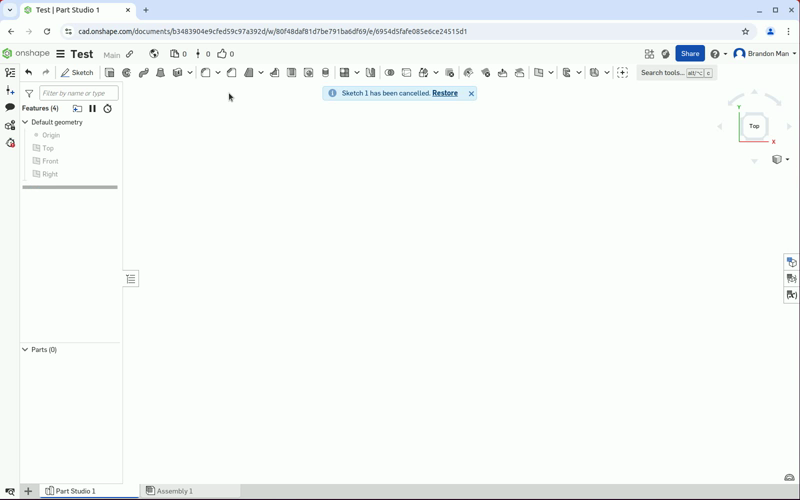
mouse_move(73, 352)
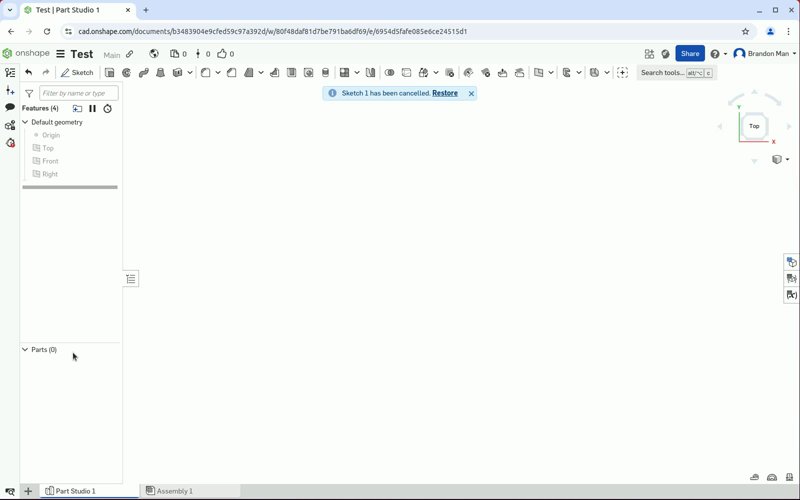
key(y)
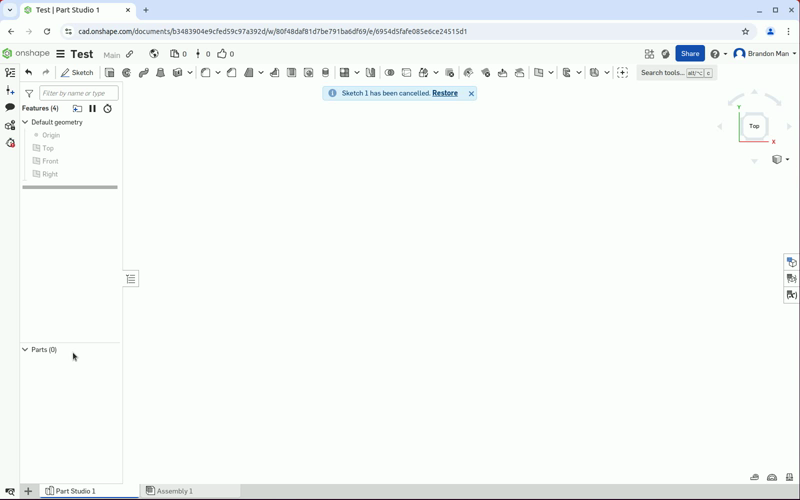
key(shift+p)
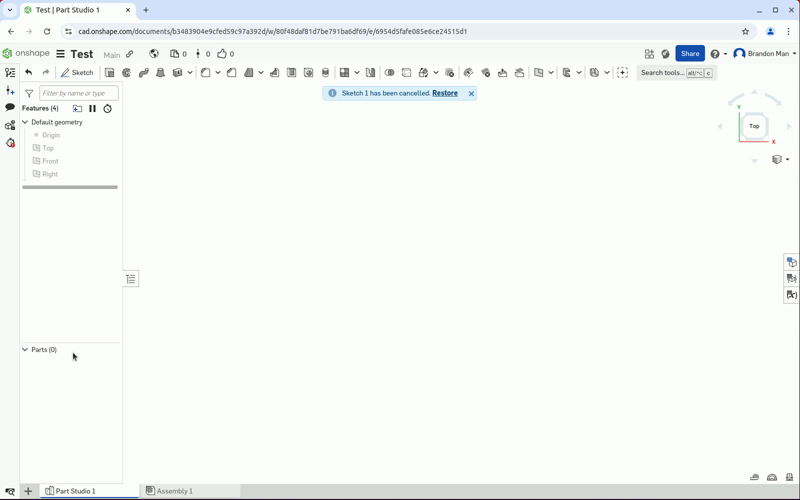
key(space)
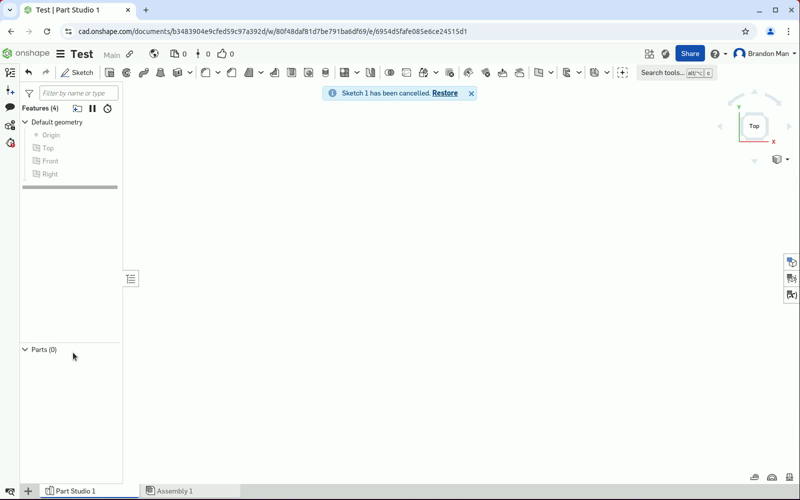
key_down(shift)
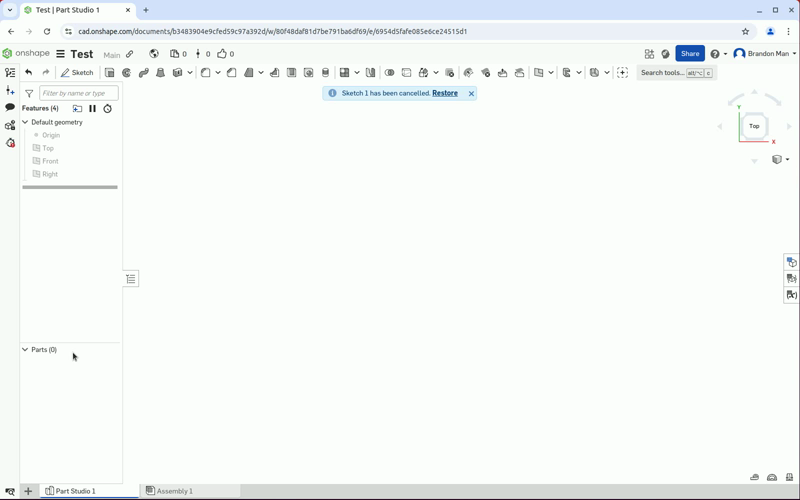
key(up)
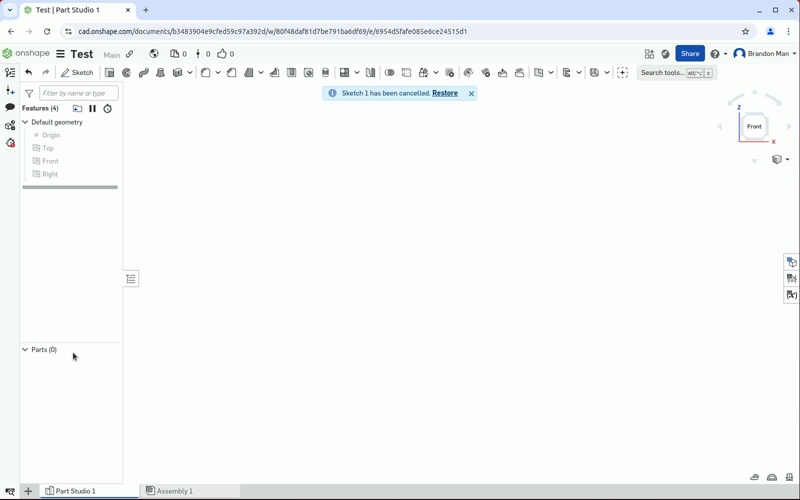
key_up(shift)
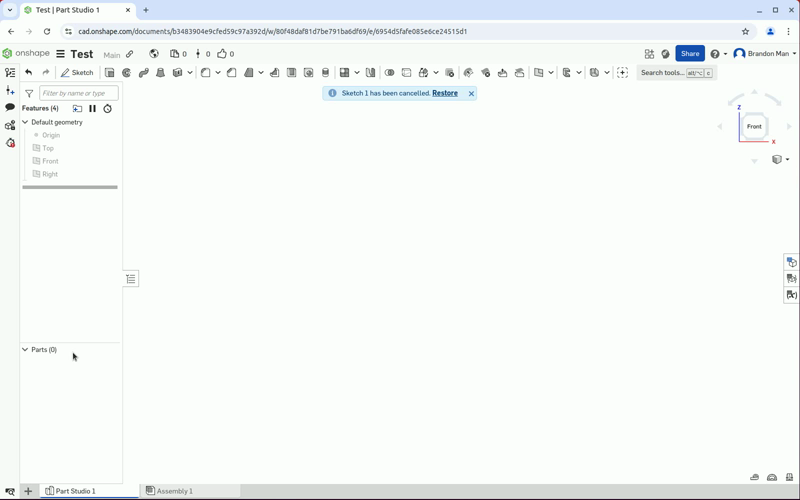
key(space)
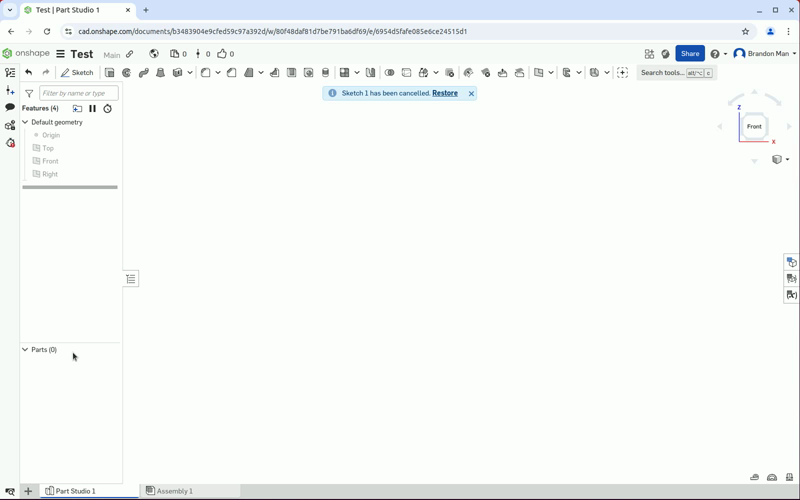
key_down(shift)
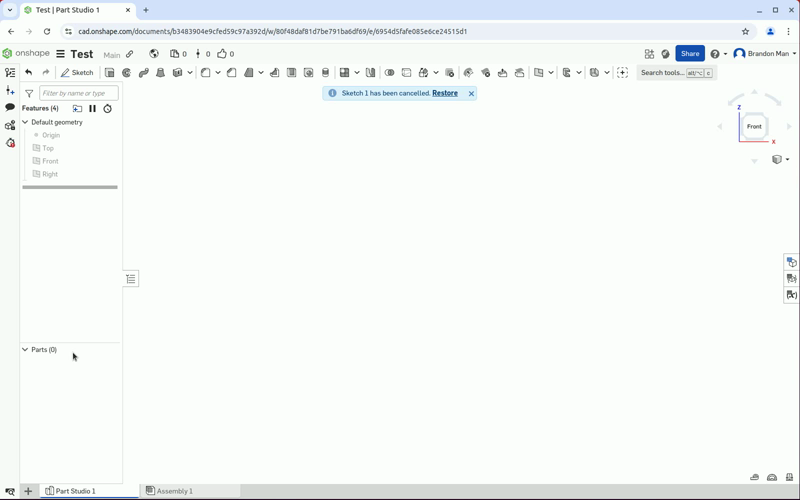
key(left)
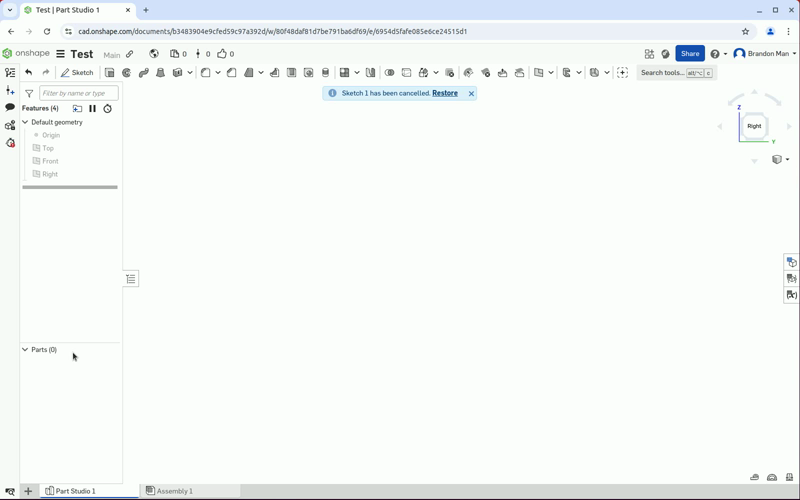
key_up(shift)
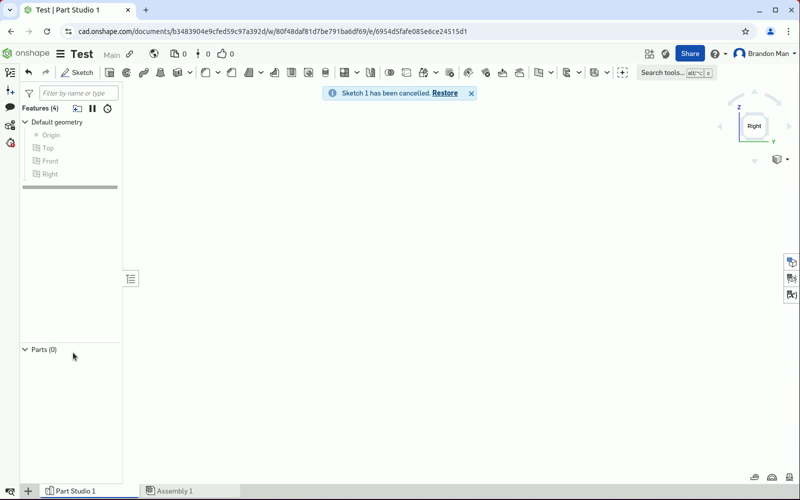
mouse_move(73, 352)
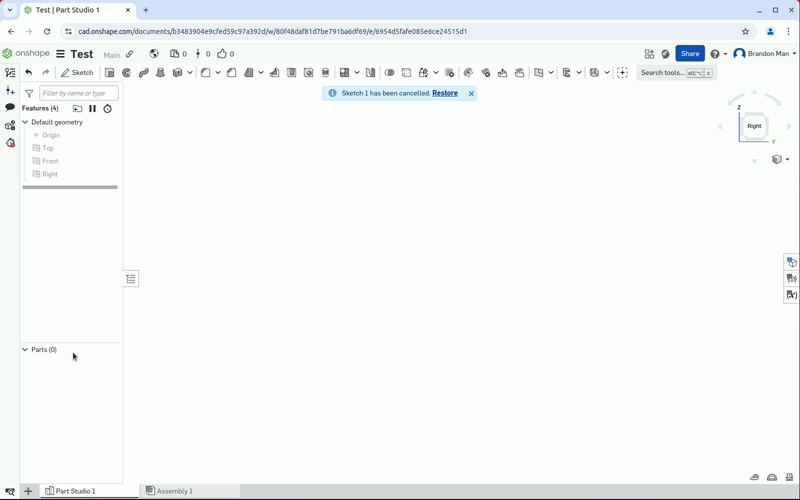
key(shift+y)
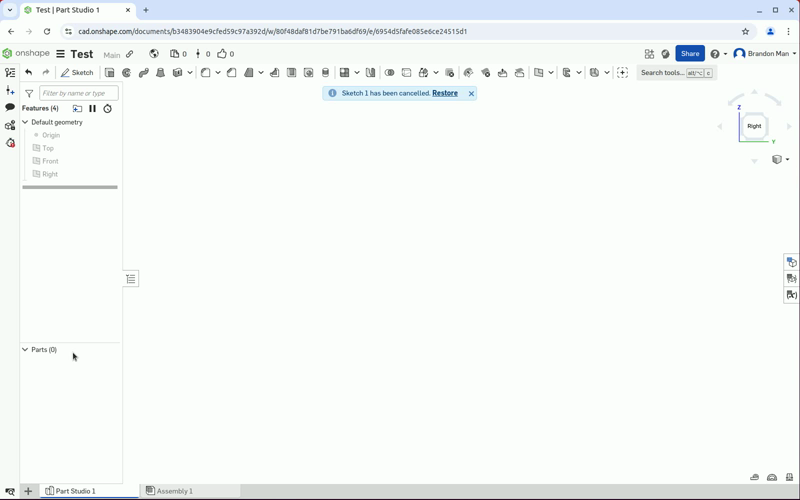
key(shift+s)
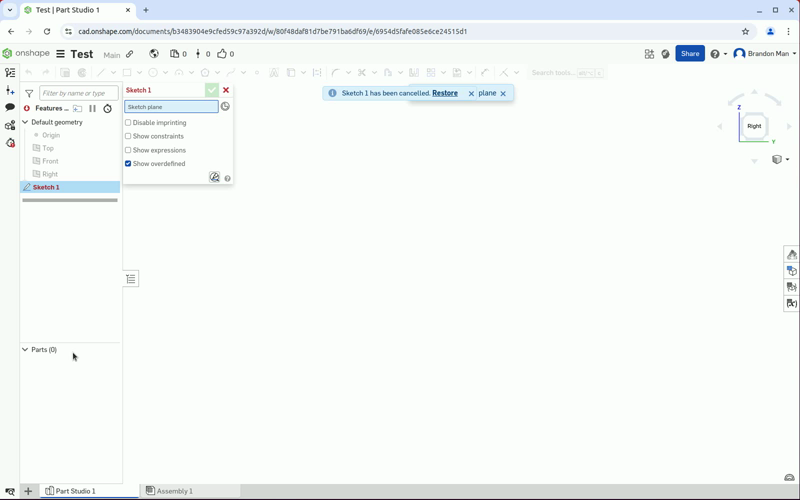
mouse_move(73, 176)
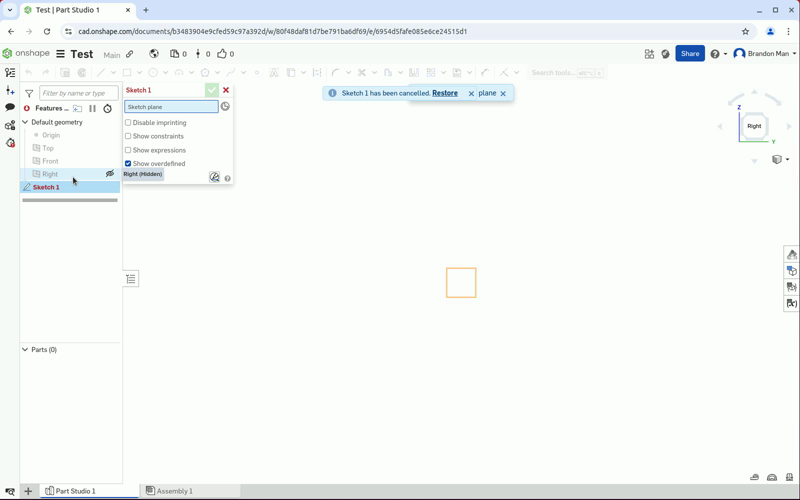
click(73, 176)
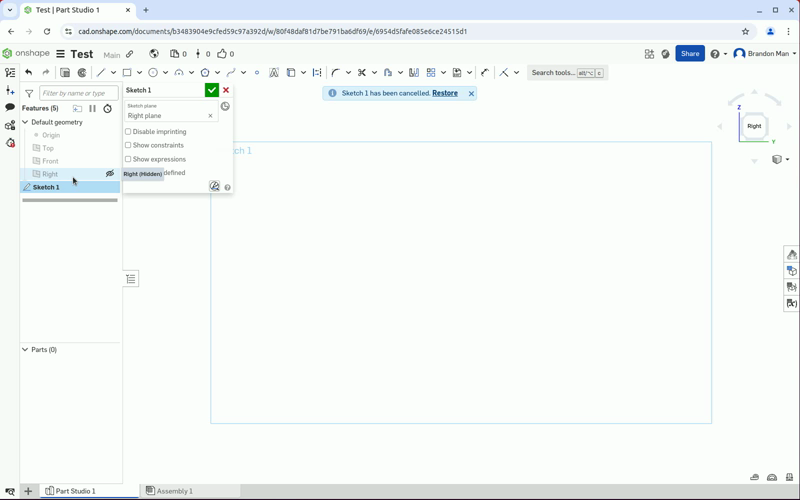
mouse_move(73, 352)
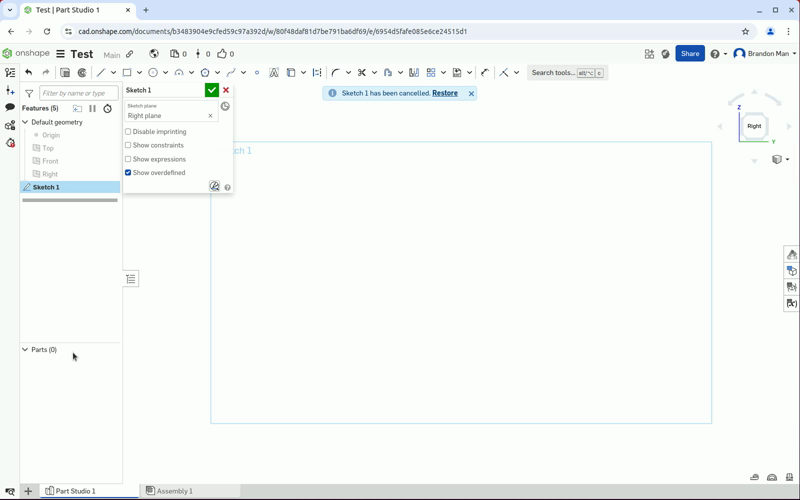
key(y)
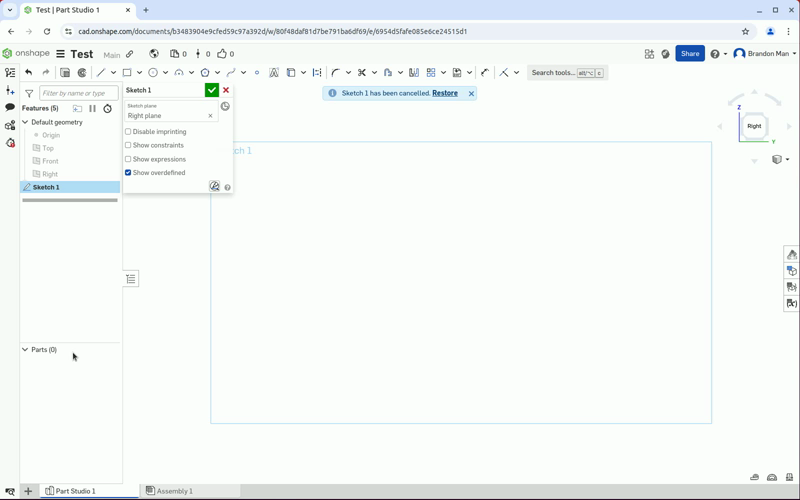
key(a)
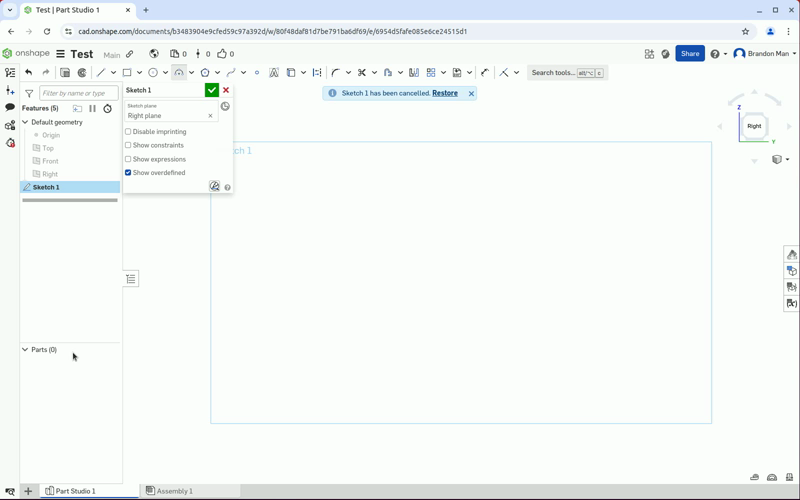
key_down(shift)
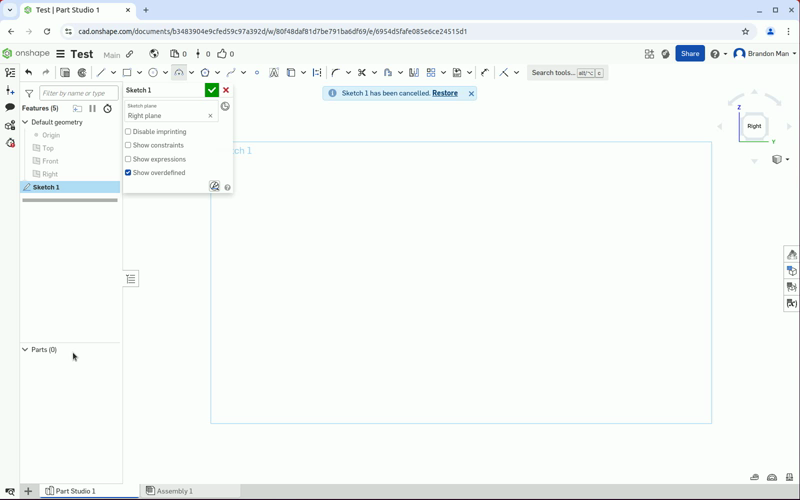
mouse_move(399, 372)
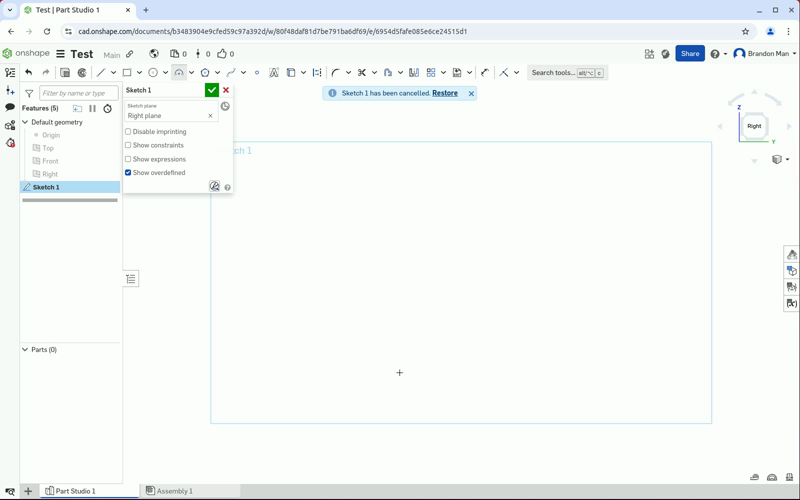
click(399, 372)
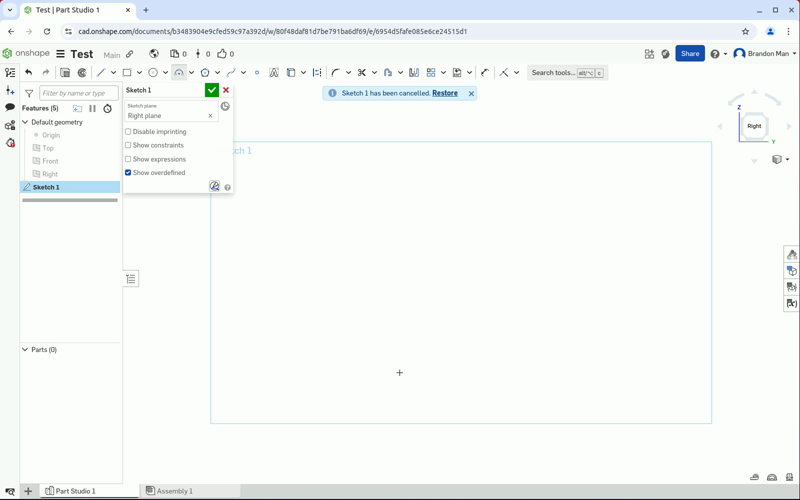
key_up(shift)
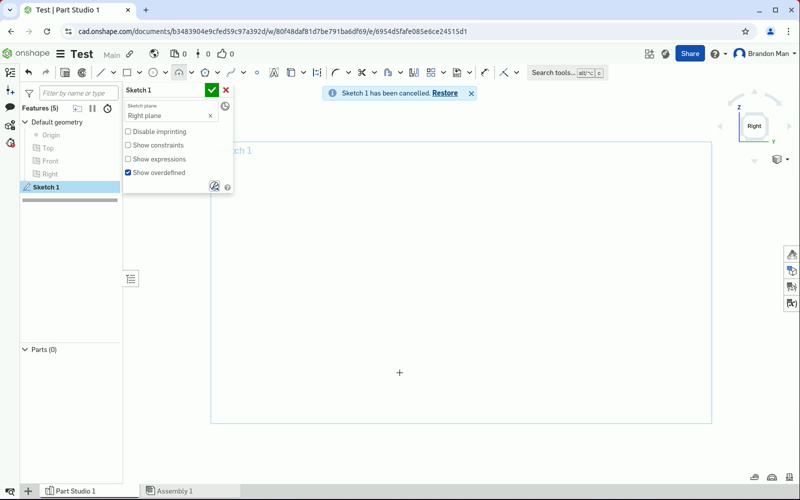
key_down(shift)
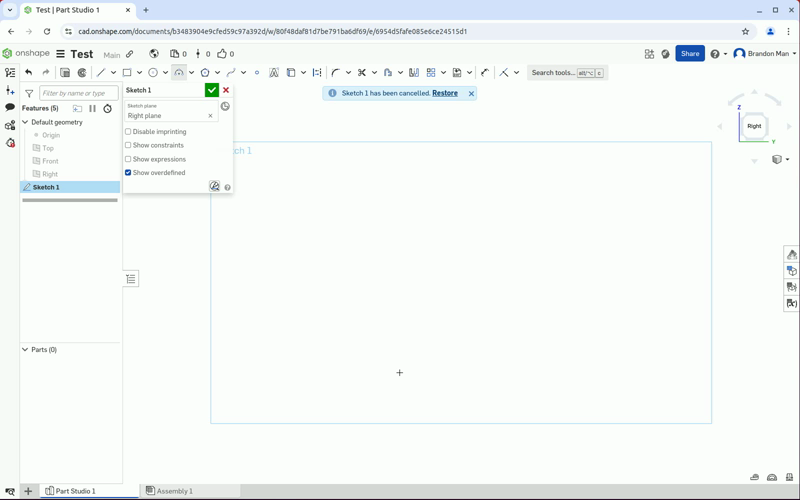
mouse_move(422, 395)
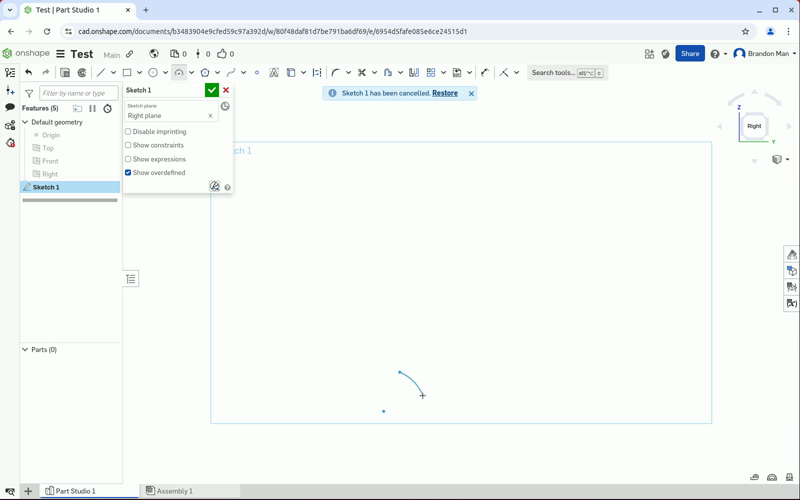
click(422, 395)
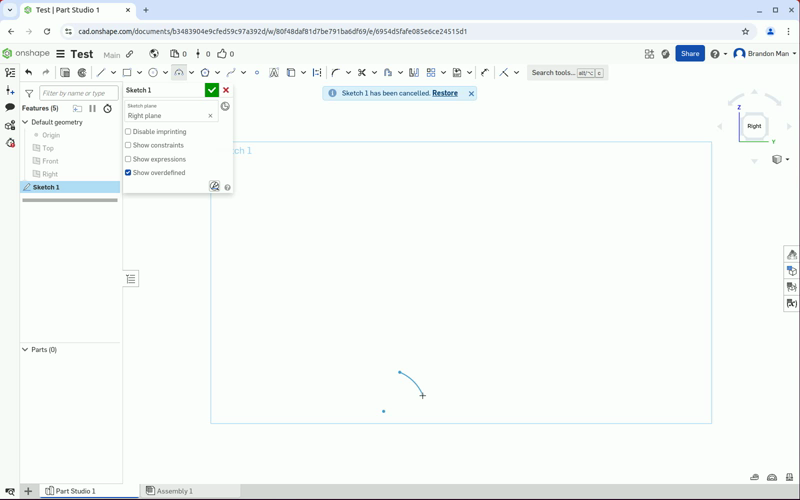
mouse_move(406, 388)
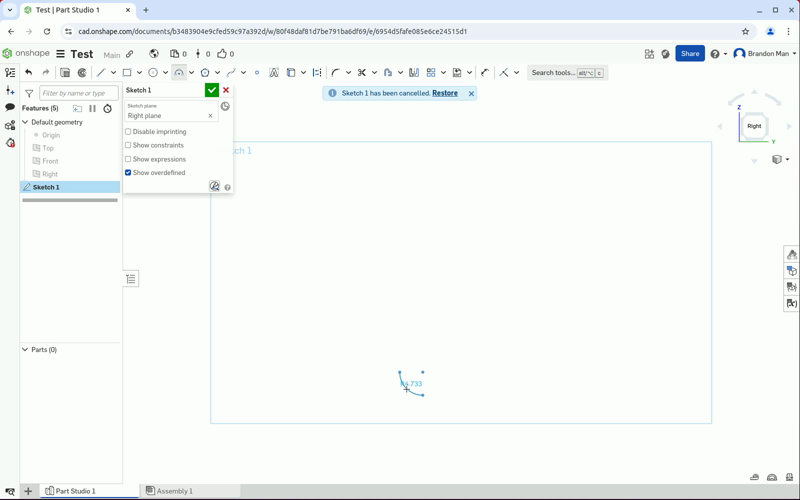
click(406, 388)
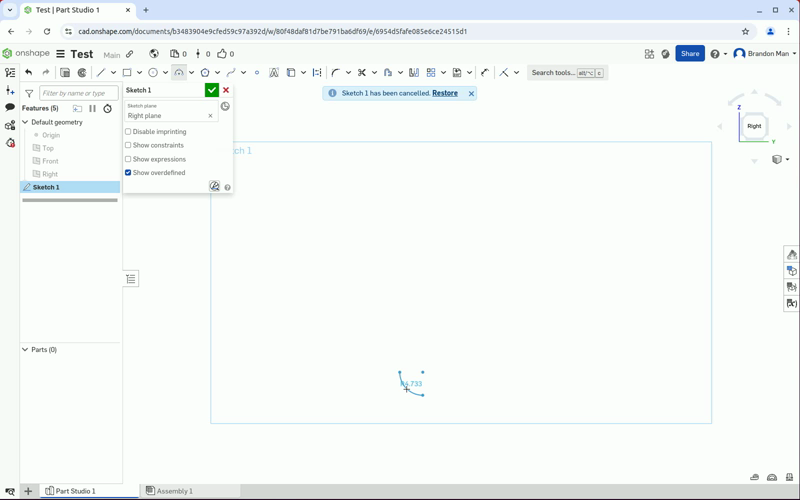
key_up(shift)
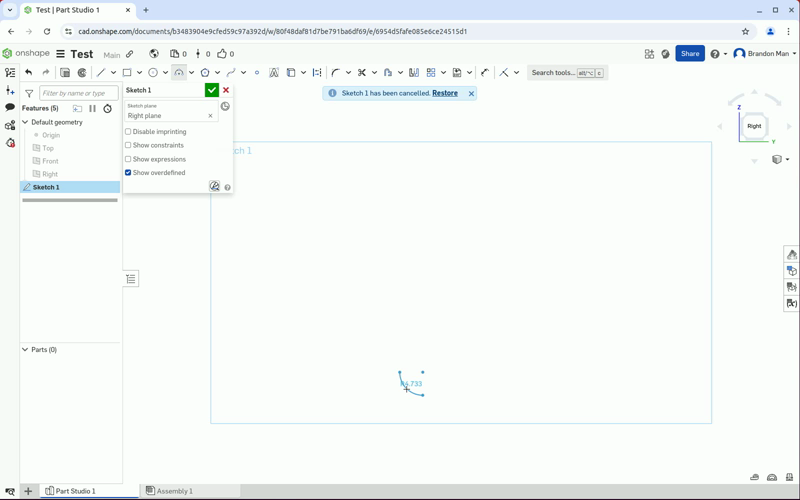
key(esc)
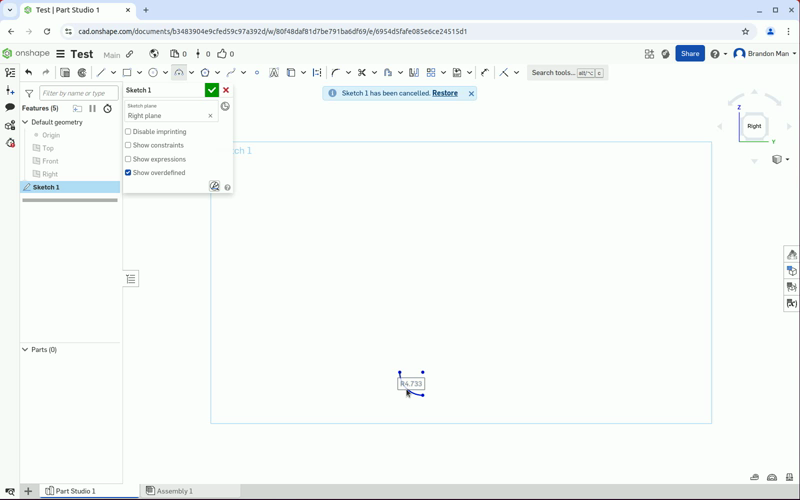
key(l)
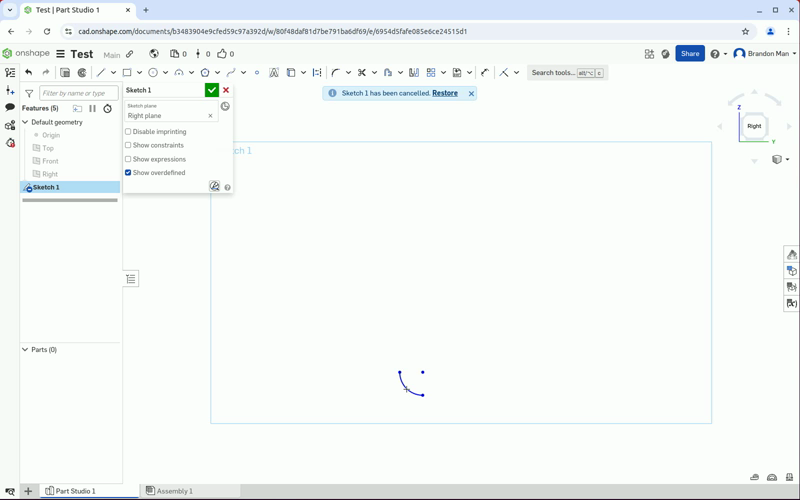
mouse_move(422, 395)
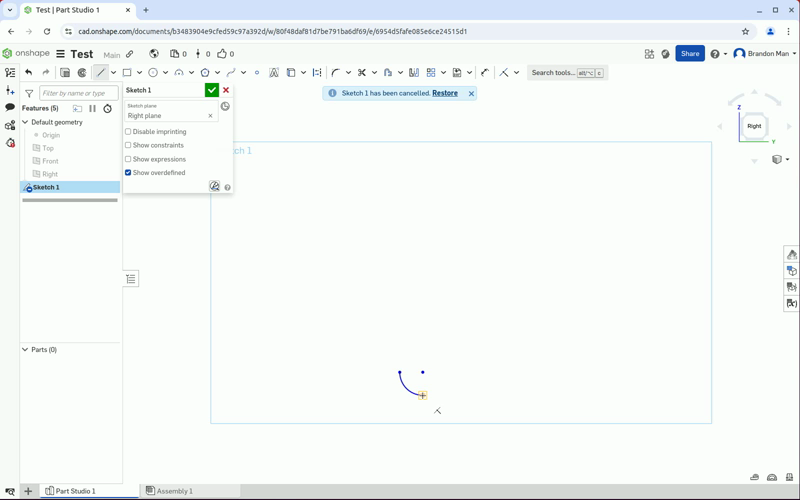
click(422, 395)
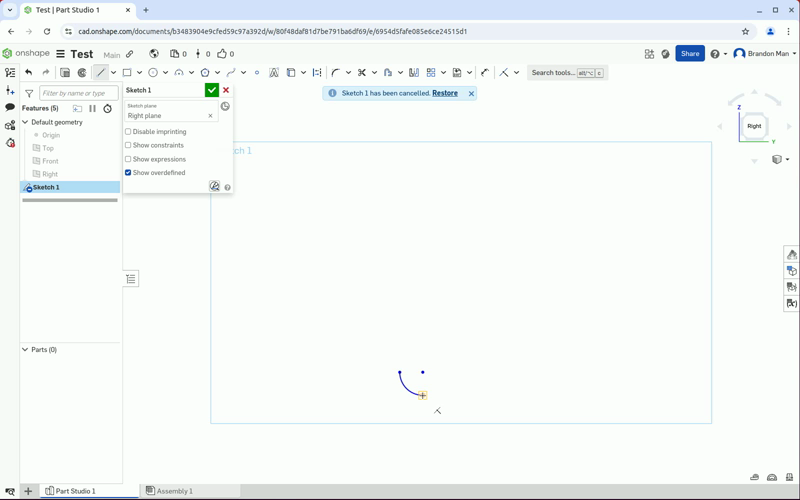
key_down(shift)
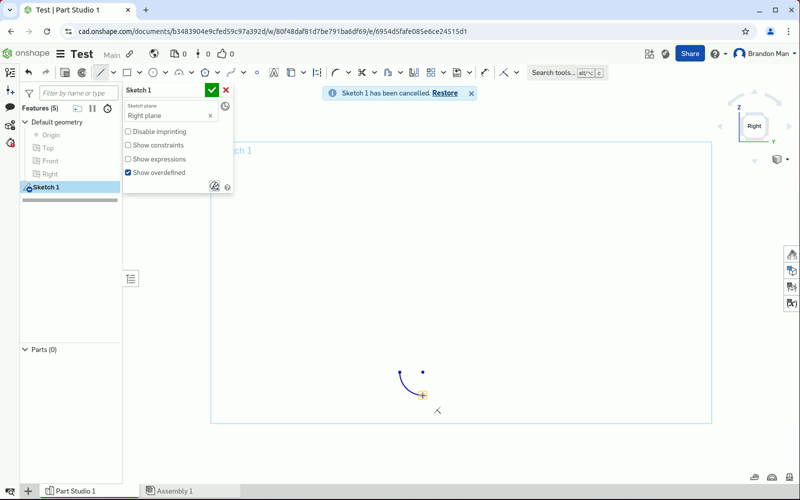
mouse_move(497, 395)
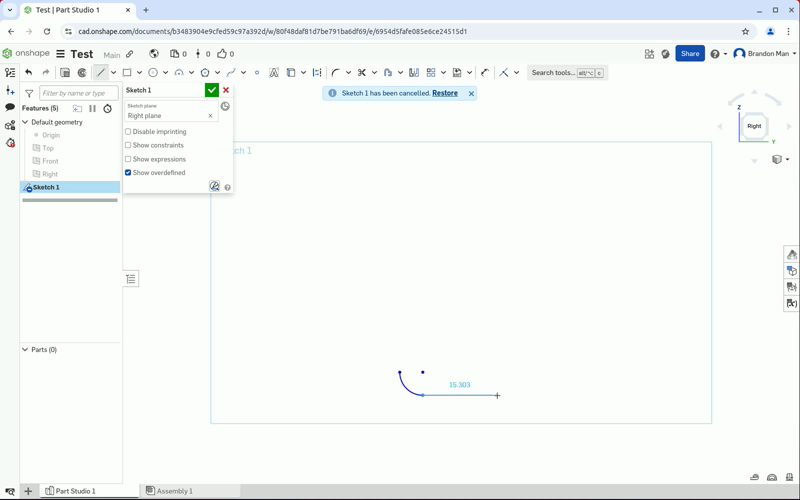
click(497, 395)
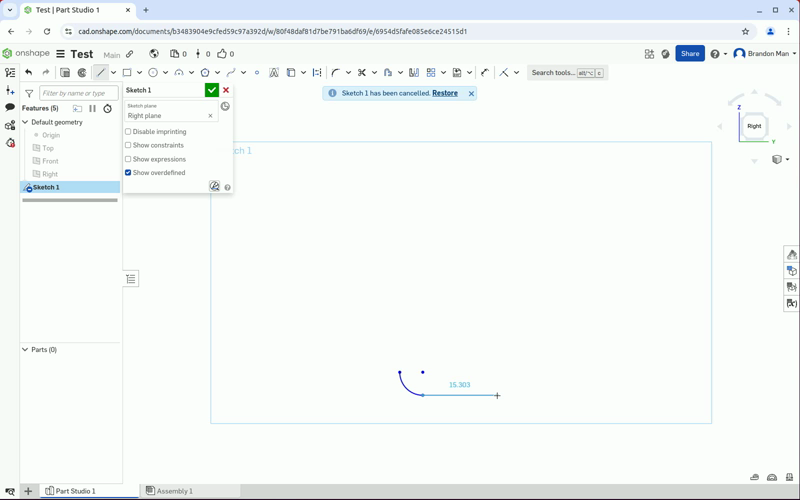
key_up(shift)
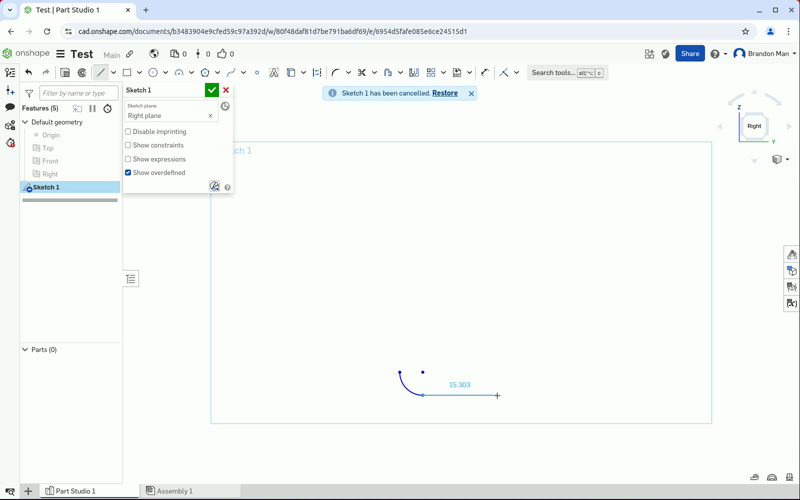
key(esc)
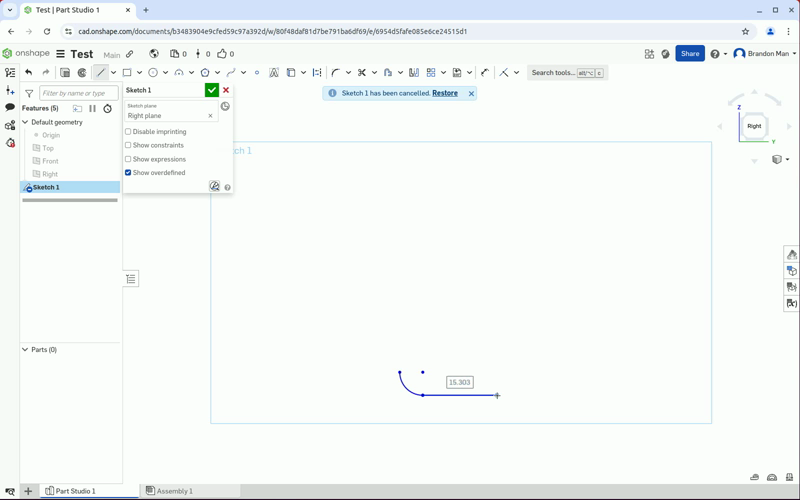
key(a)
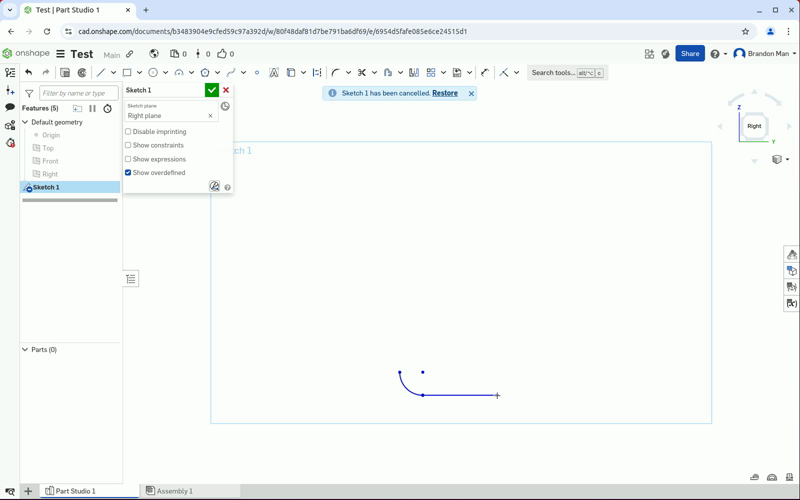
mouse_move(497, 395)
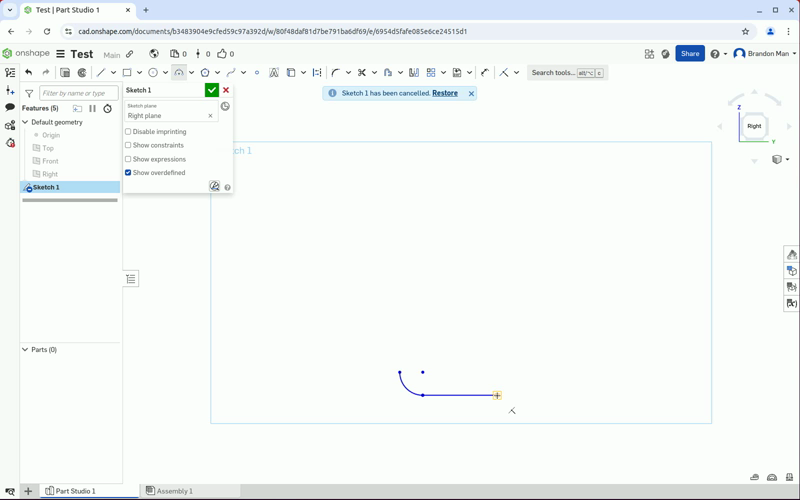
click(497, 395)
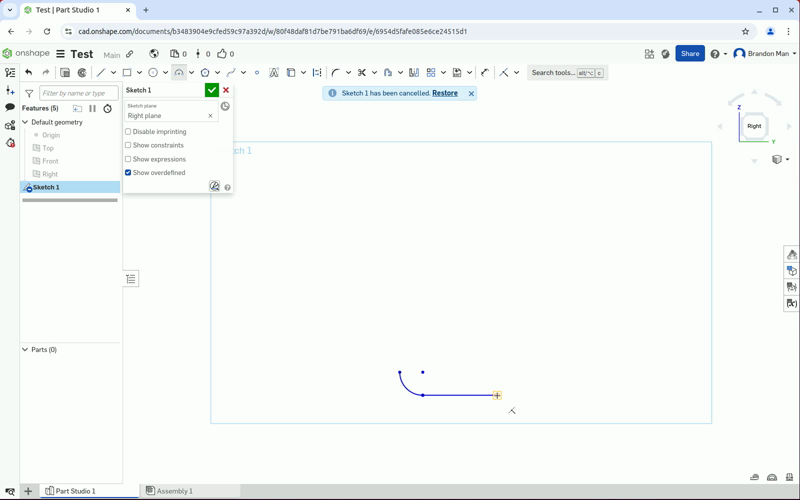
key_down(shift)
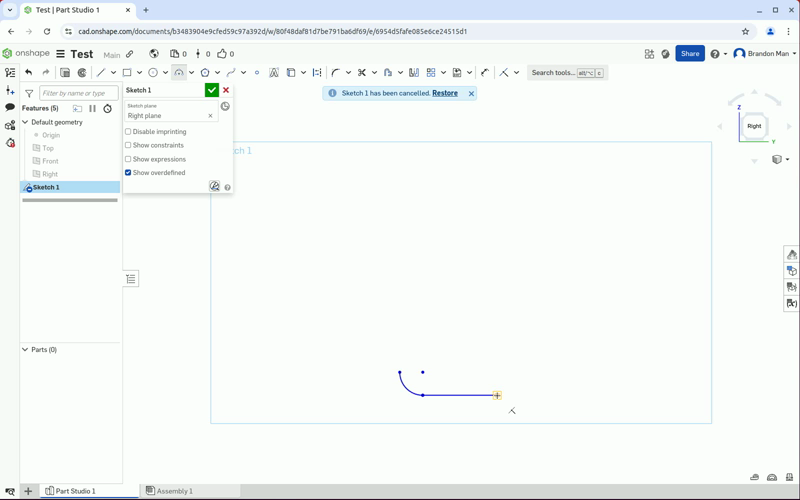
mouse_move(520, 372)
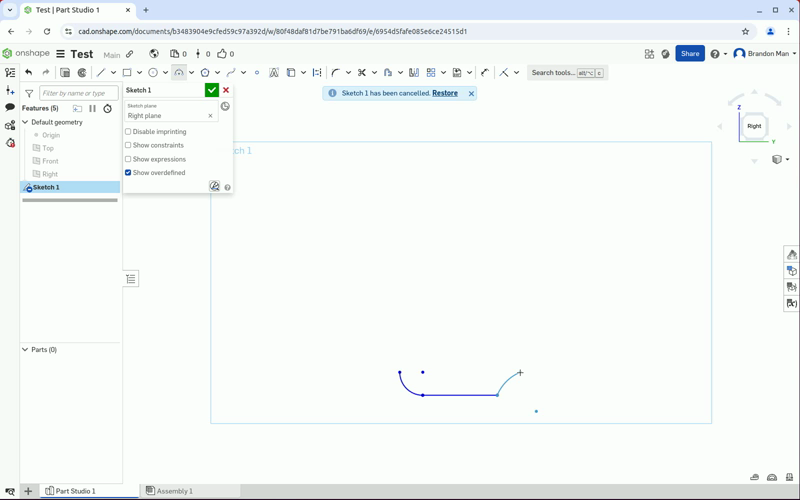
click(520, 372)
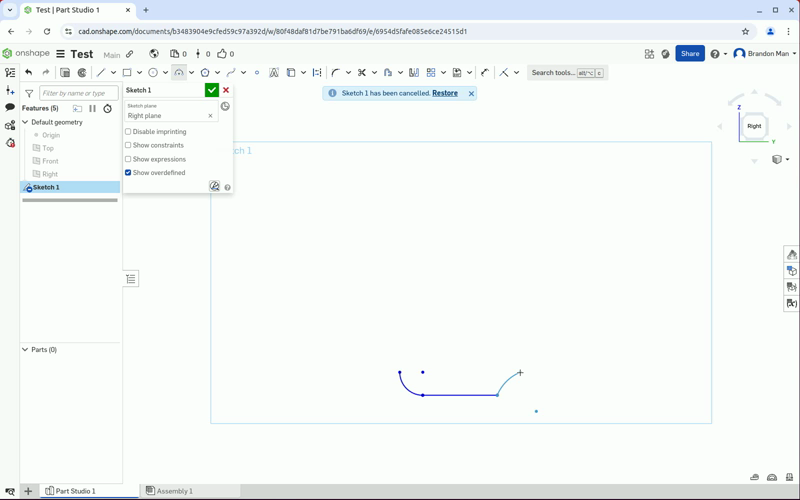
mouse_move(513, 388)
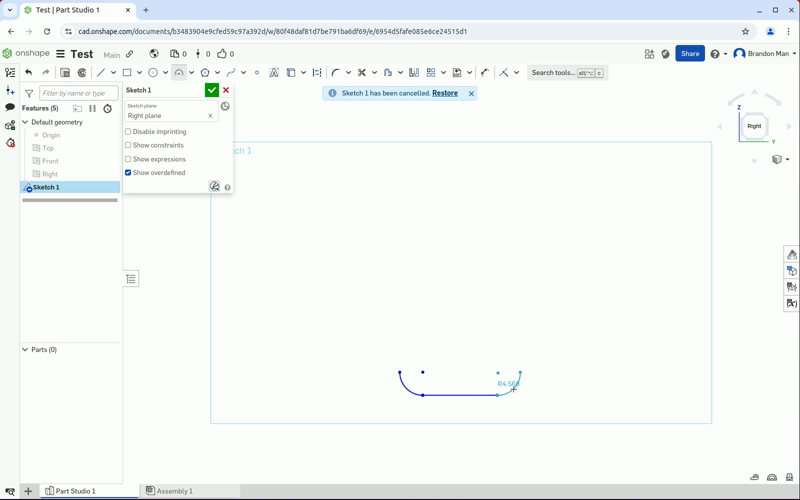
click(513, 388)
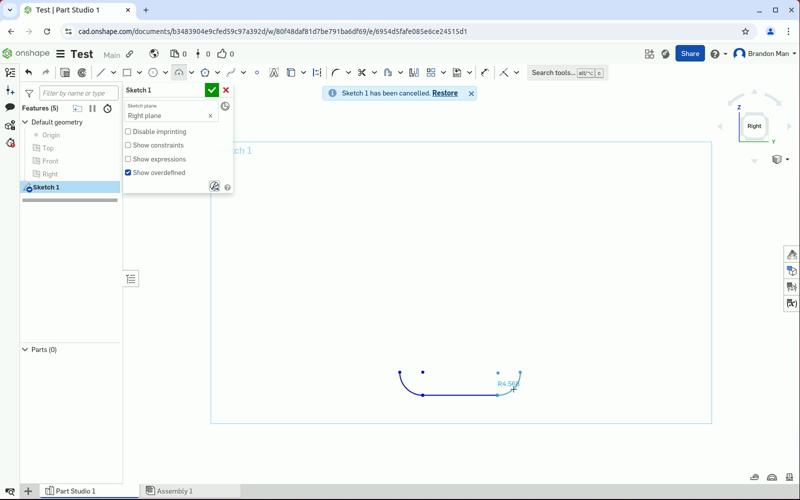
key_up(shift)
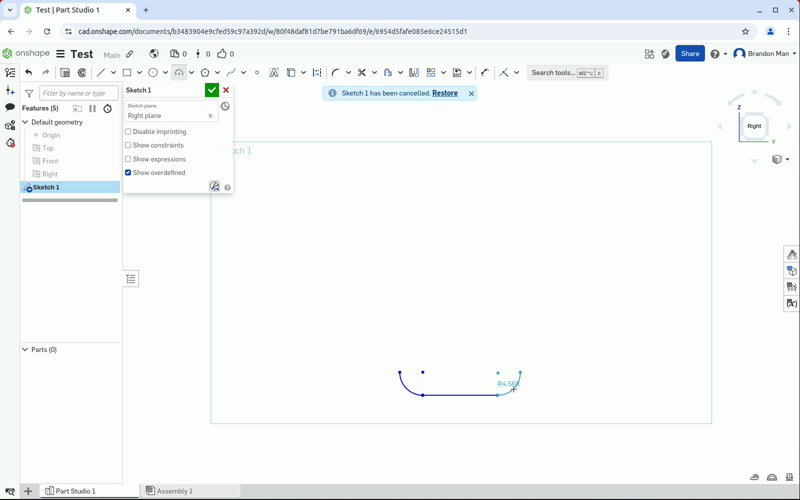
key(esc)
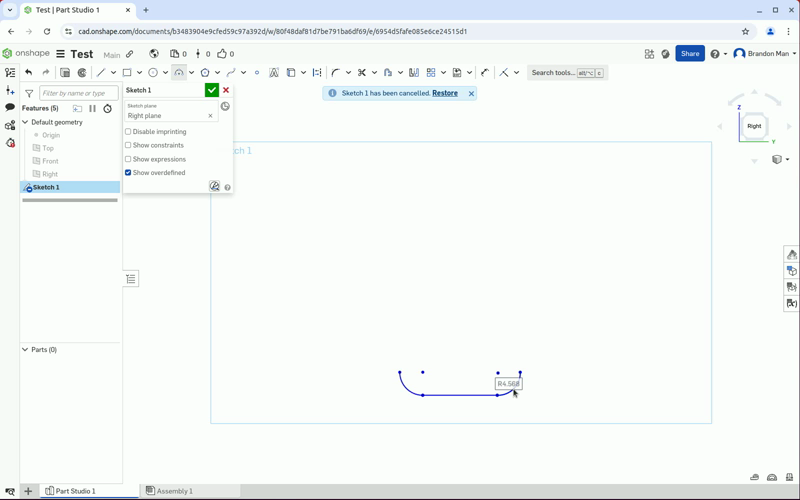
key(l)
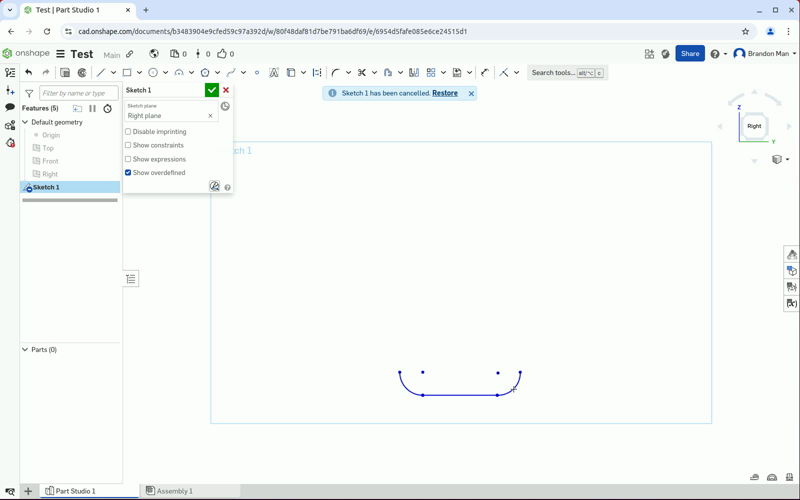
mouse_move(520, 372)
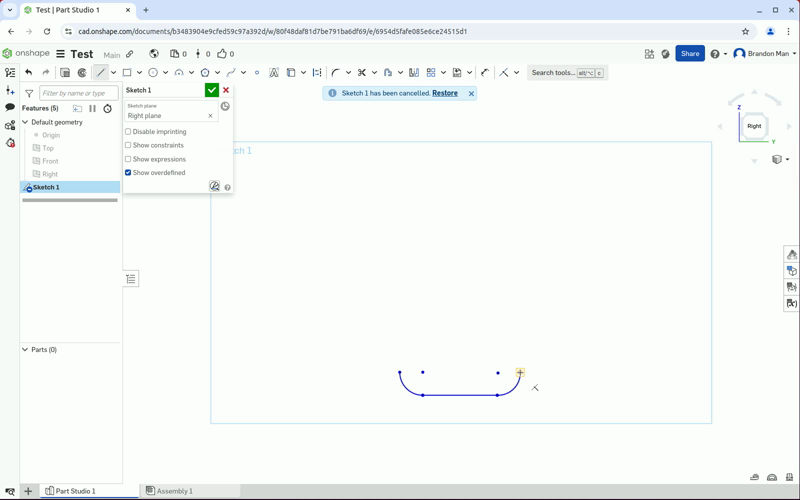
click(520, 372)
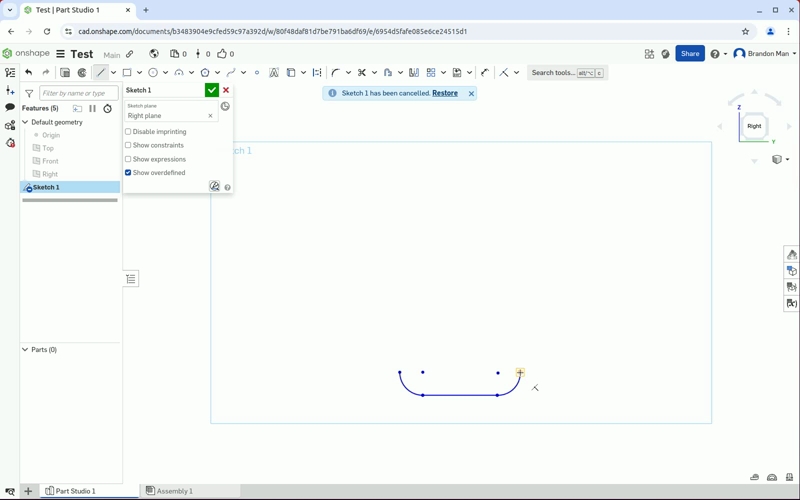
key_down(shift)
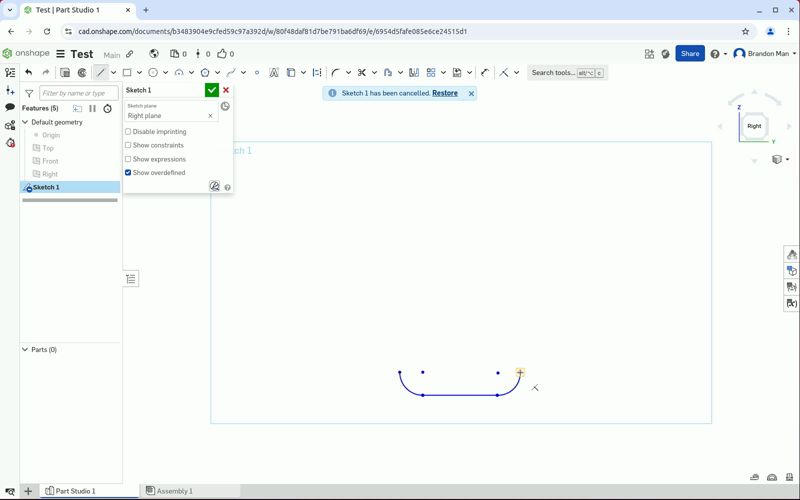
mouse_move(520, 194)
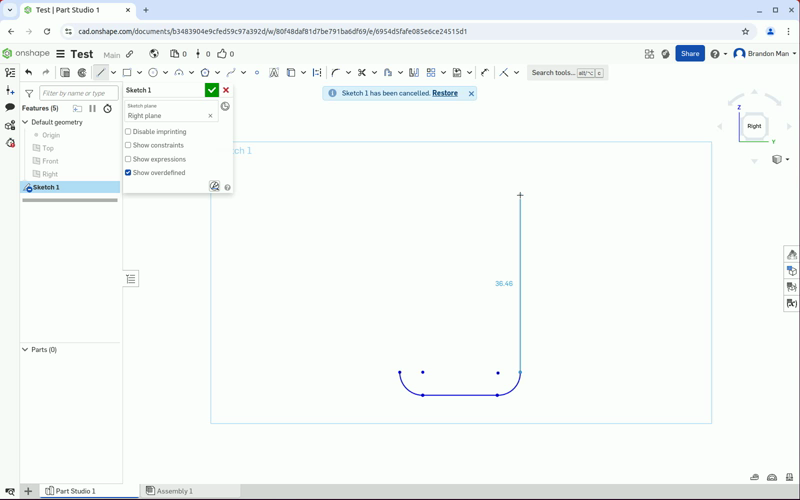
click(520, 194)
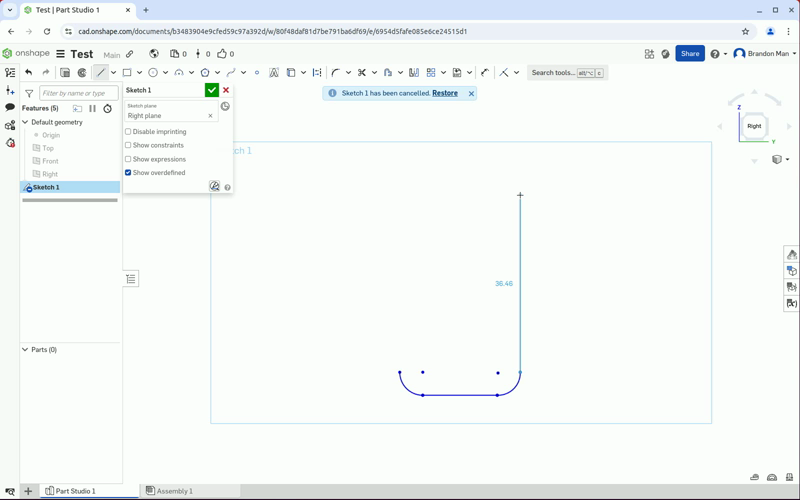
key_up(shift)
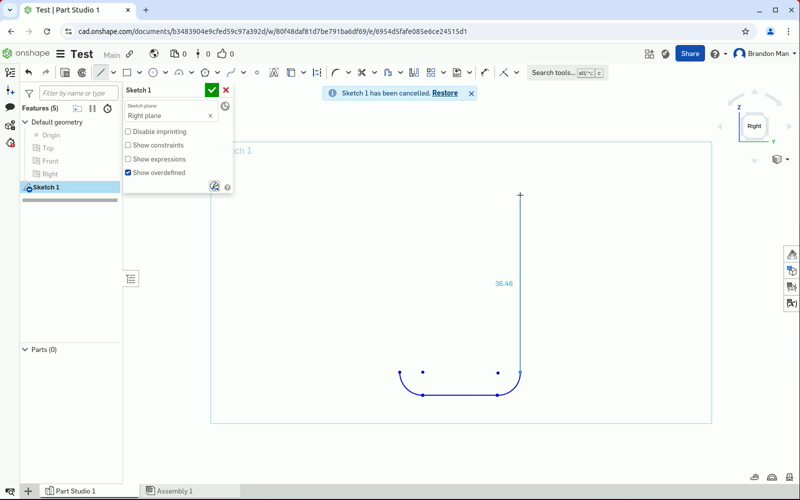
key(esc)
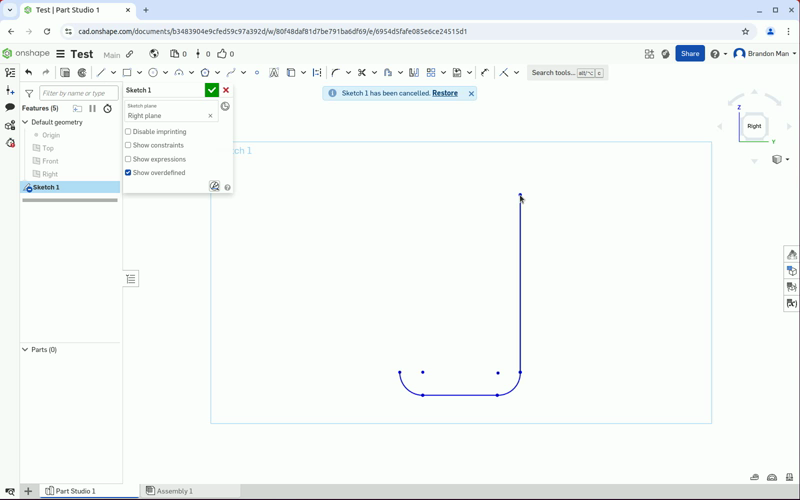
key(a)
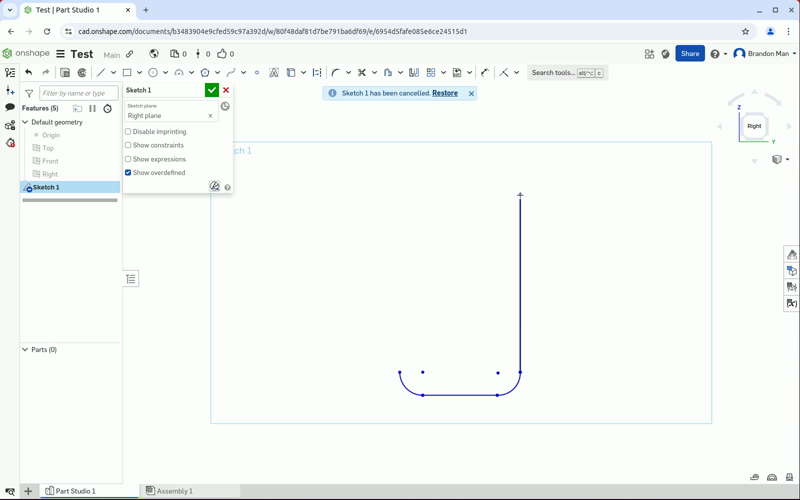
mouse_move(520, 194)
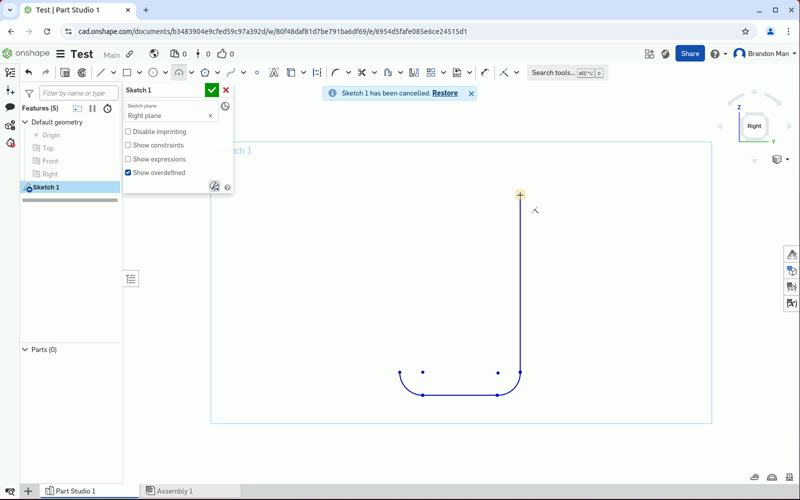
click(520, 194)
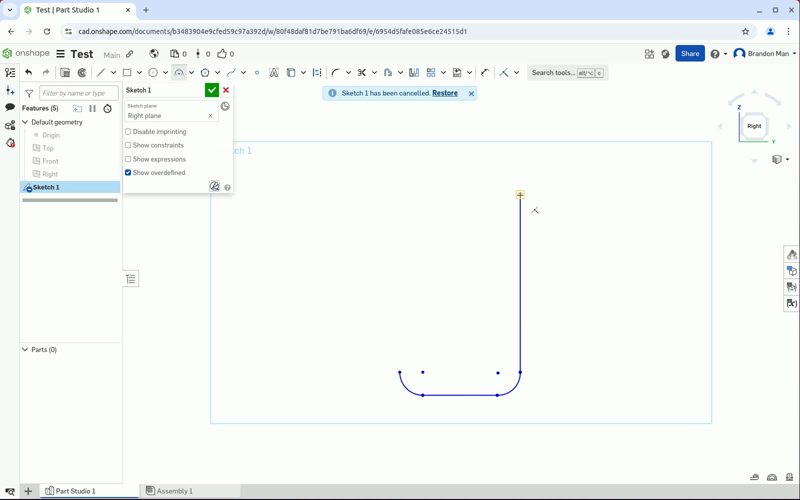
key_down(shift)
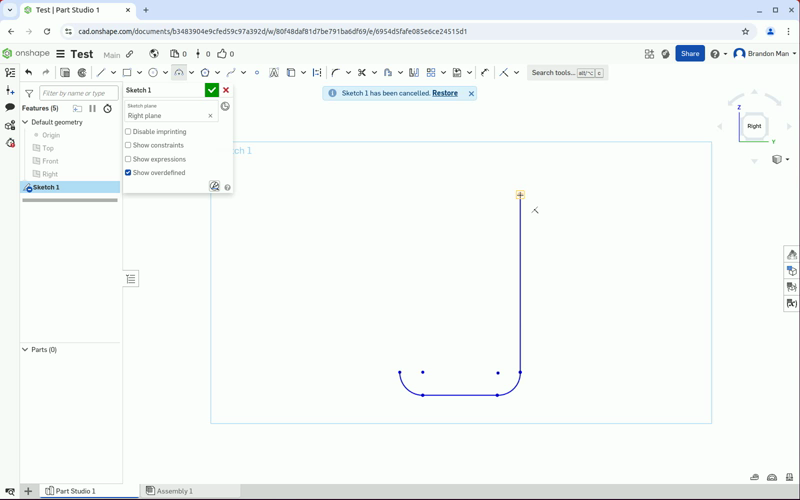
mouse_move(497, 171)
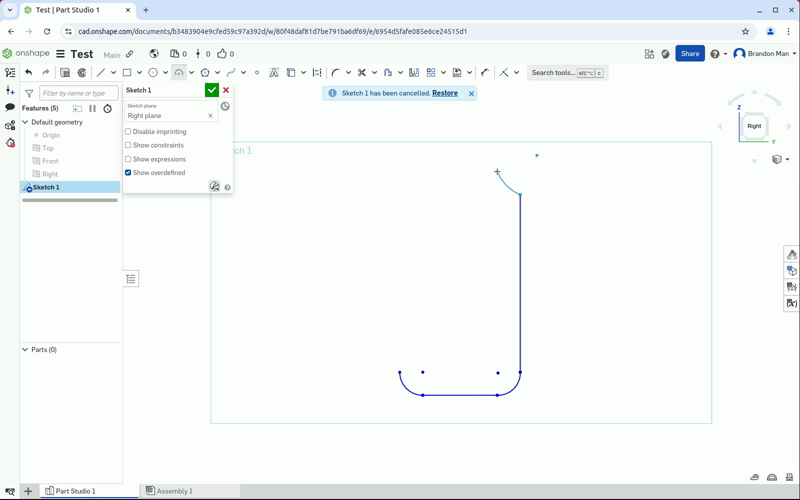
click(497, 171)
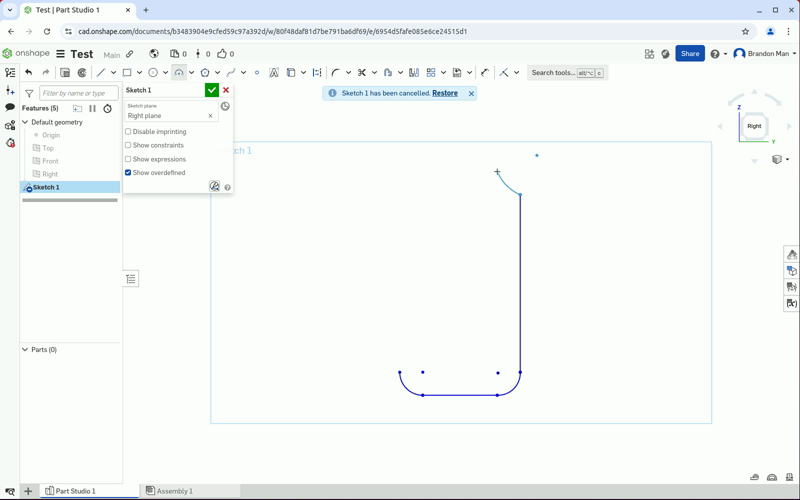
mouse_move(513, 178)
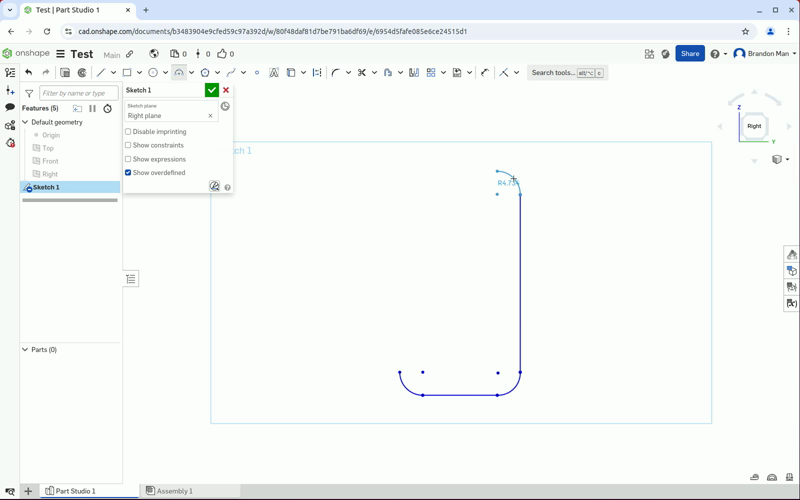
click(513, 178)
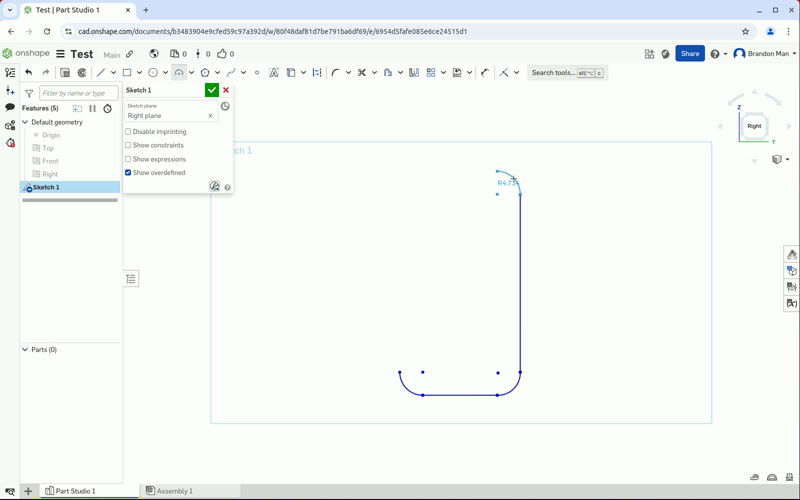
key_up(shift)
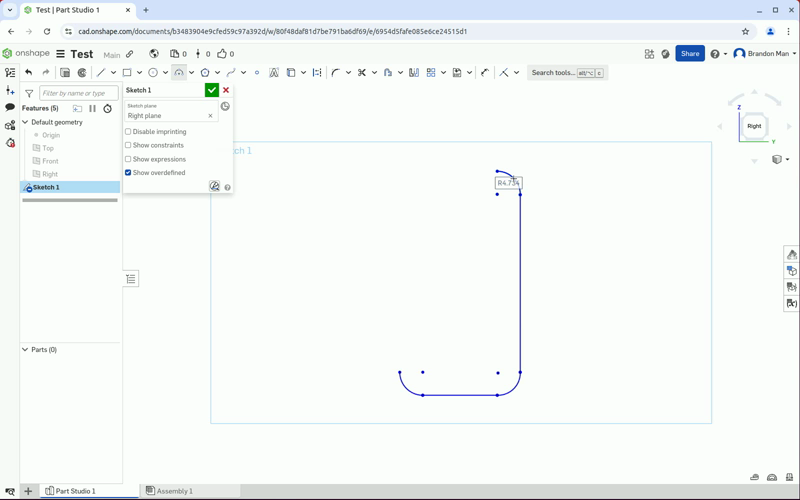
key(esc)
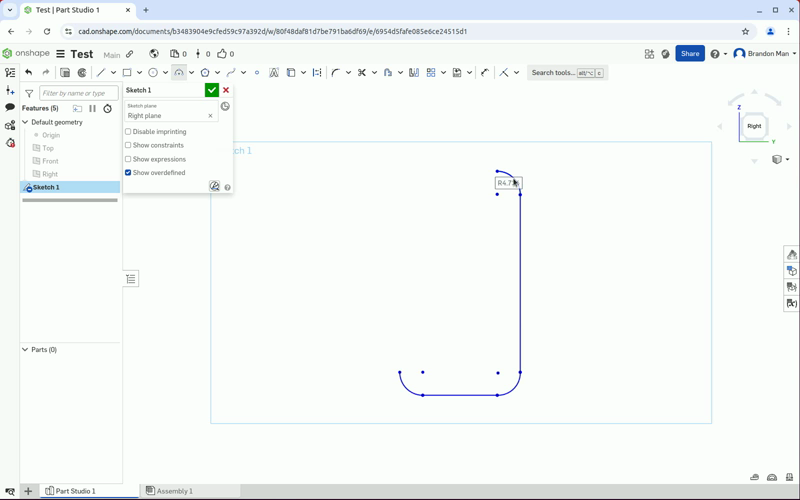
key(l)
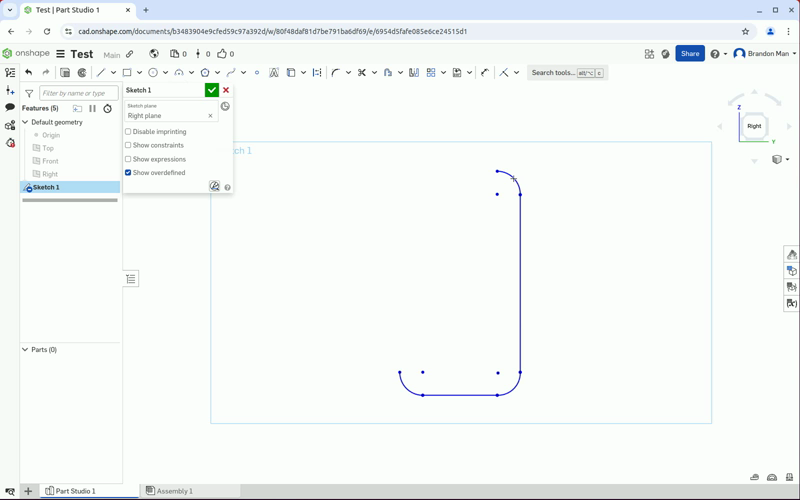
mouse_move(497, 171)
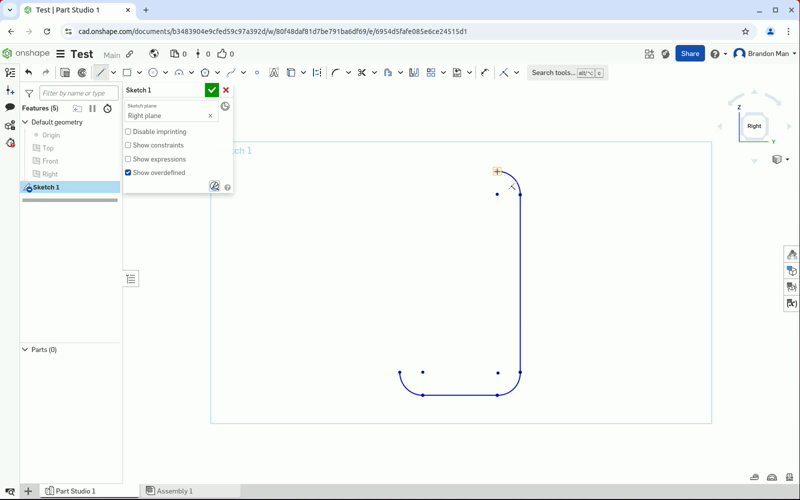
click(497, 171)
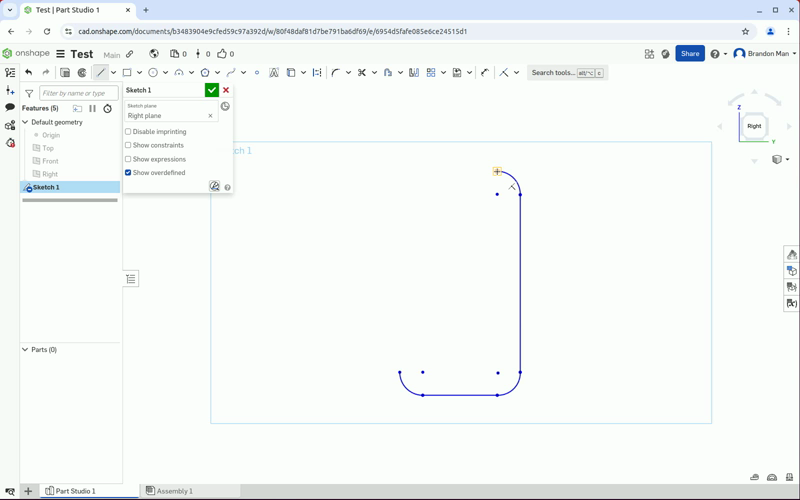
key_down(shift)
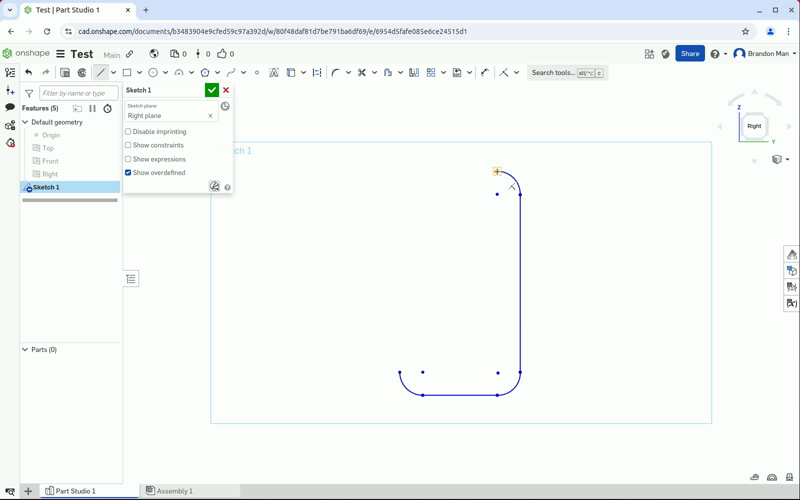
mouse_move(422, 171)
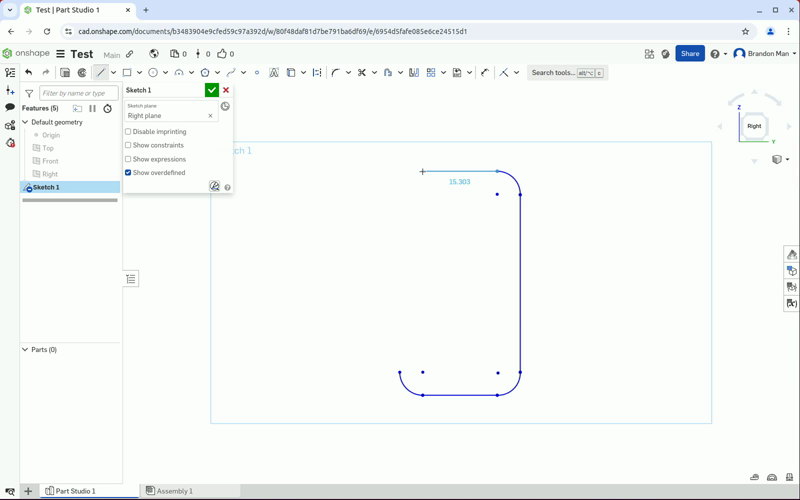
click(422, 171)
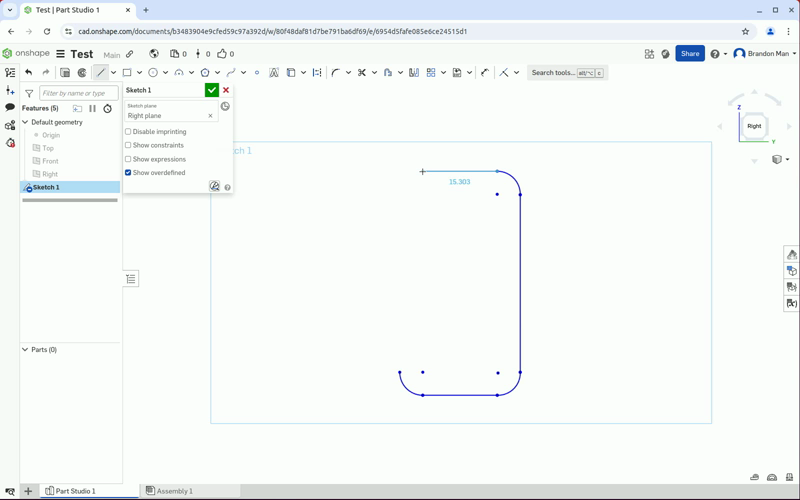
key_up(shift)
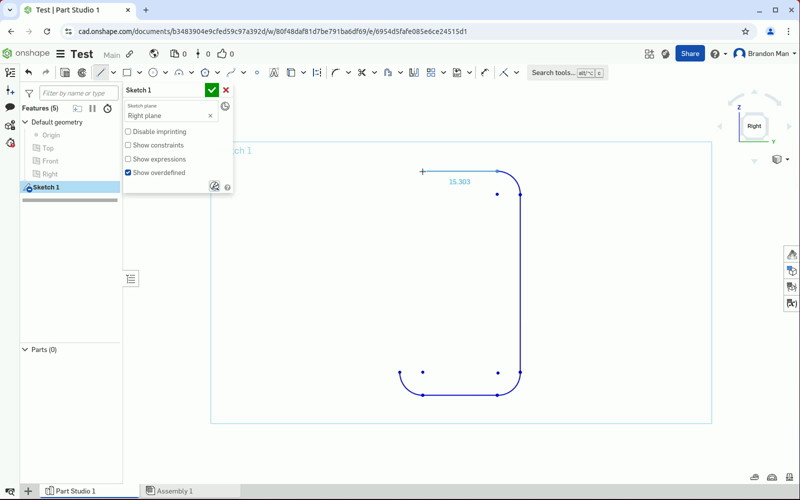
key(esc)
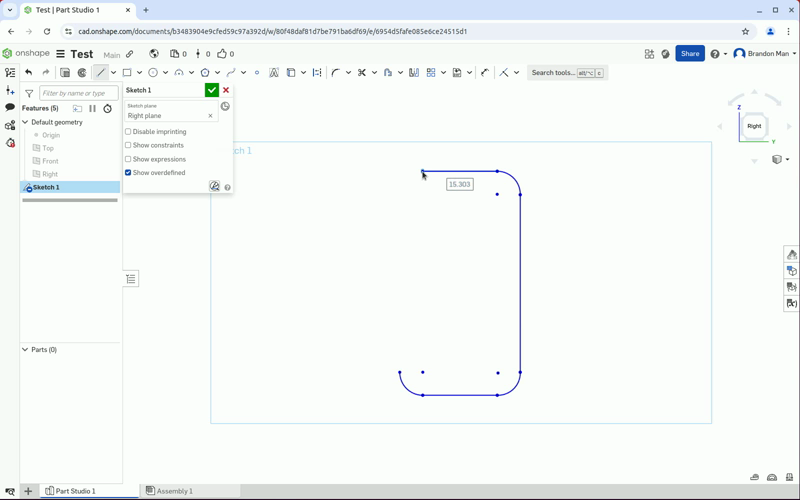
key(a)
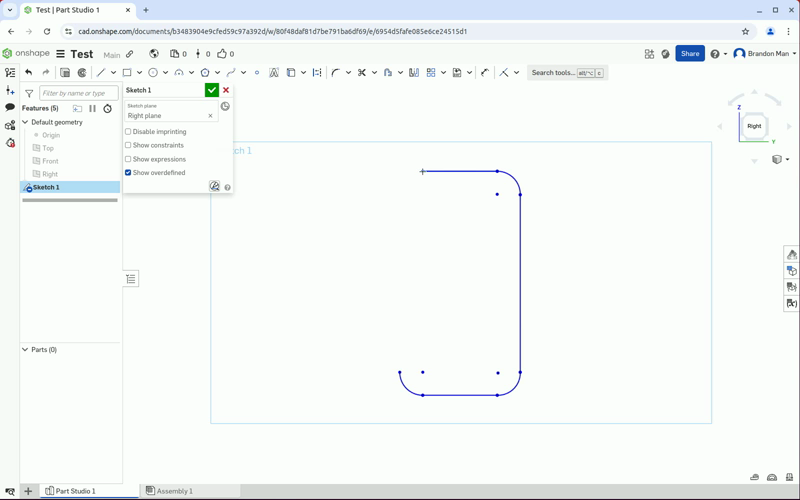
mouse_move(422, 171)
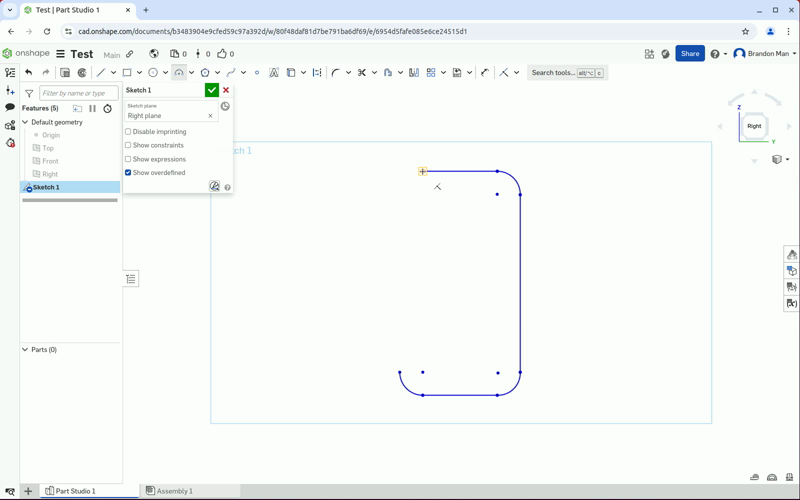
click(422, 171)
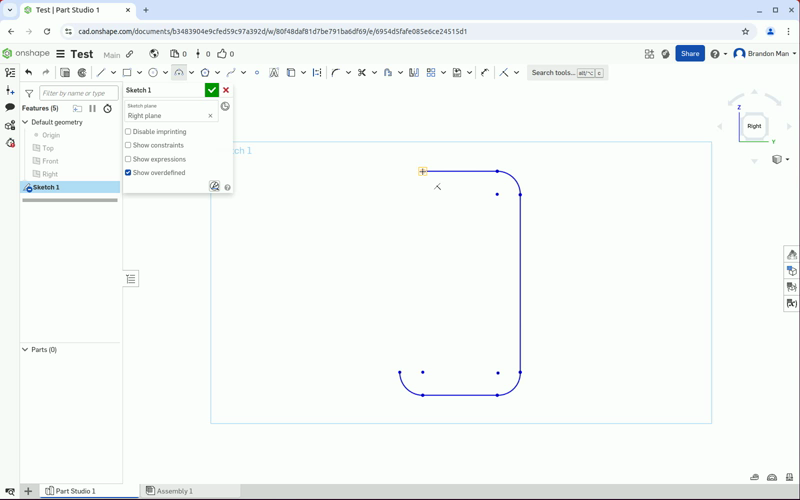
key_down(shift)
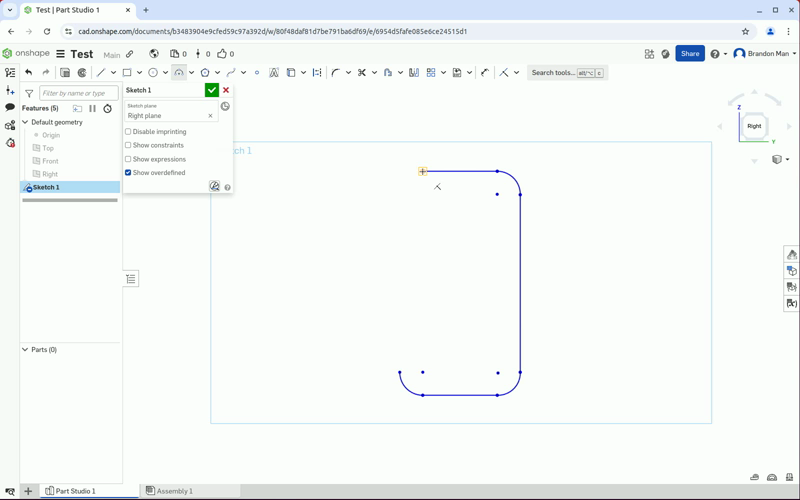
mouse_move(399, 194)
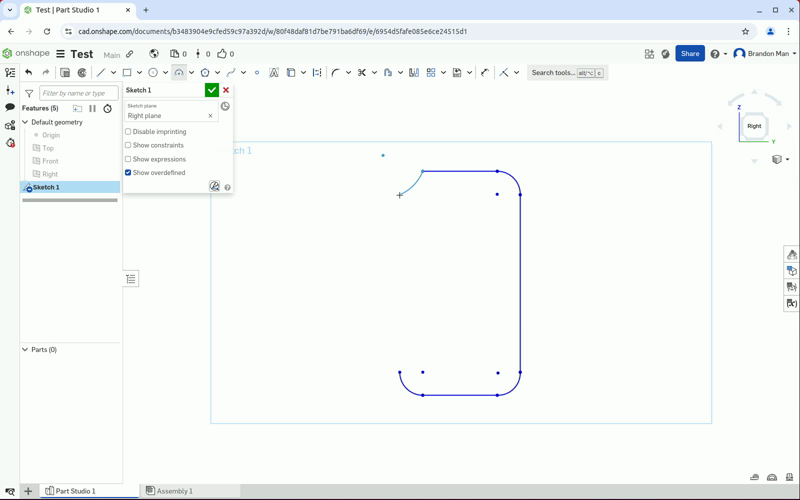
click(399, 194)
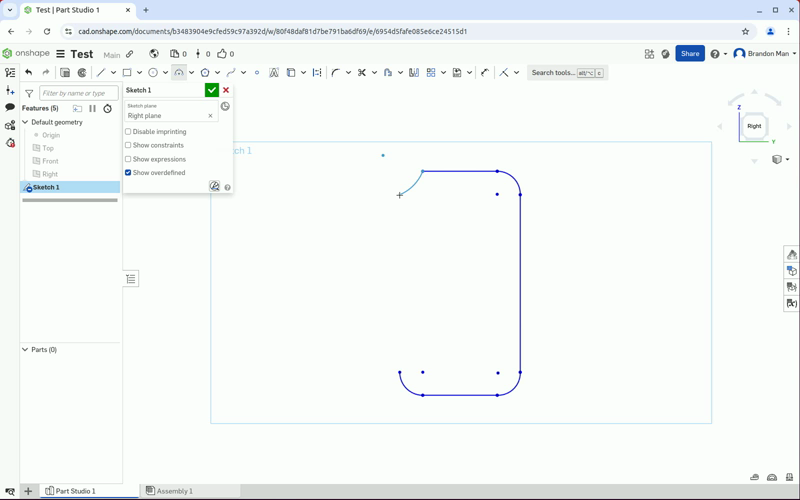
mouse_move(406, 178)
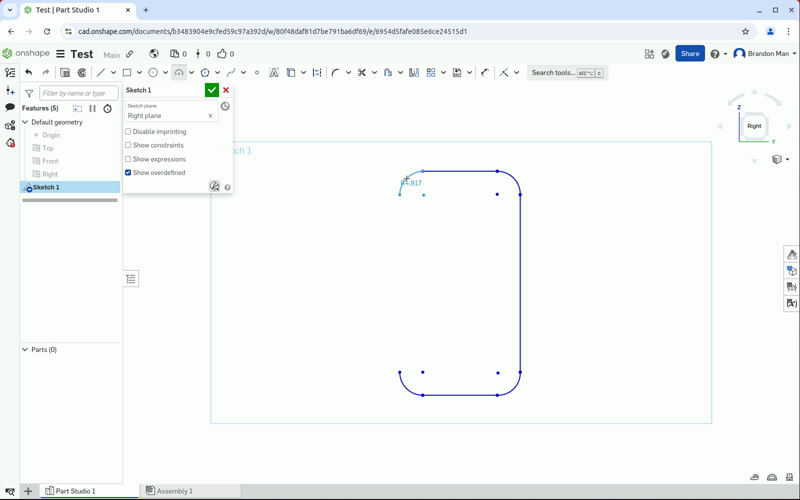
click(406, 178)
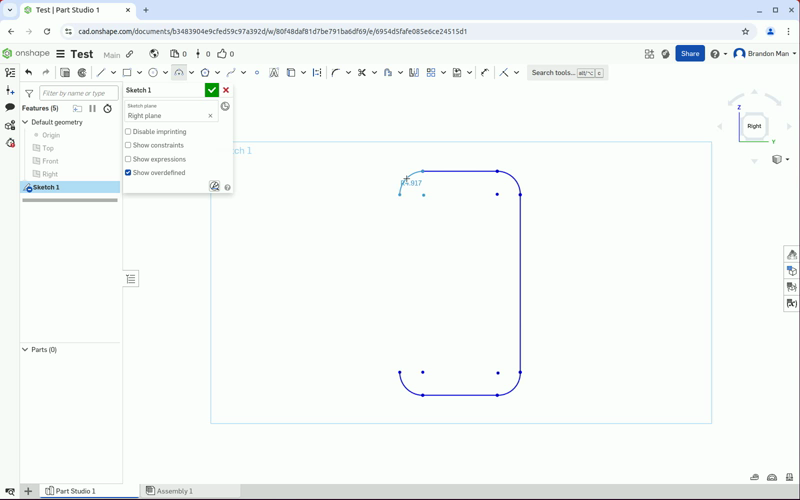
key_up(shift)
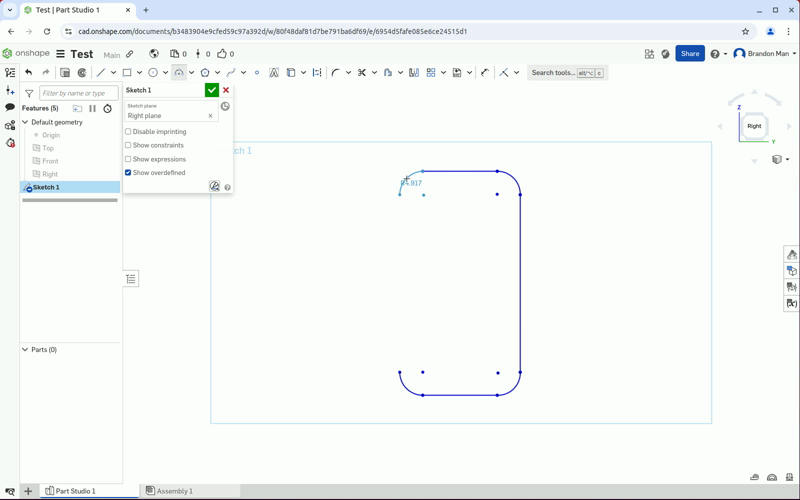
key(esc)
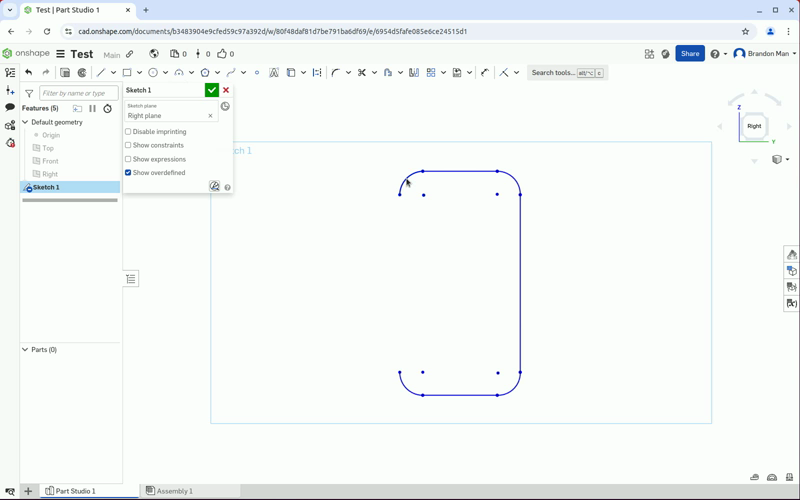
key(l)
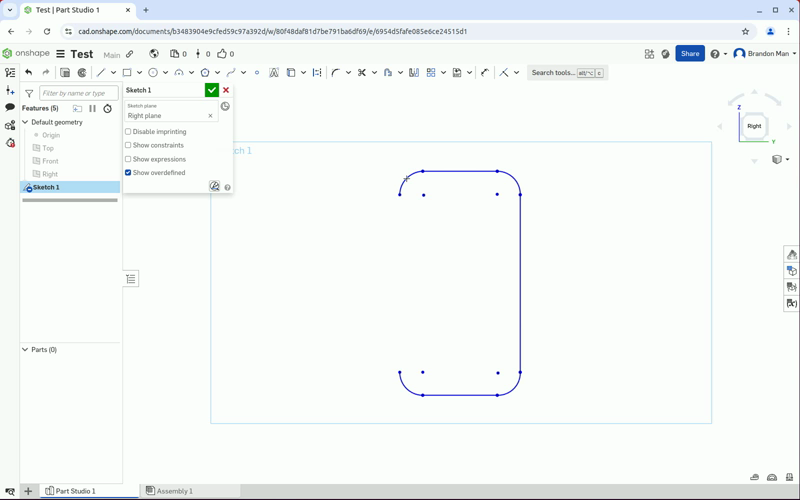
mouse_move(399, 194)
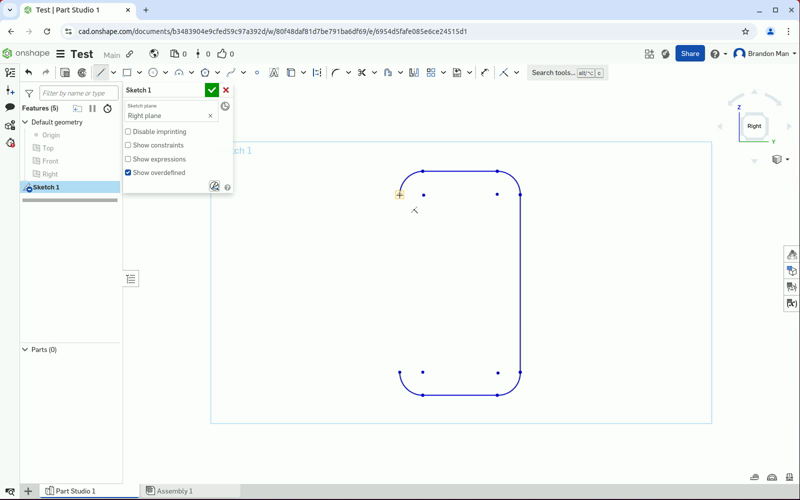
click(399, 194)
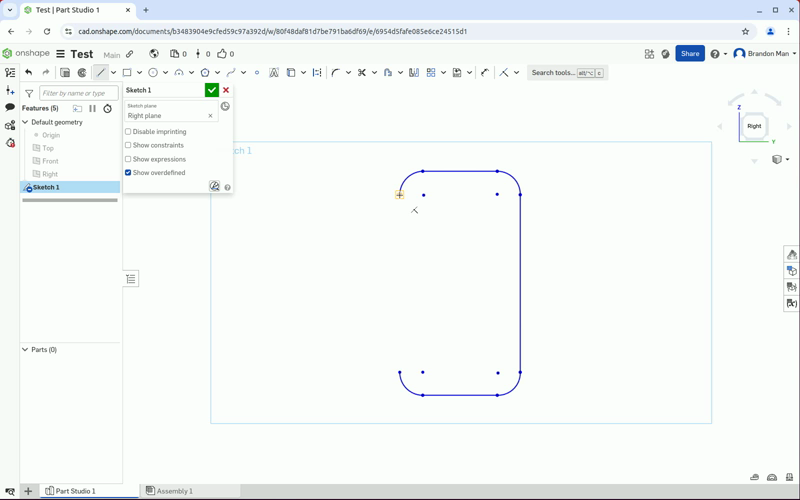
key_down(shift)
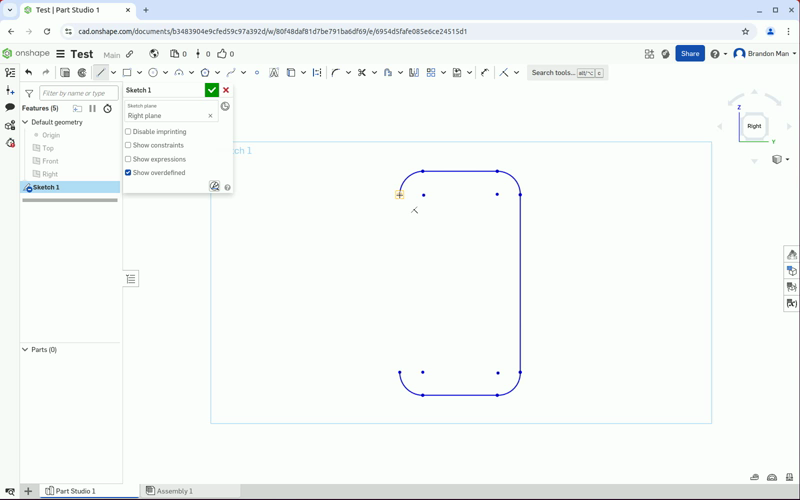
mouse_move(399, 372)
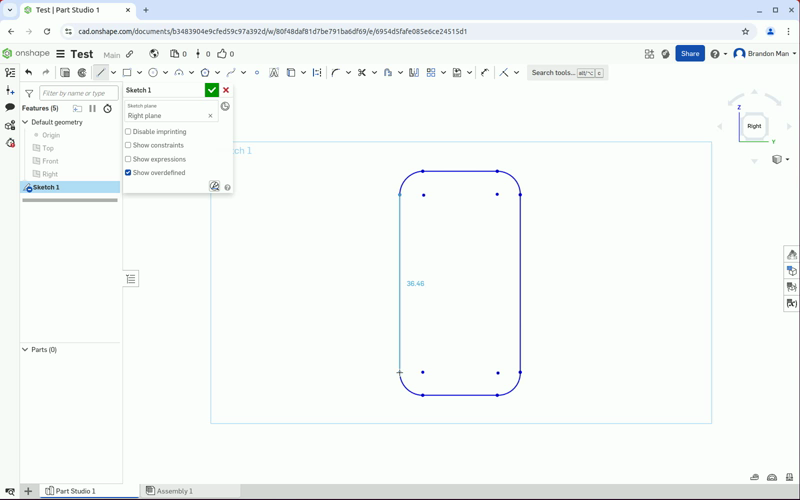
key_up(shift)
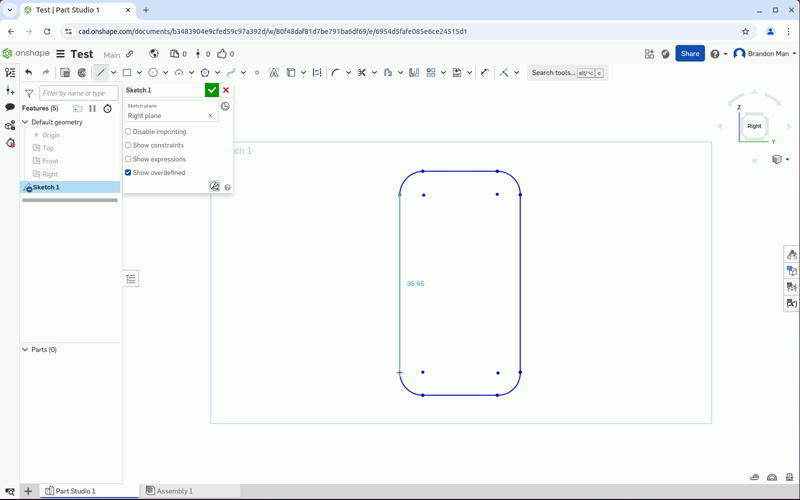
click(399, 372)
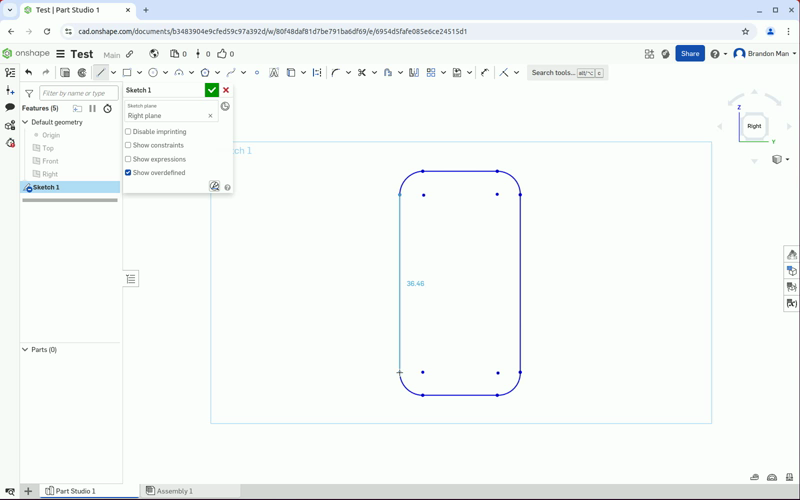
key(esc)
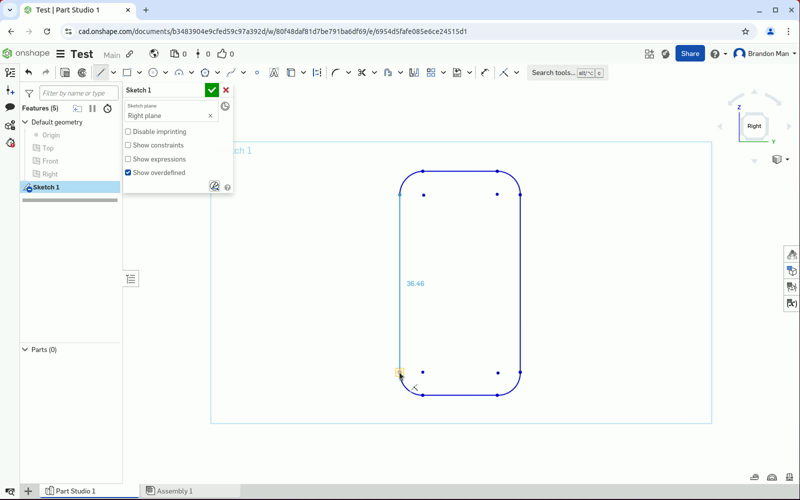
mouse_move(453, 277)
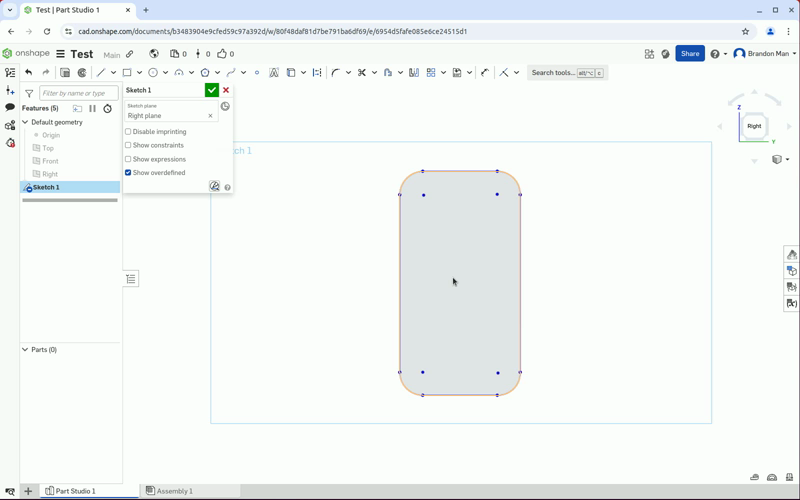
click(453, 277)
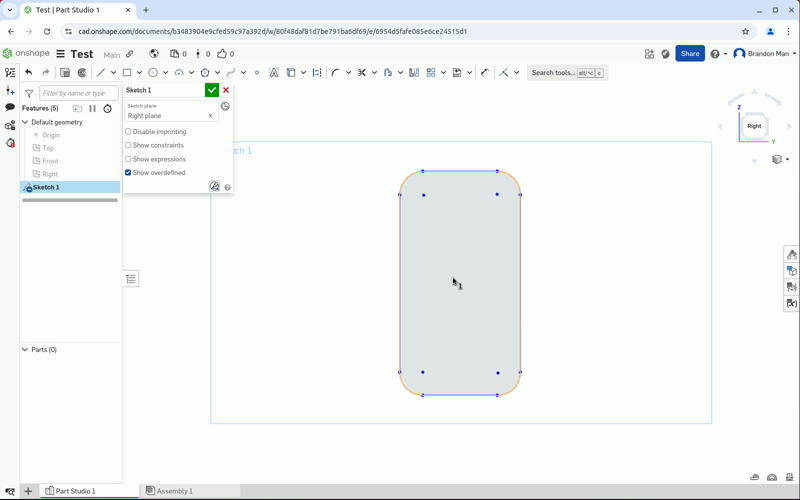
mouse_move(73, 352)
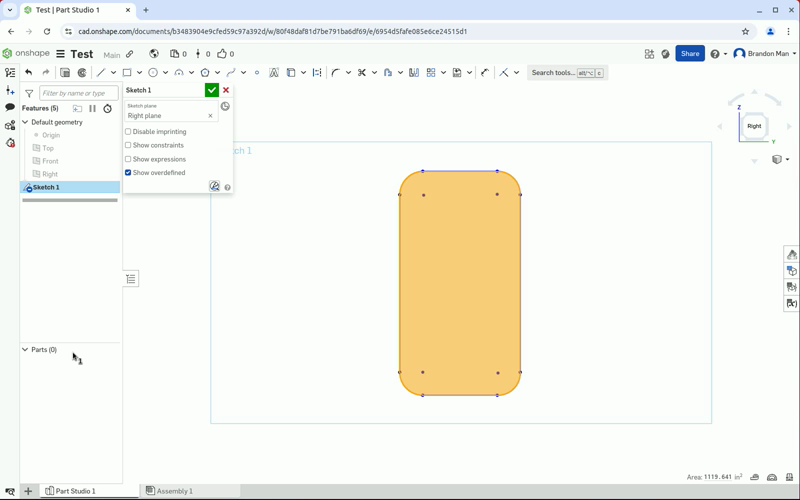
key(shift+y)
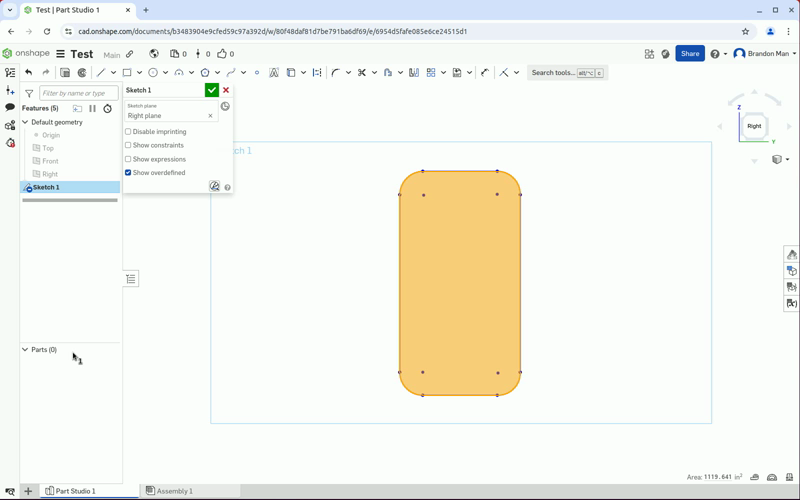
key(shift+e)
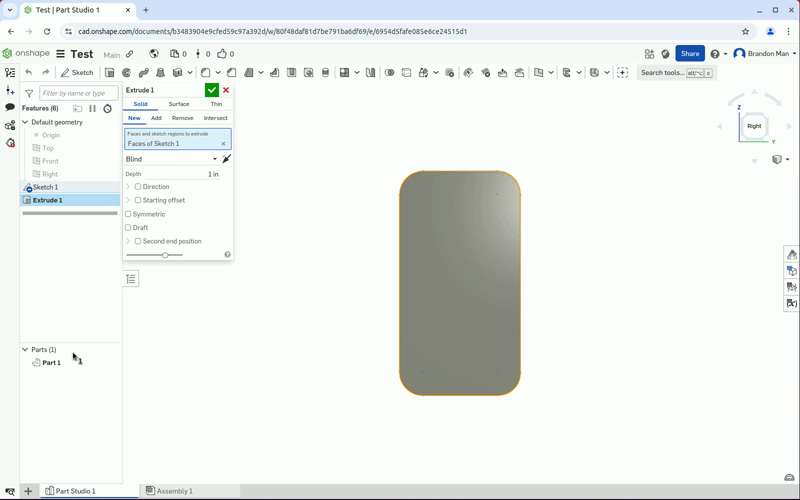
mouse_move(143, 106)
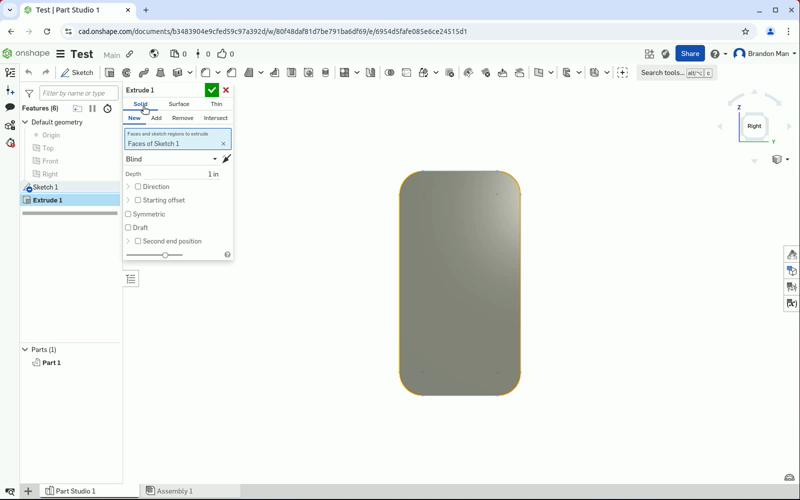
click(143, 106)
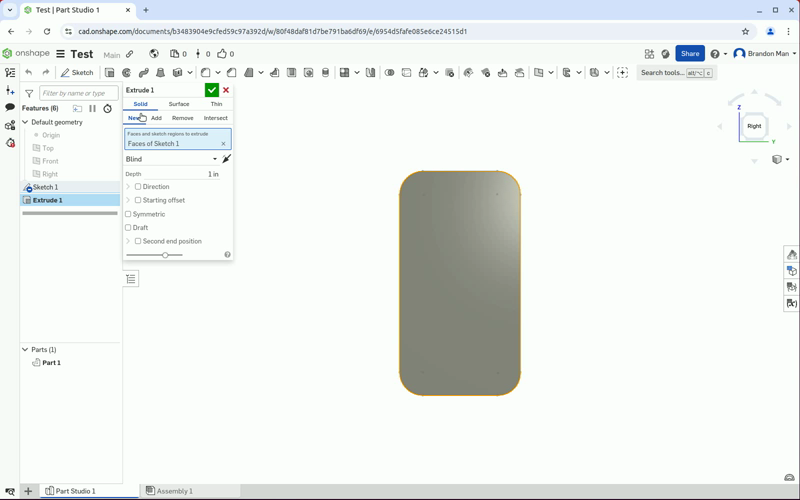
mouse_move(137, 120)
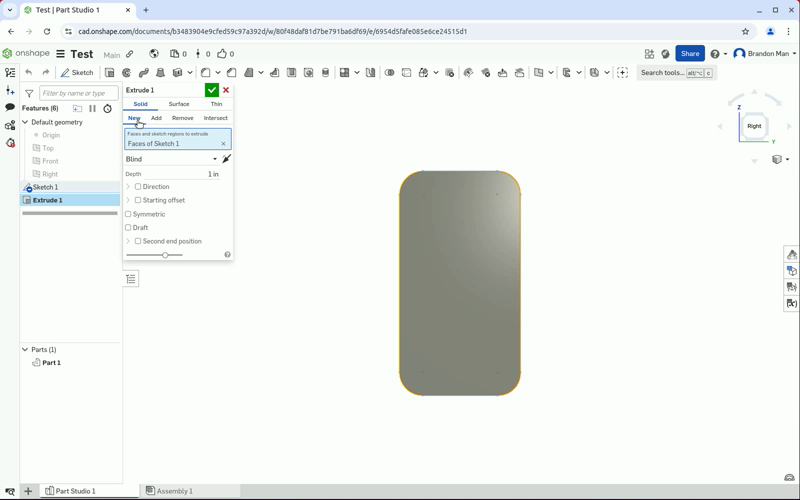
click(137, 120)
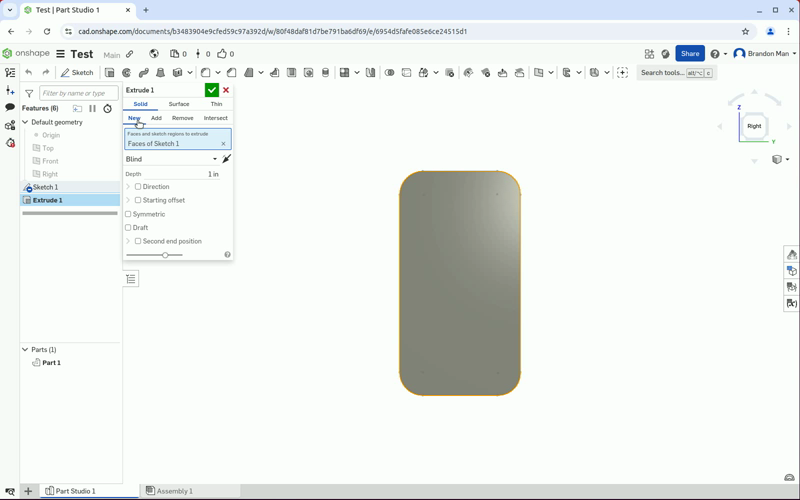
key(tab, 4)
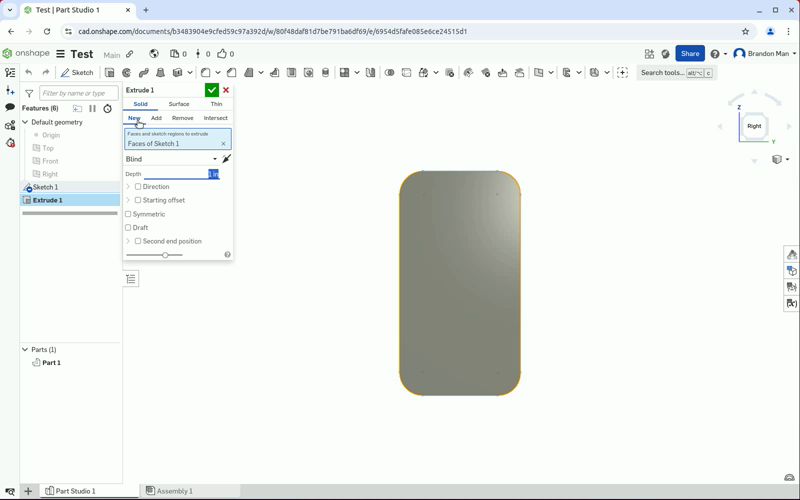
text(1.444)
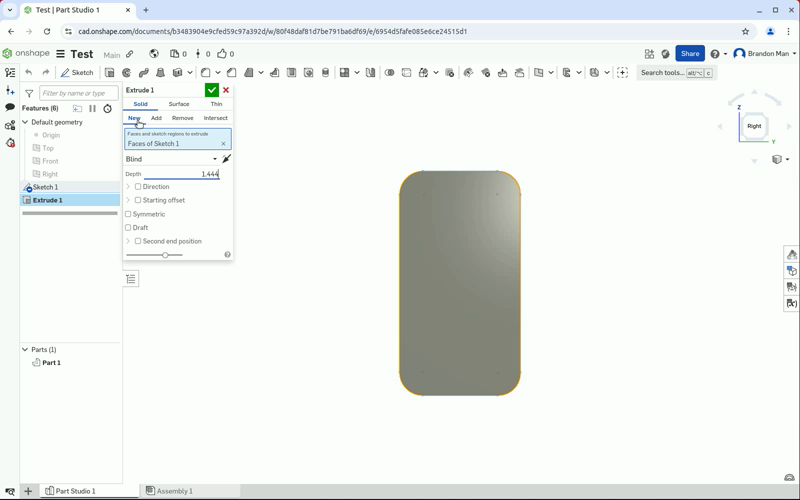
key(enter)
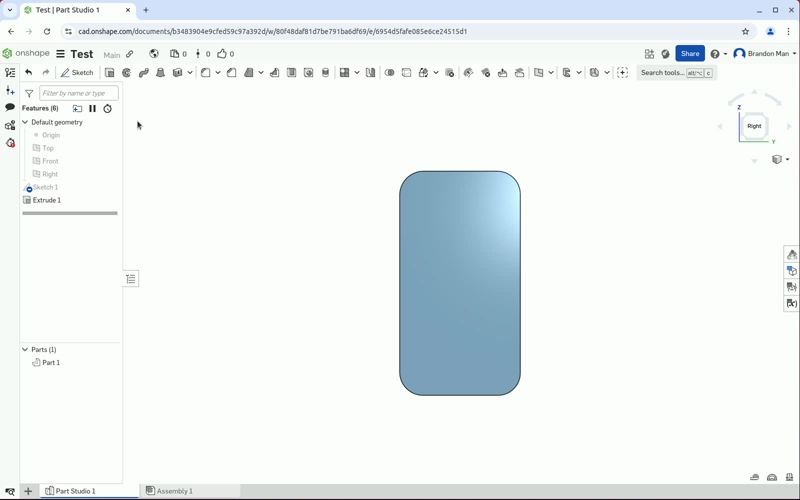
key(shift+h)
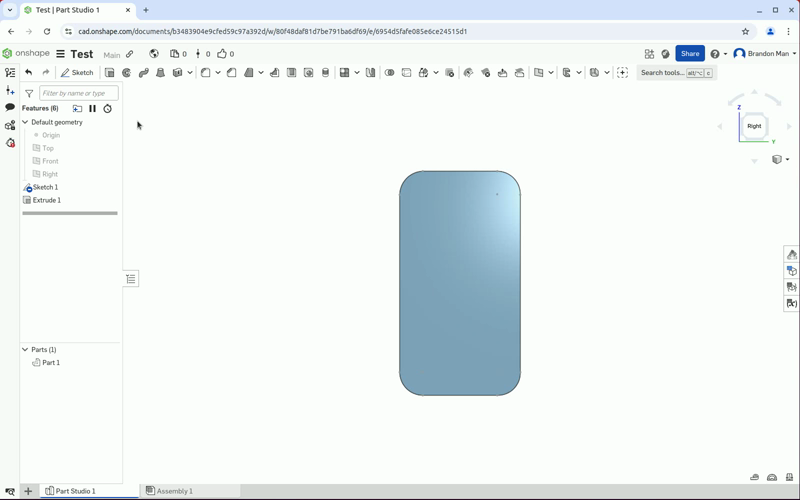
key(shift+h)
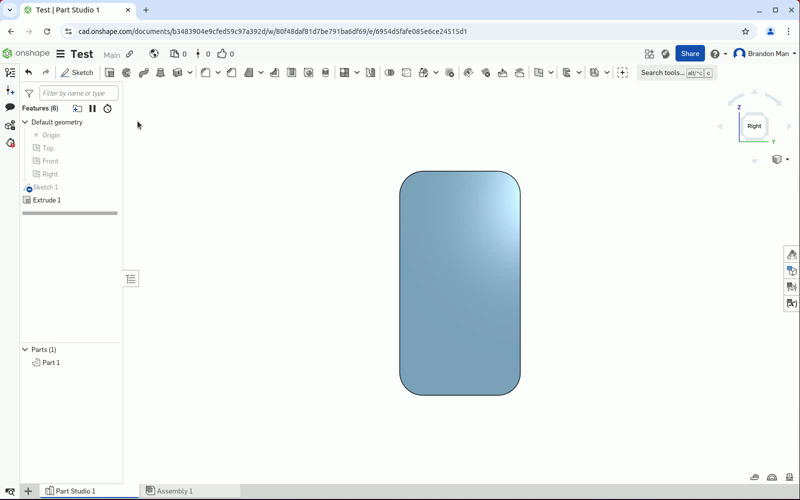
mouse_move(73, 189)
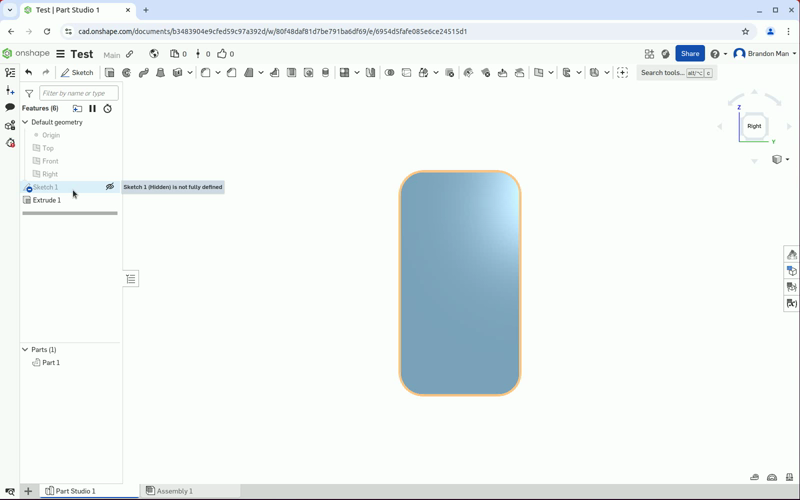
click(73, 189)
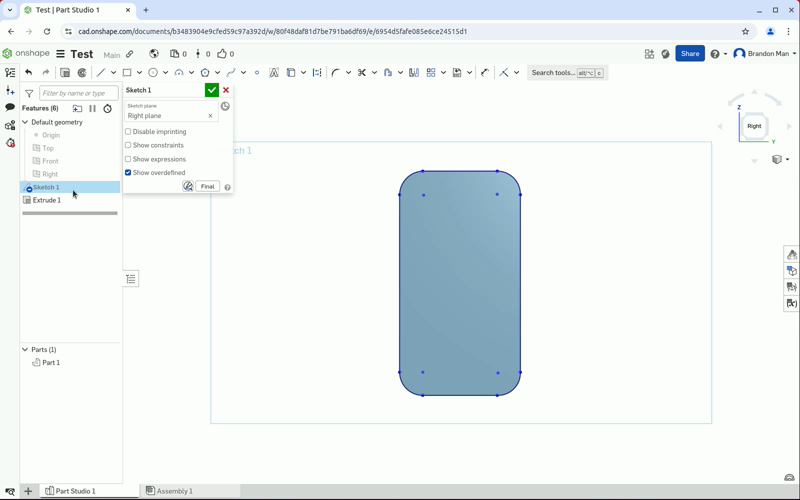
mouse_move(229, 92)
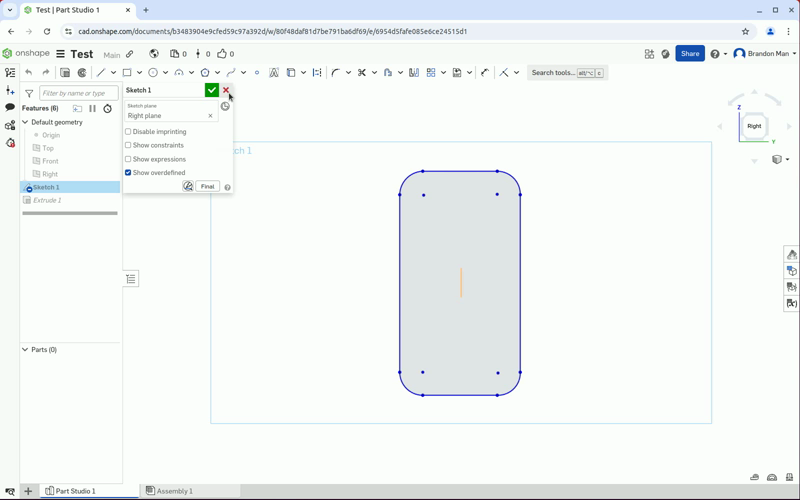
click(229, 92)
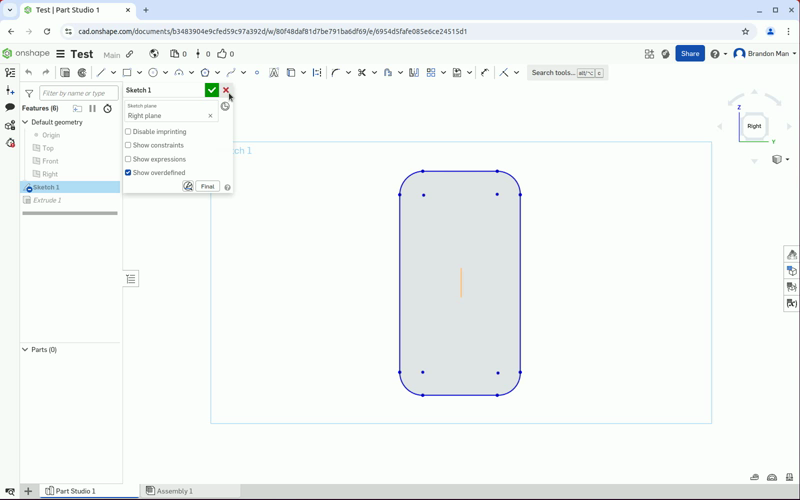
key(shift+s)
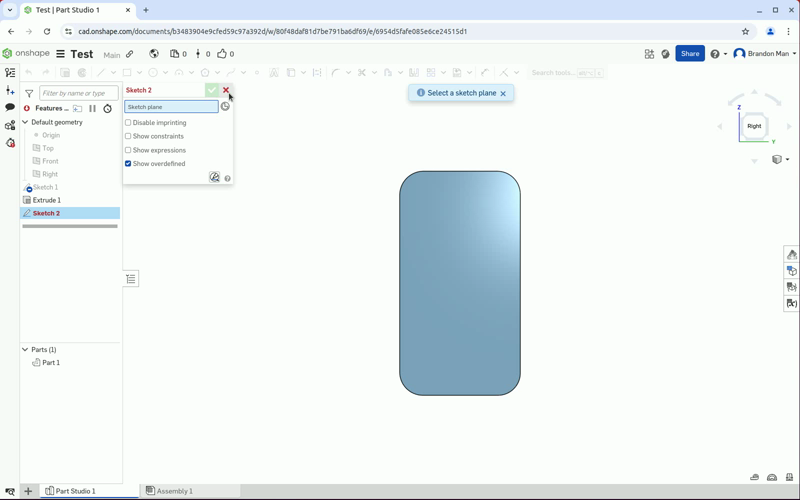
mouse_move(73, 176)
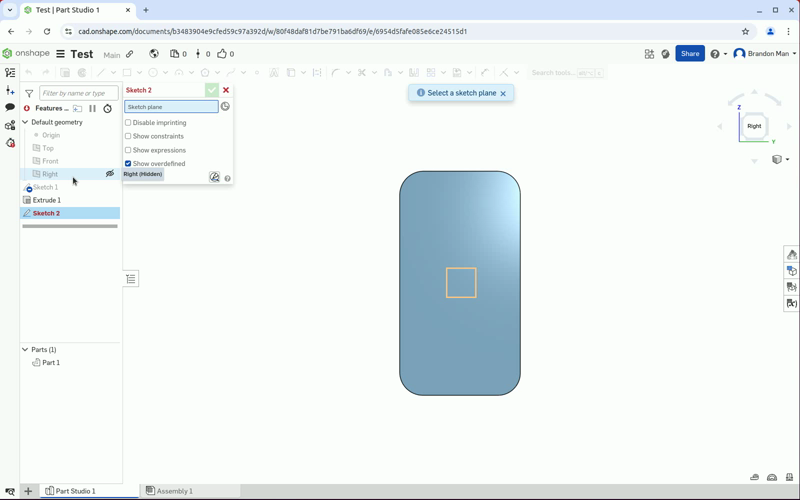
click(73, 176)
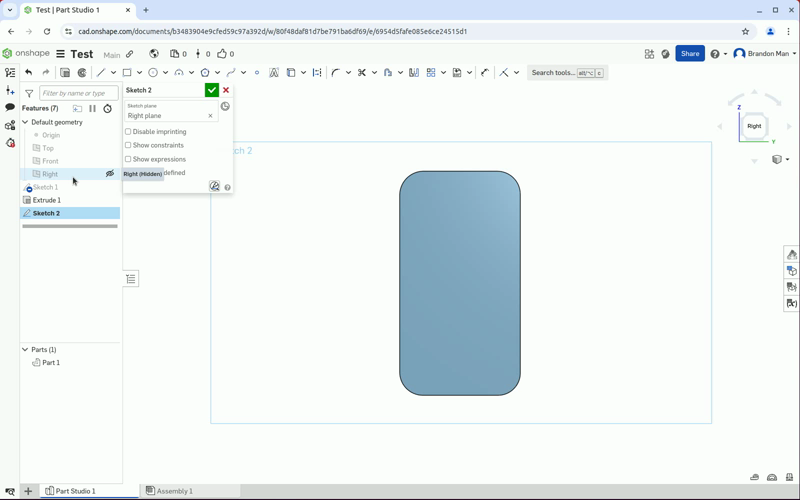
mouse_move(73, 352)
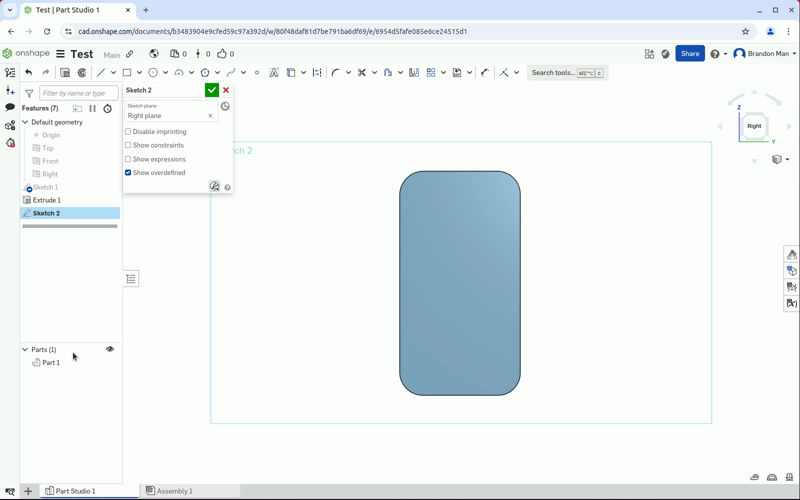
key(y)
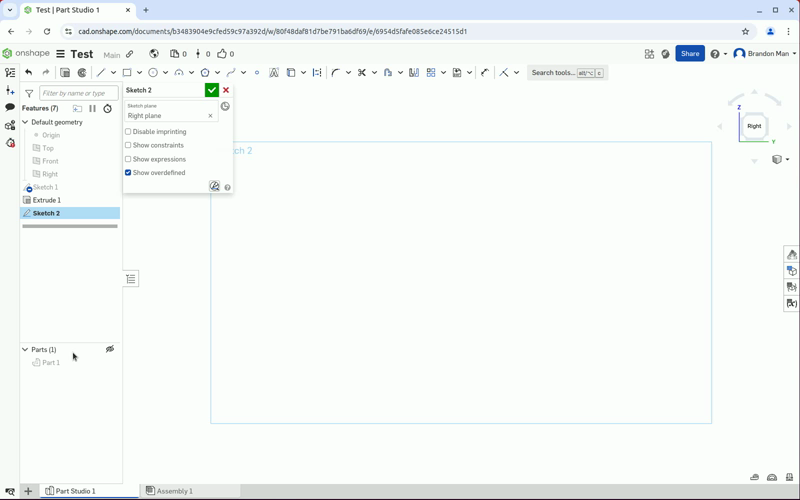
key(a)
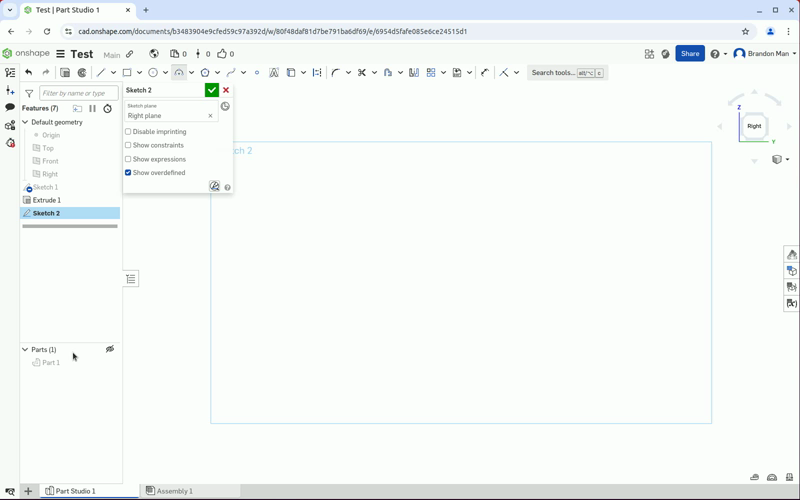
key_down(shift)
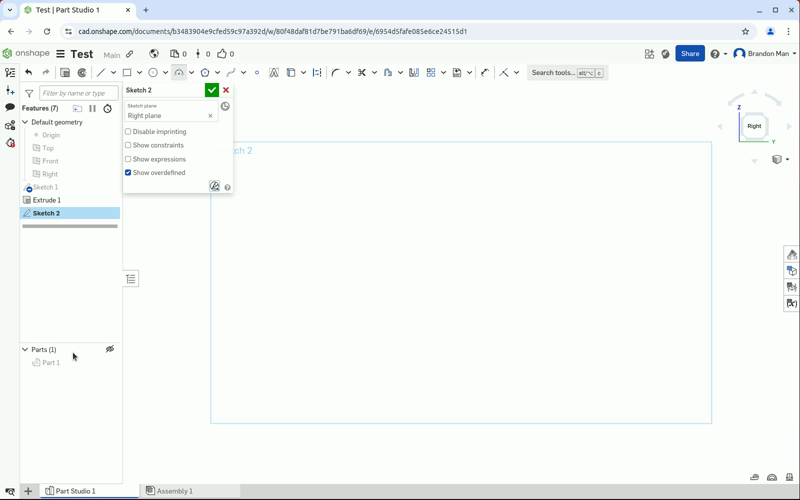
mouse_move(486, 184)
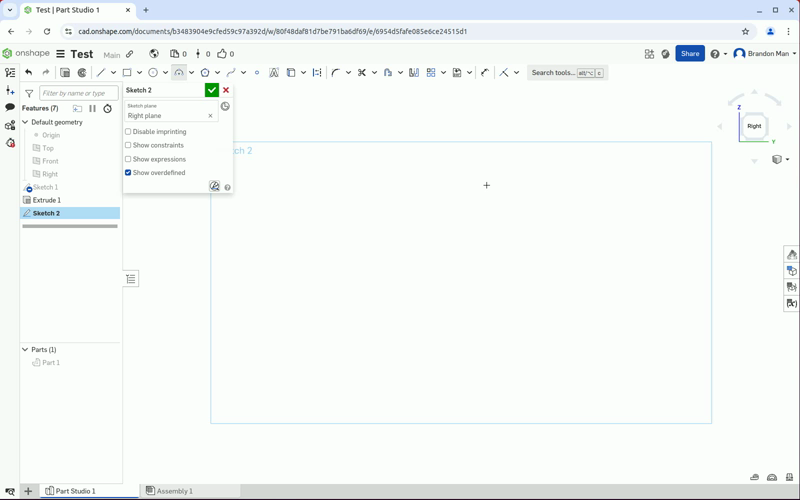
click(486, 184)
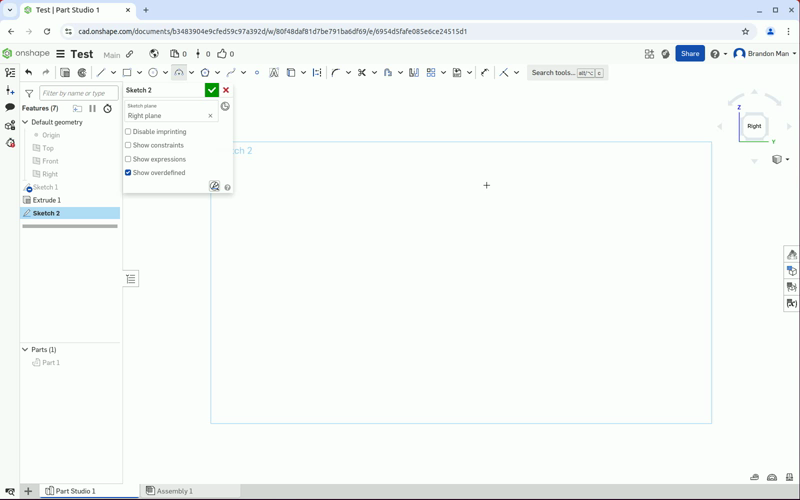
key_up(shift)
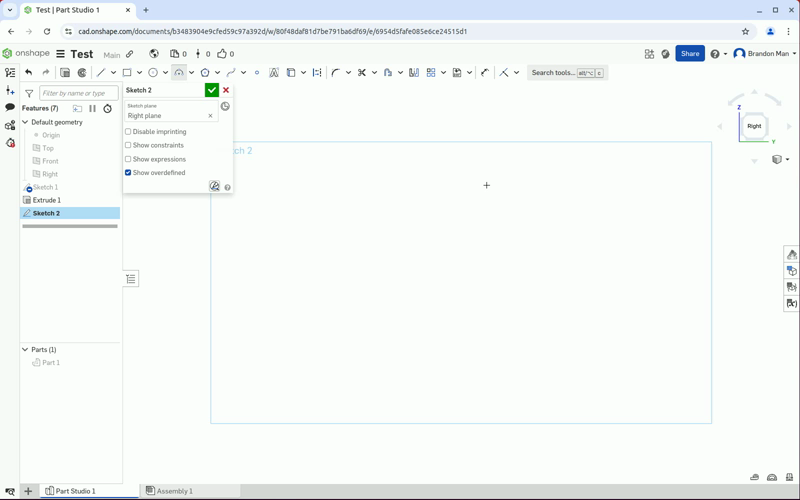
key_down(shift)
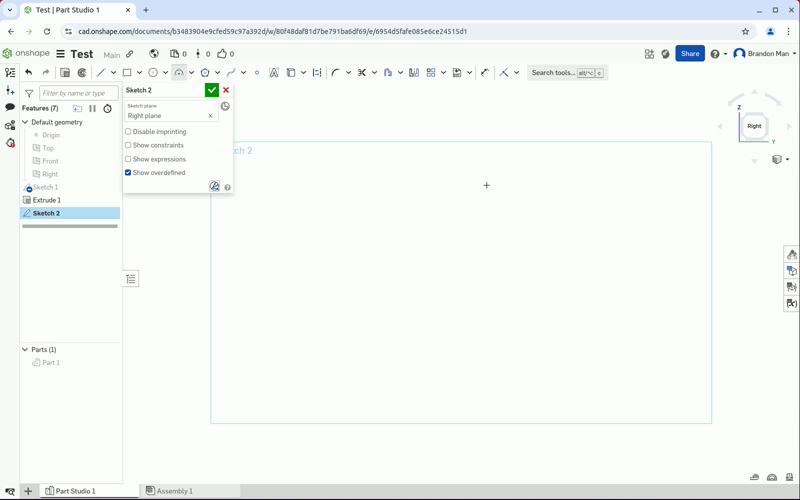
mouse_move(486, 203)
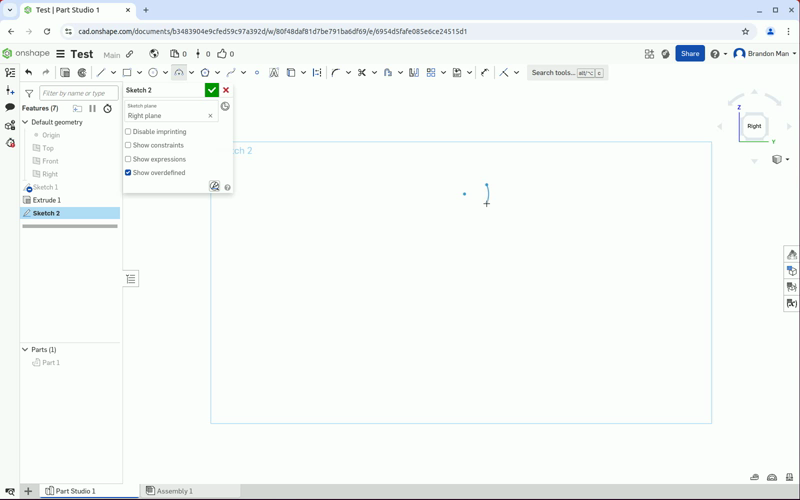
click(486, 203)
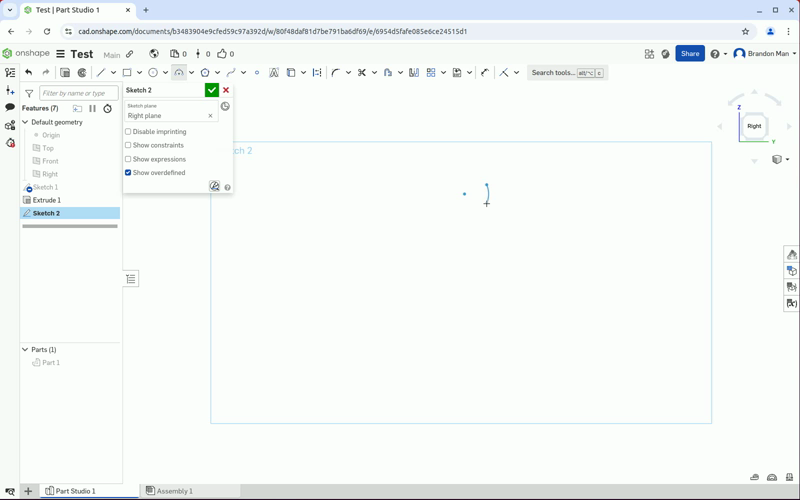
mouse_move(477, 193)
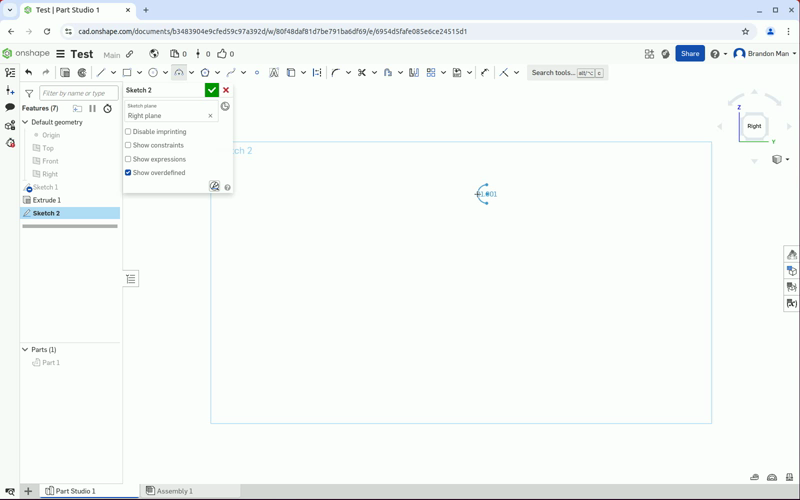
click(477, 193)
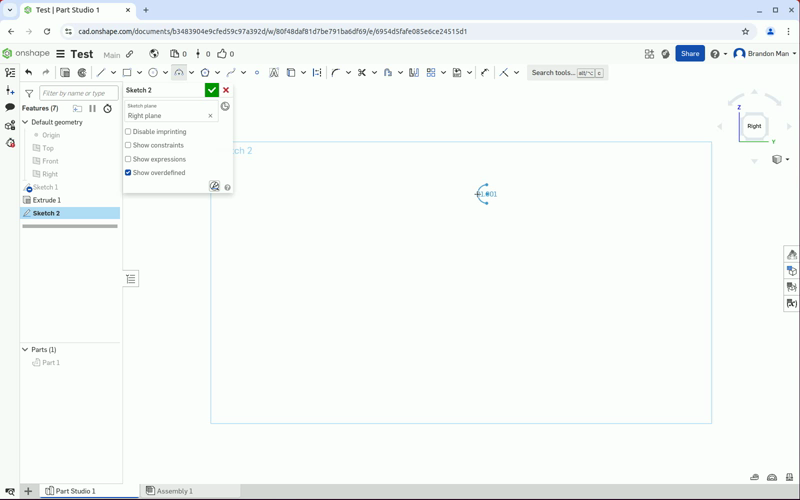
key_up(shift)
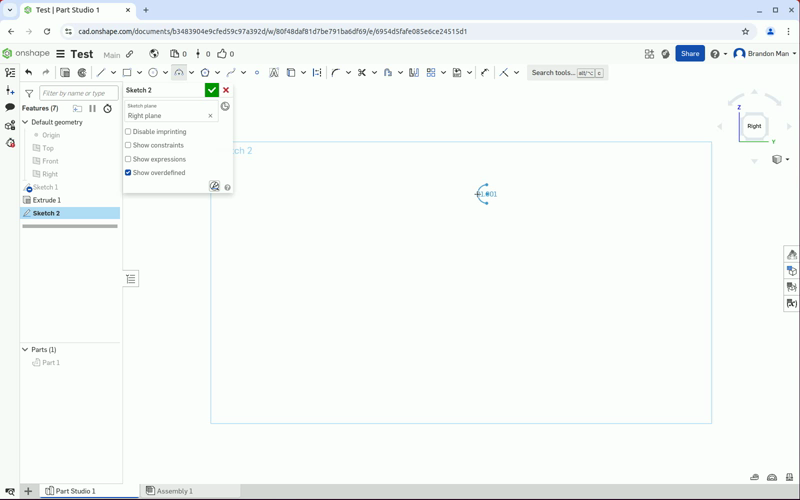
key(esc)
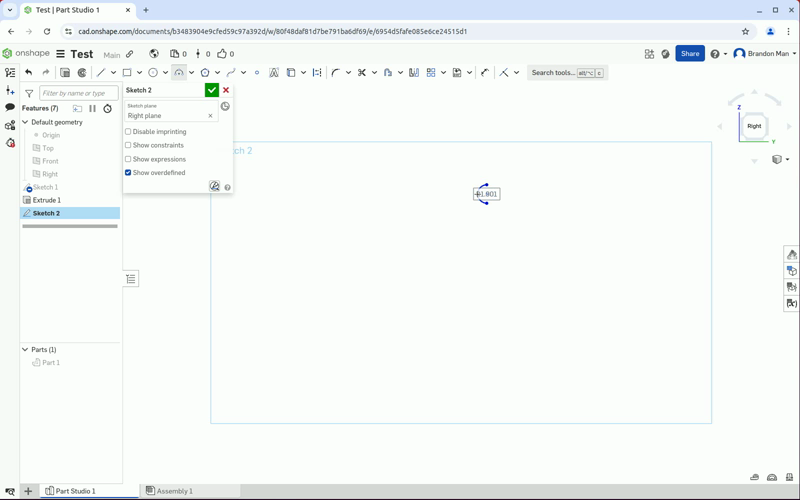
key(l)
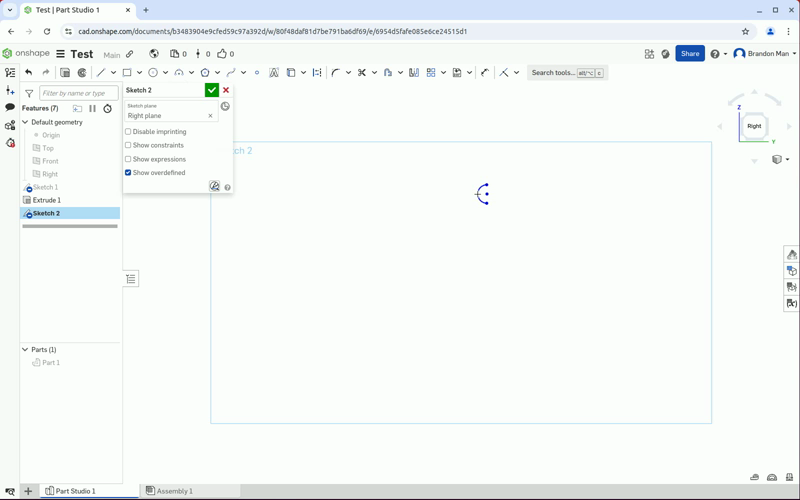
mouse_move(486, 203)
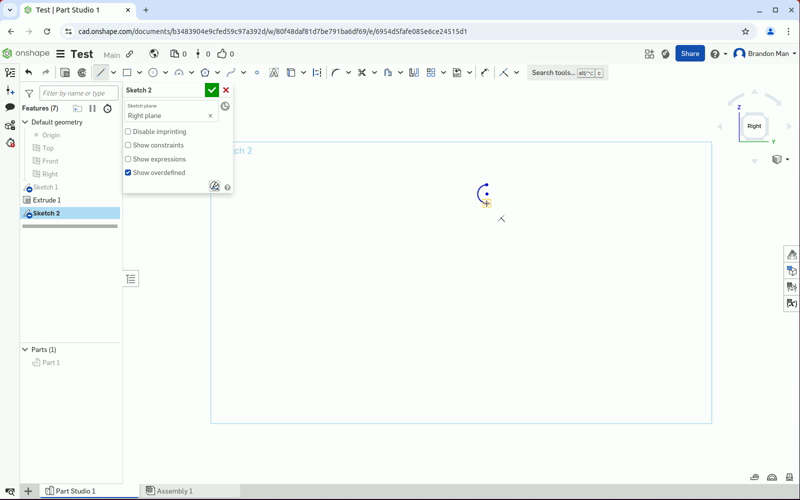
click(486, 203)
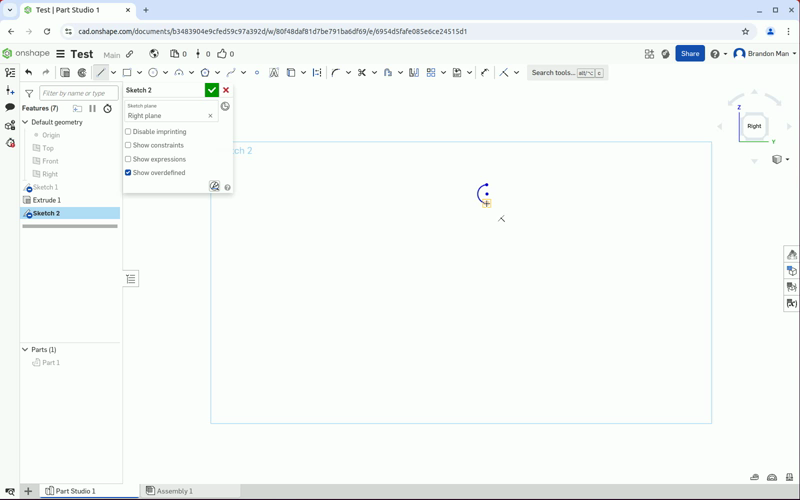
key_down(shift)
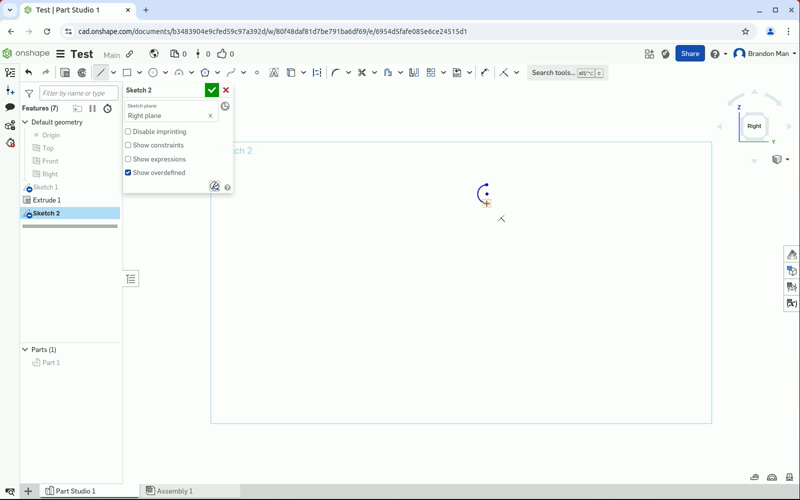
mouse_move(516, 203)
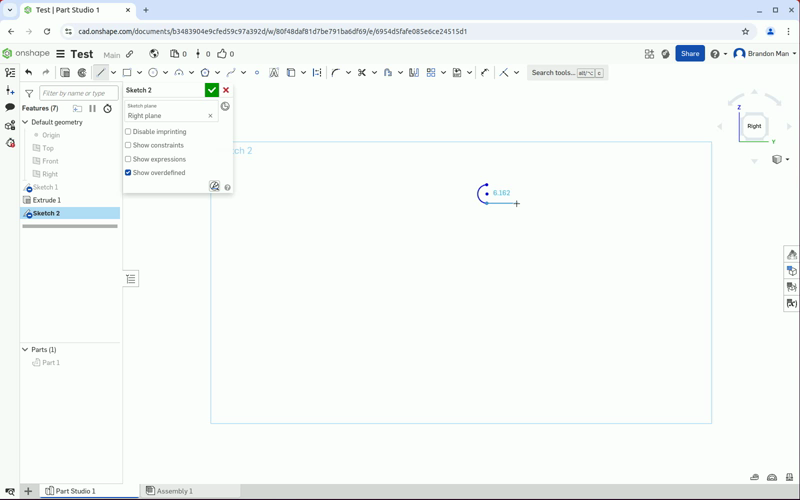
mouse_move(498, 202)
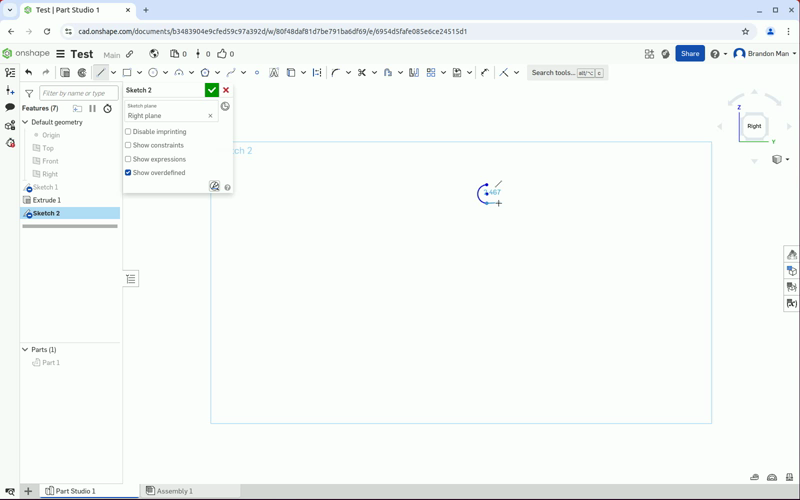
click(498, 202)
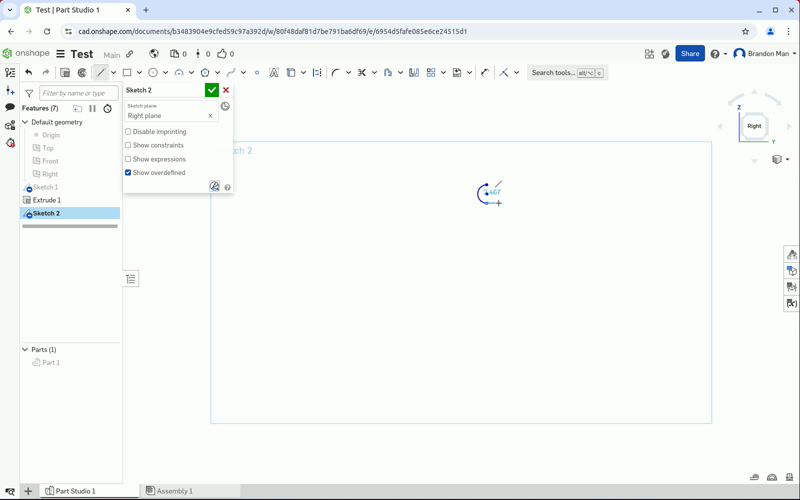
key_up(shift)
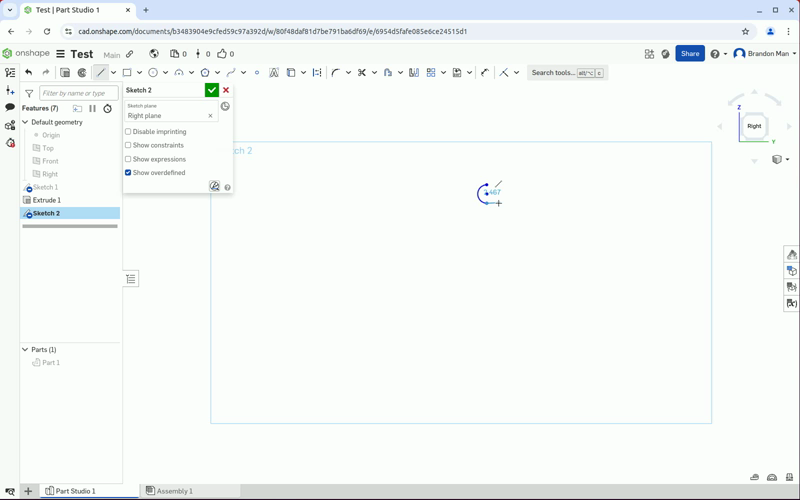
key(esc)
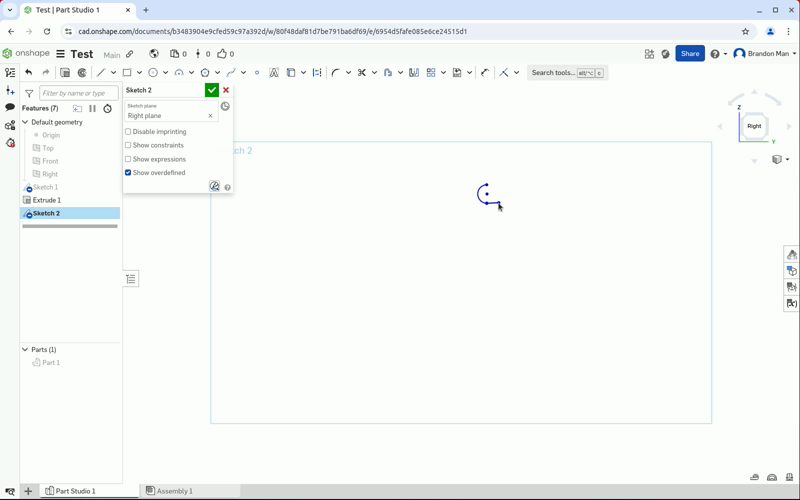
key(a)
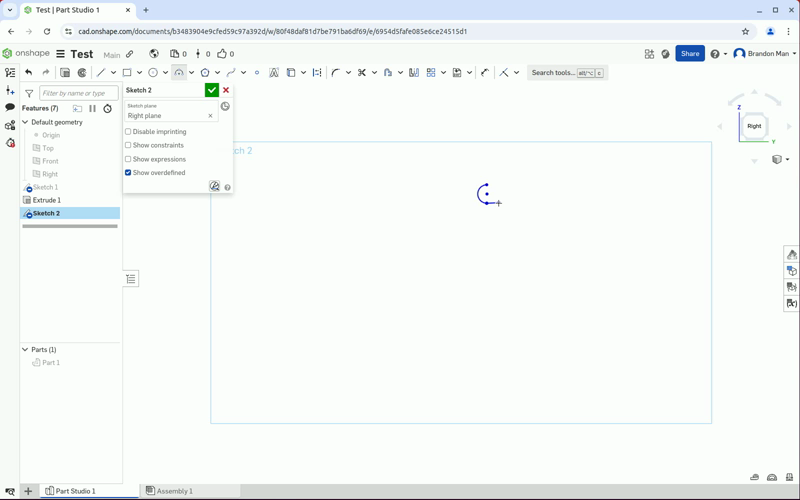
mouse_move(498, 202)
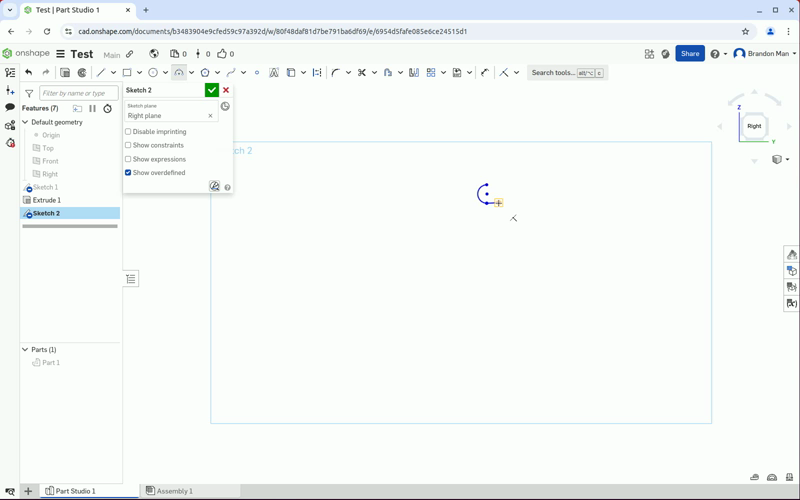
click(498, 202)
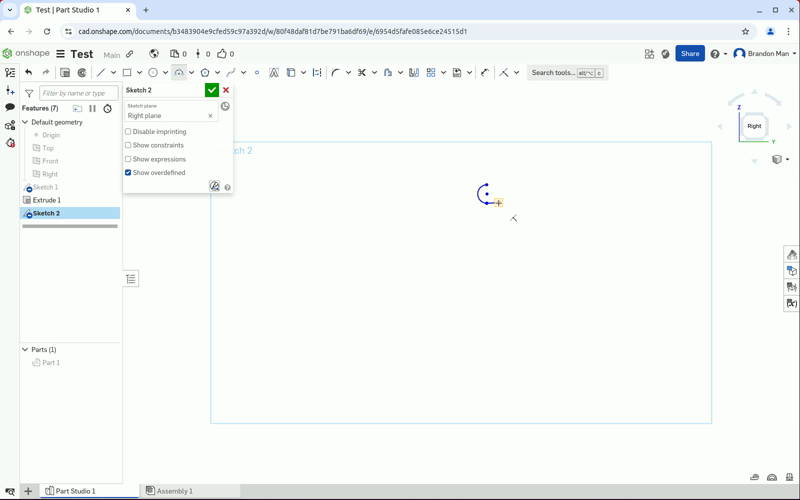
key_down(shift)
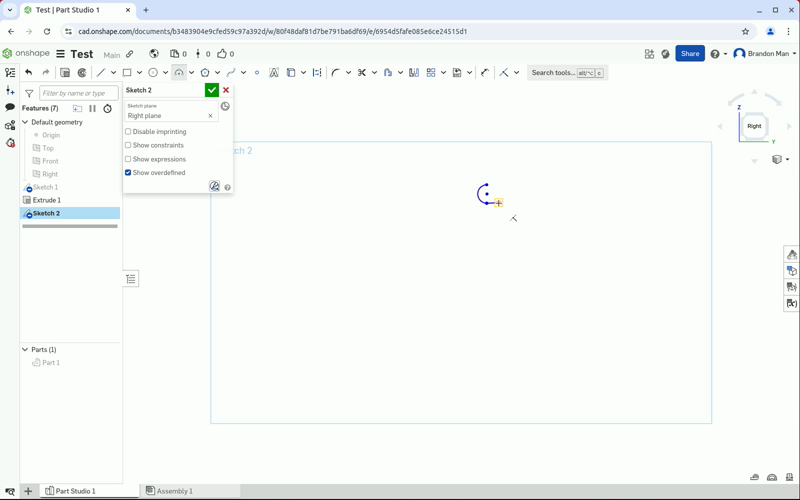
mouse_move(498, 184)
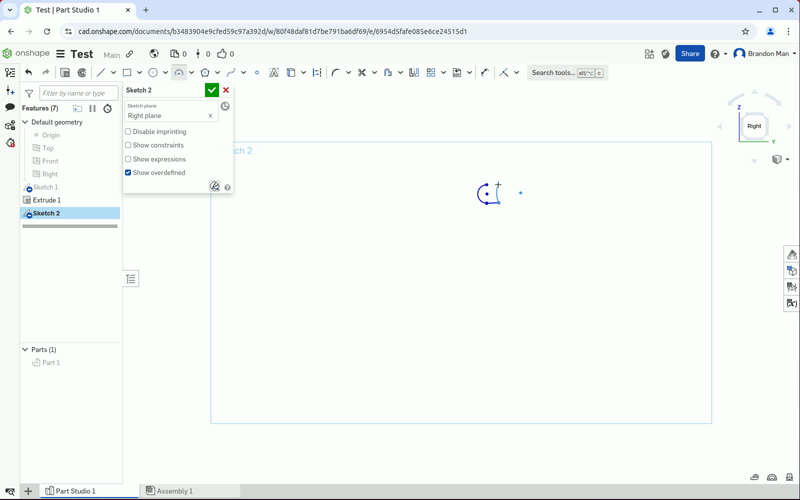
click(498, 184)
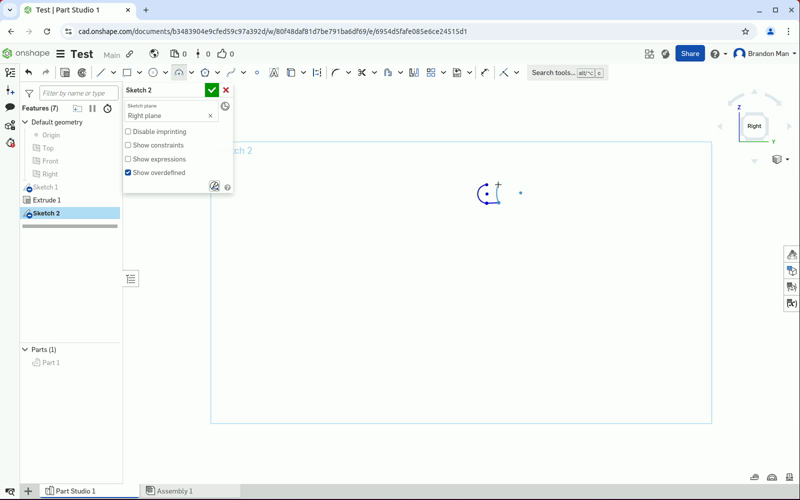
mouse_move(507, 193)
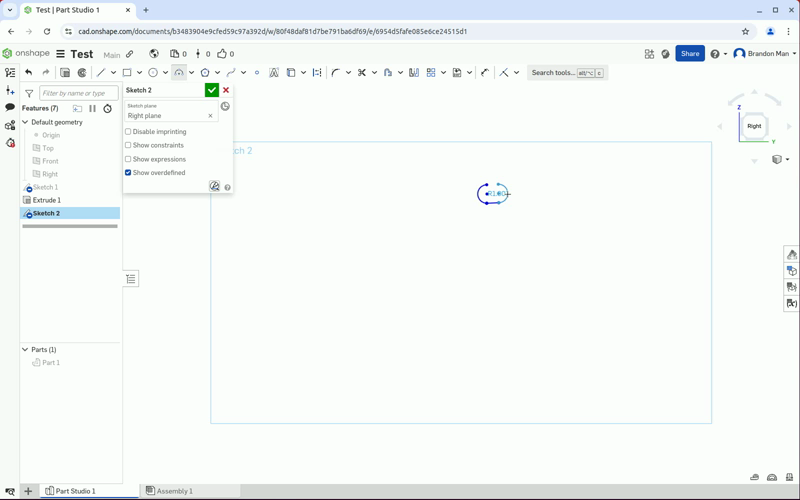
click(507, 193)
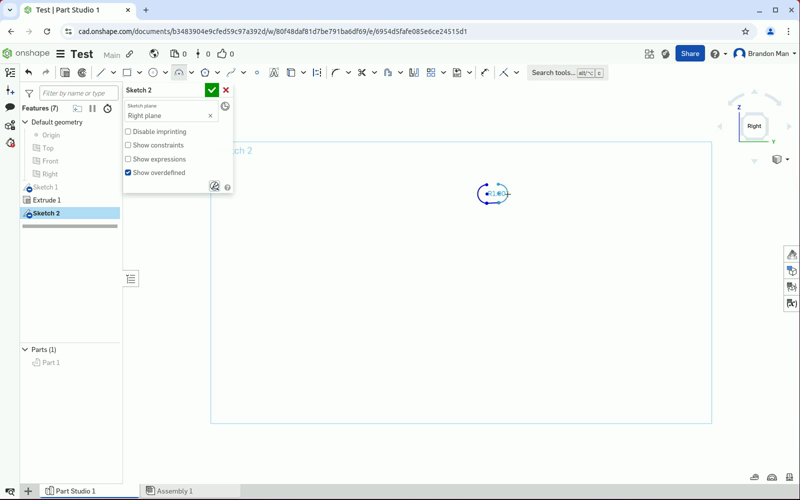
key_up(shift)
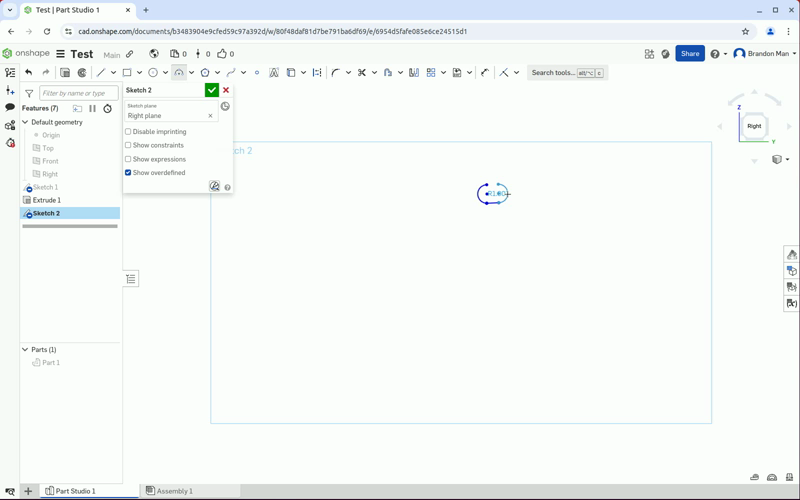
key(esc)
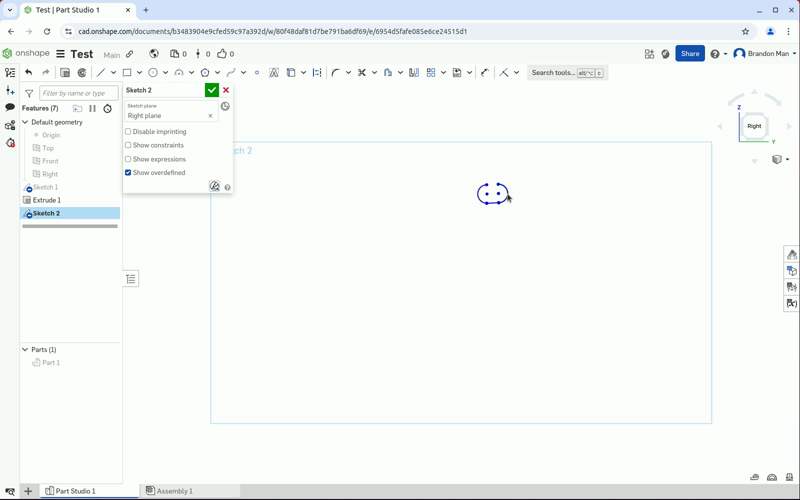
key(l)
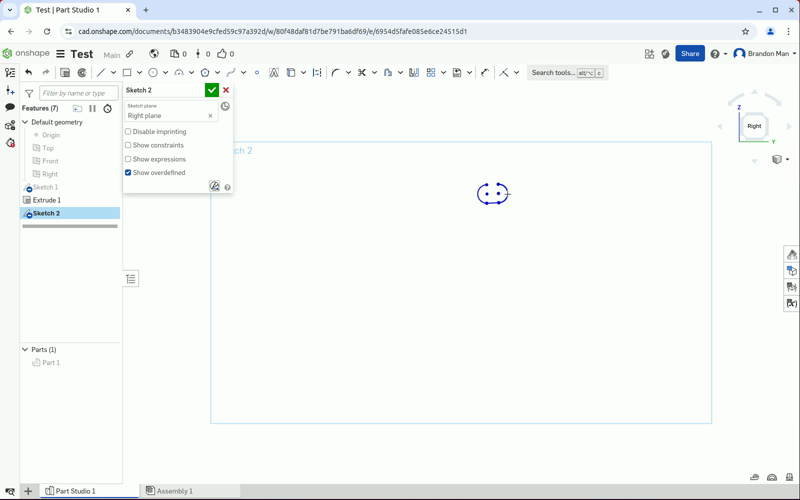
mouse_move(498, 184)
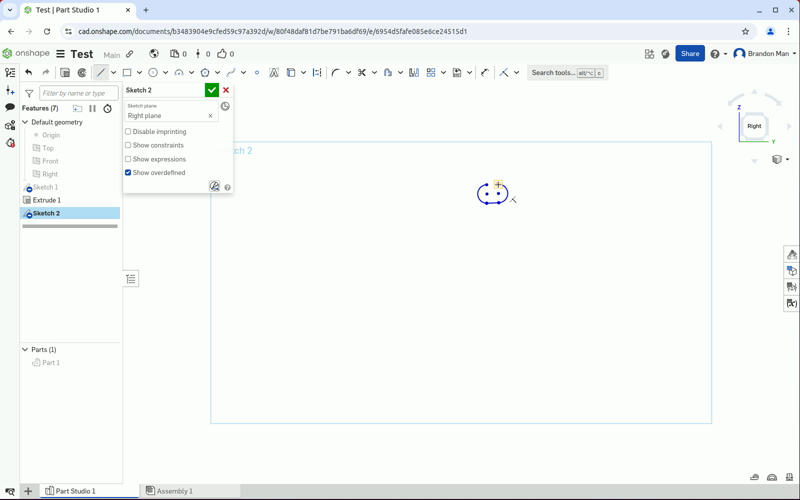
click(498, 184)
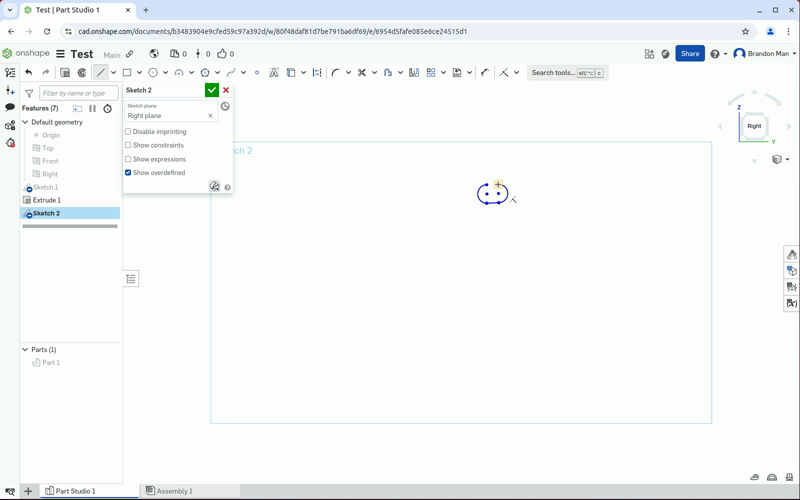
mouse_move(528, 184)
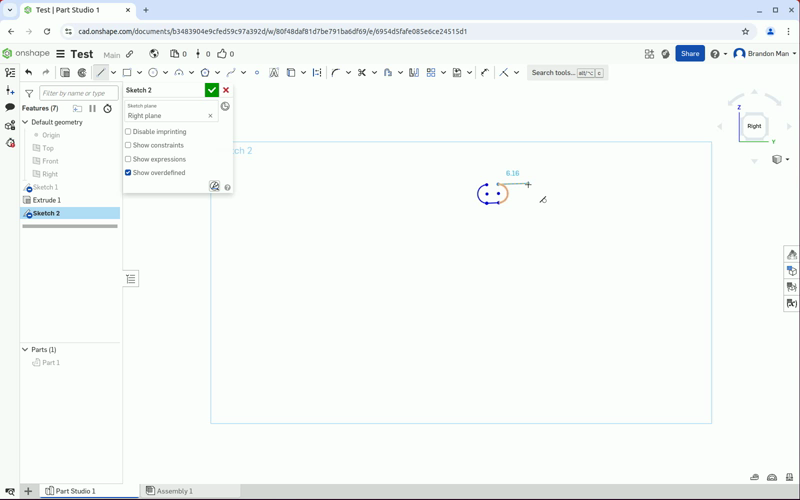
key_down(shift)
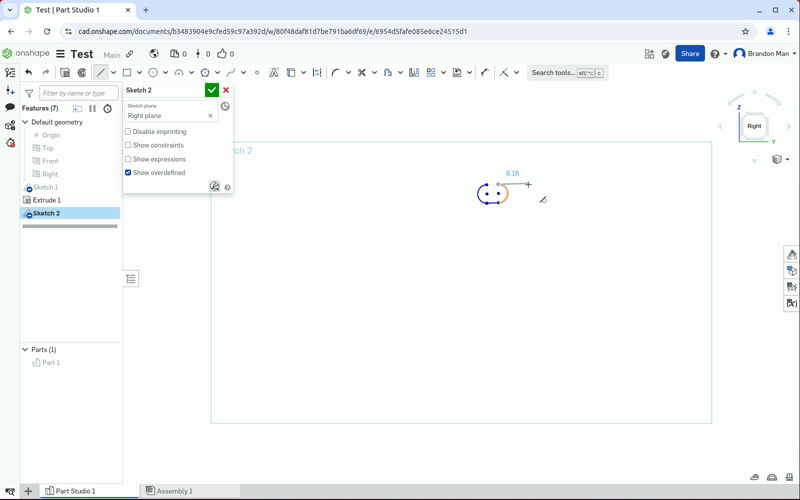
mouse_move(486, 184)
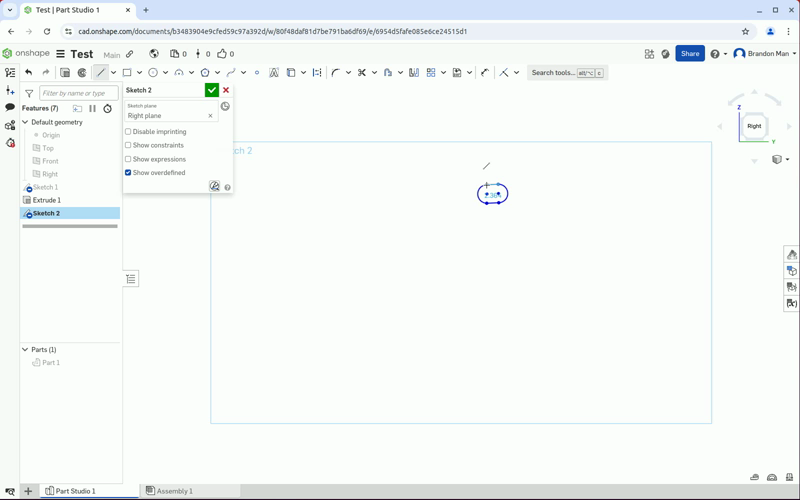
key_up(shift)
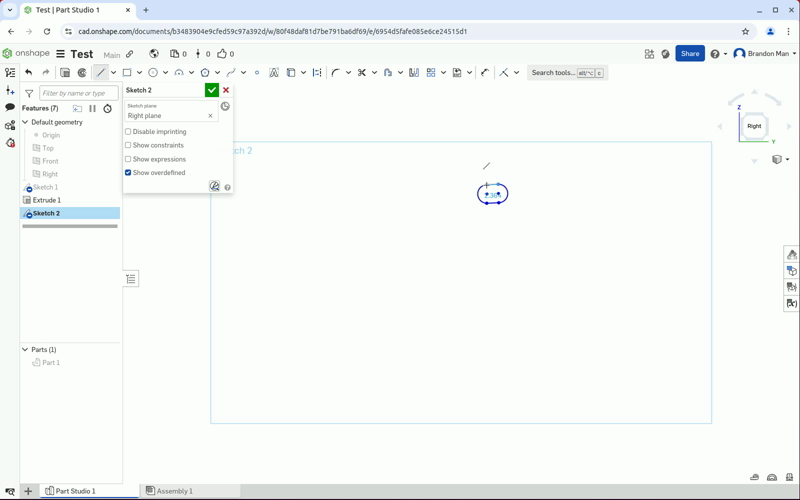
click(486, 184)
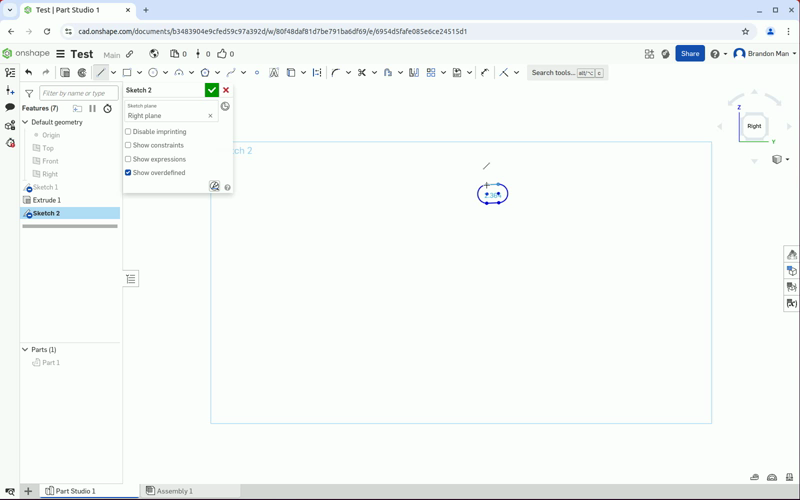
key(esc)
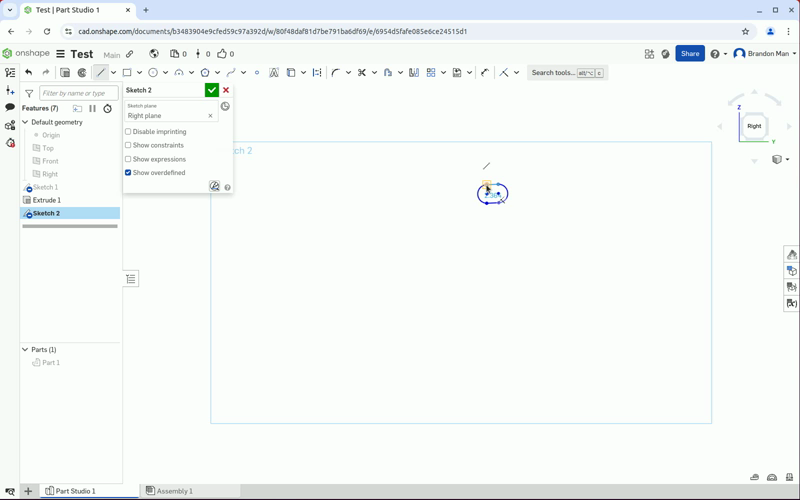
mouse_move(491, 195)
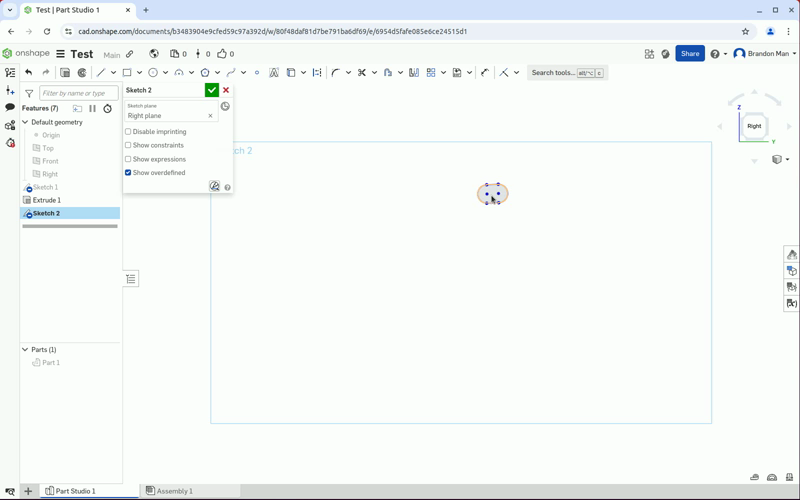
scroll(6)
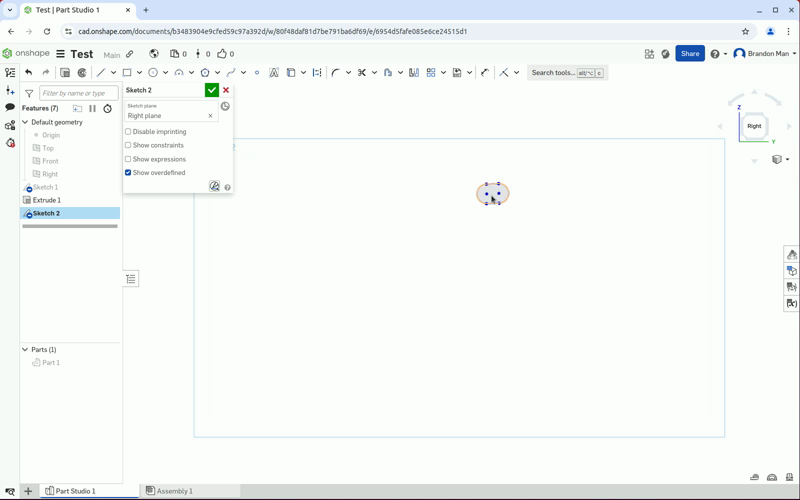
scroll(6)
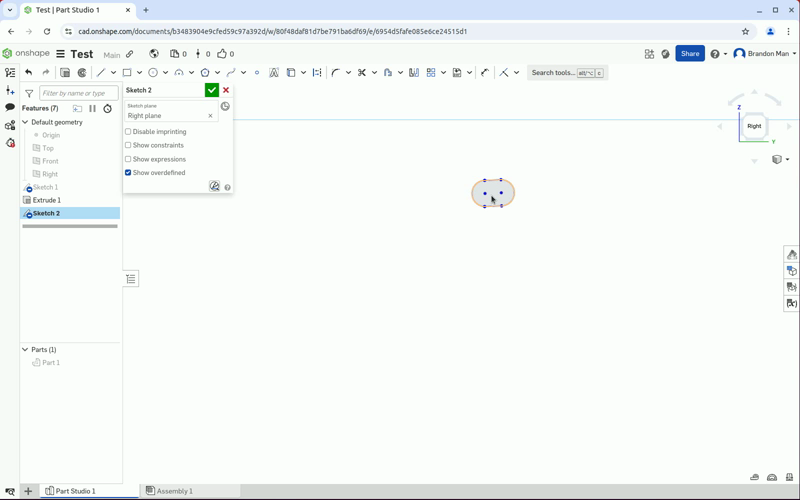
scroll(6)
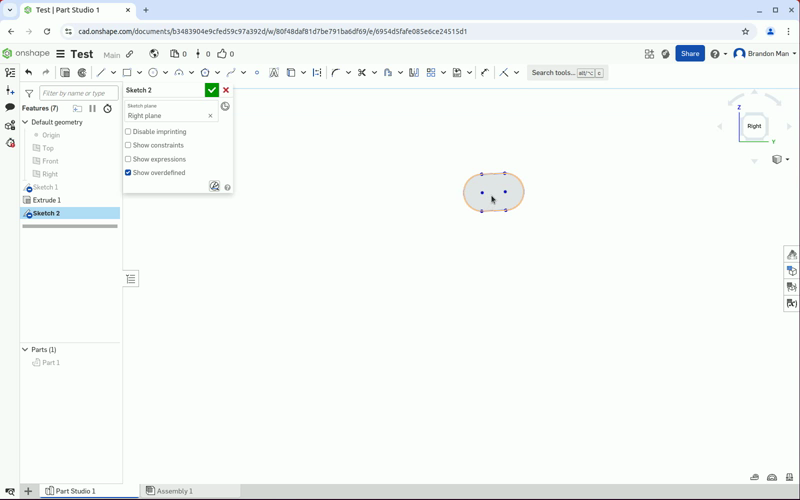
scroll(6)
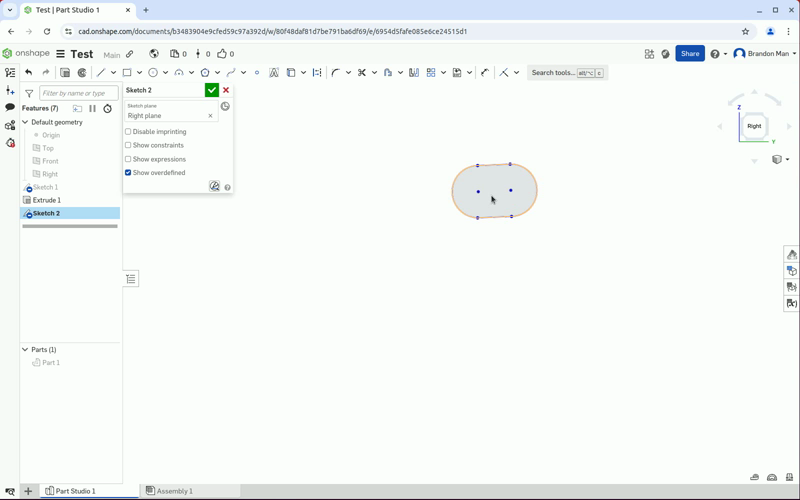
scroll(6)
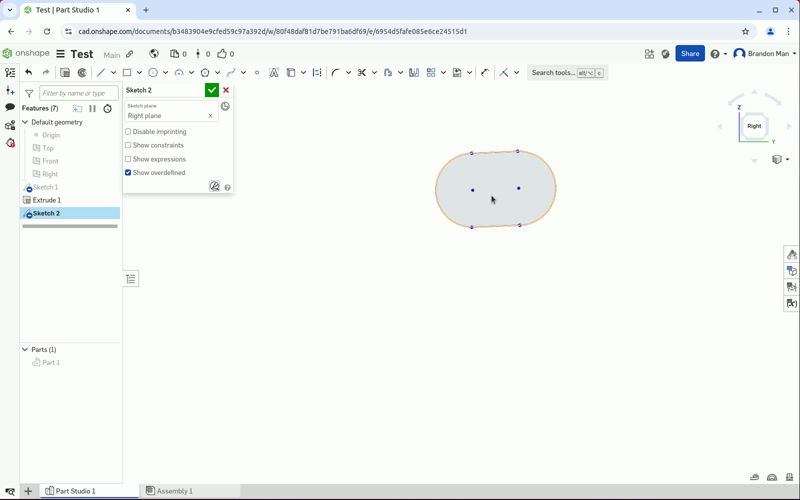
scroll(6)
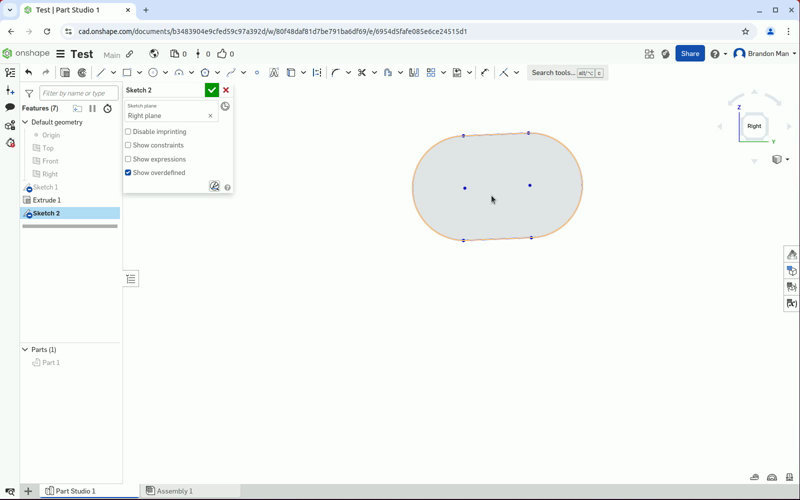
scroll(6)
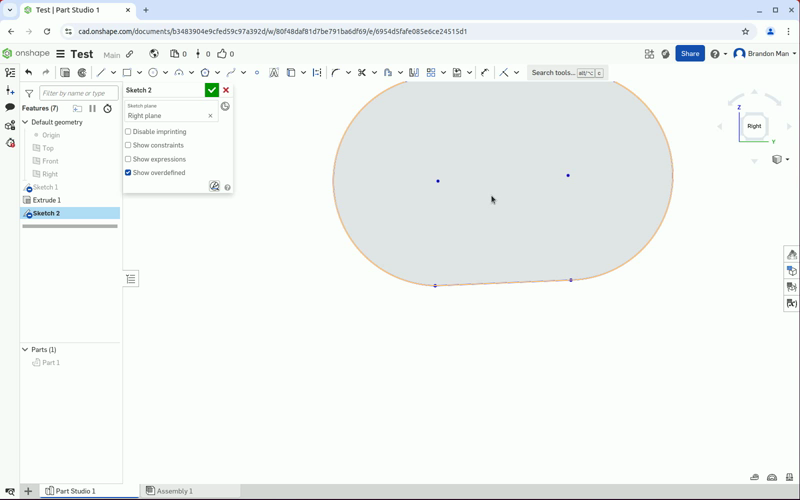
click(491, 195)
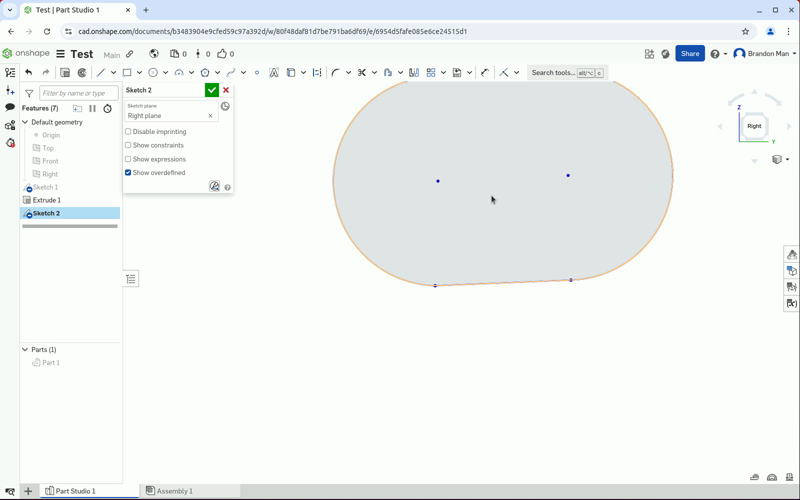
scroll(-6)
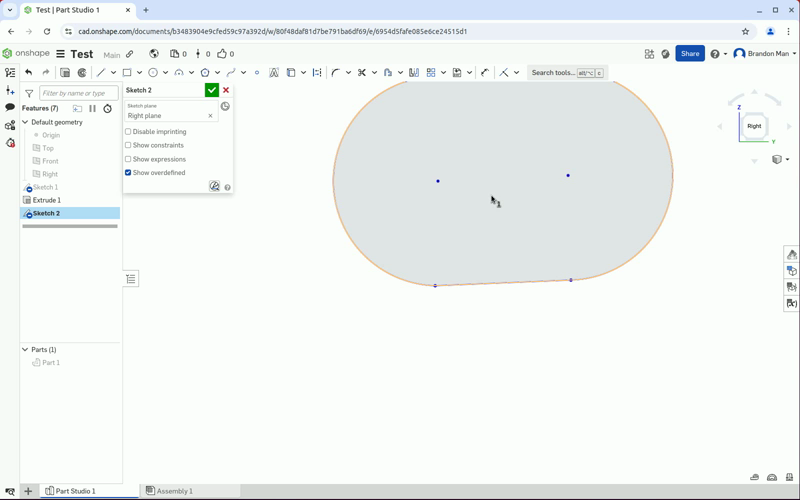
scroll(-6)
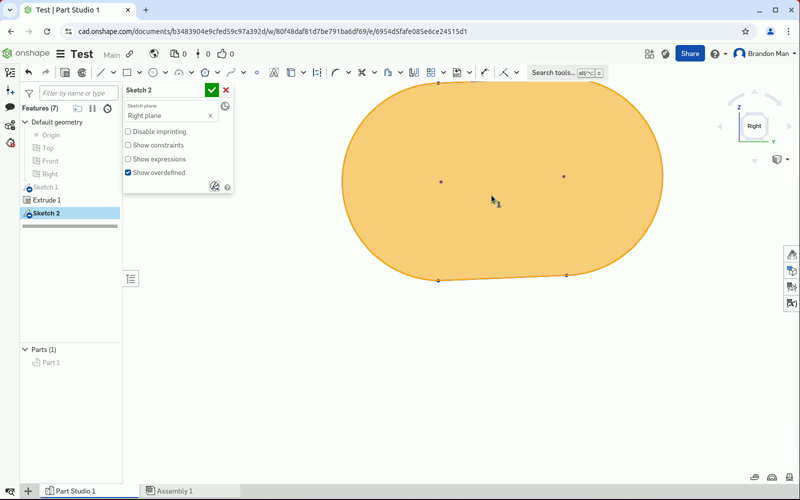
scroll(-6)
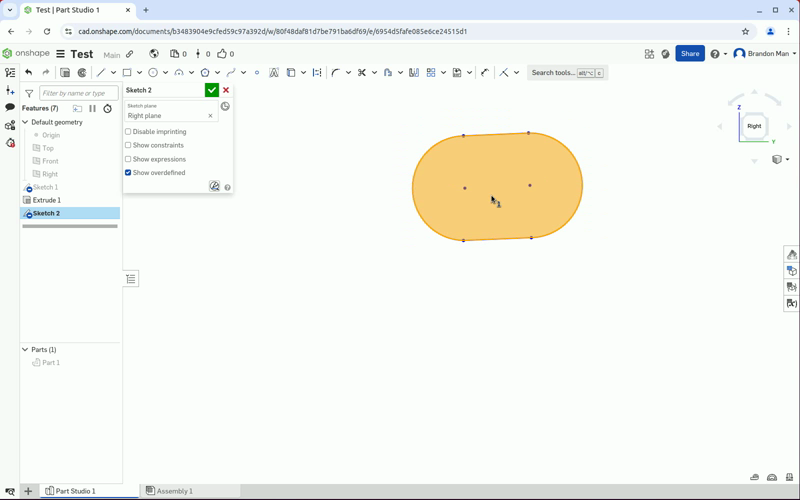
scroll(-6)
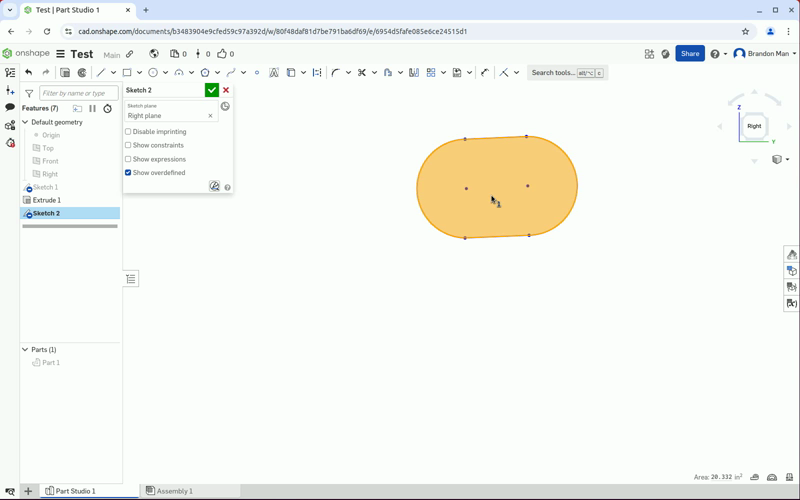
scroll(-6)
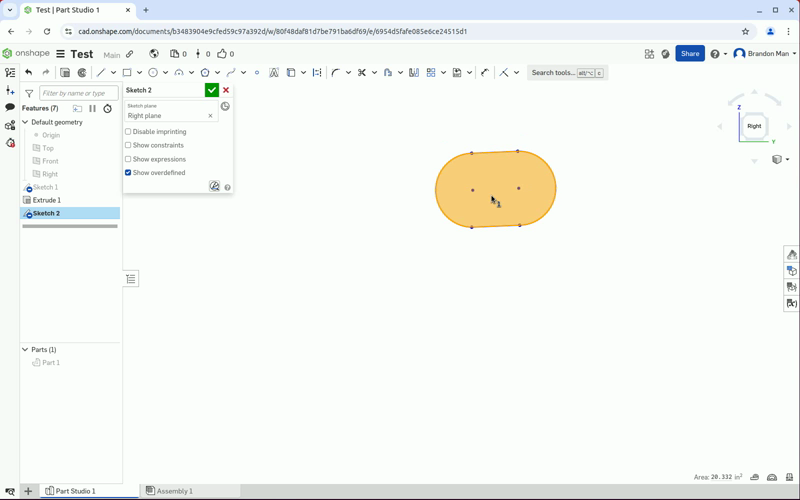
scroll(-6)
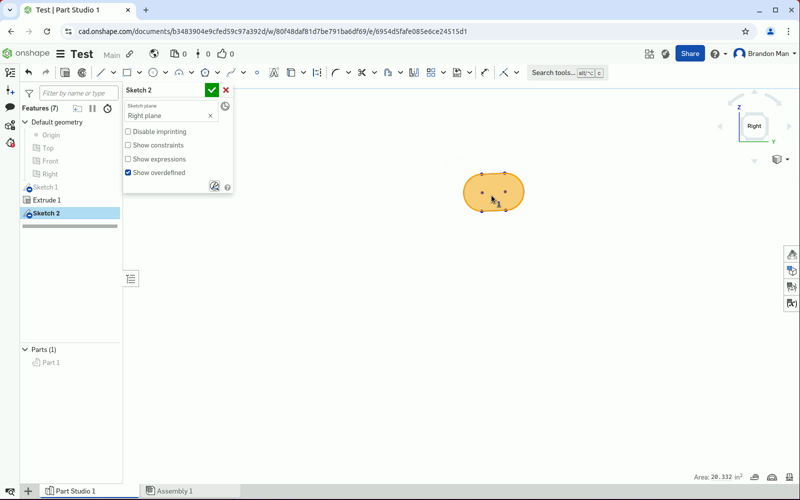
scroll(-6)
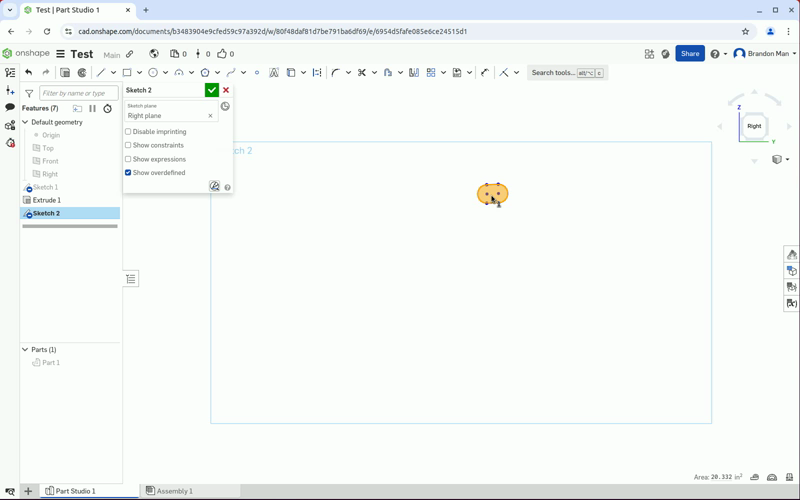
mouse_move(73, 352)
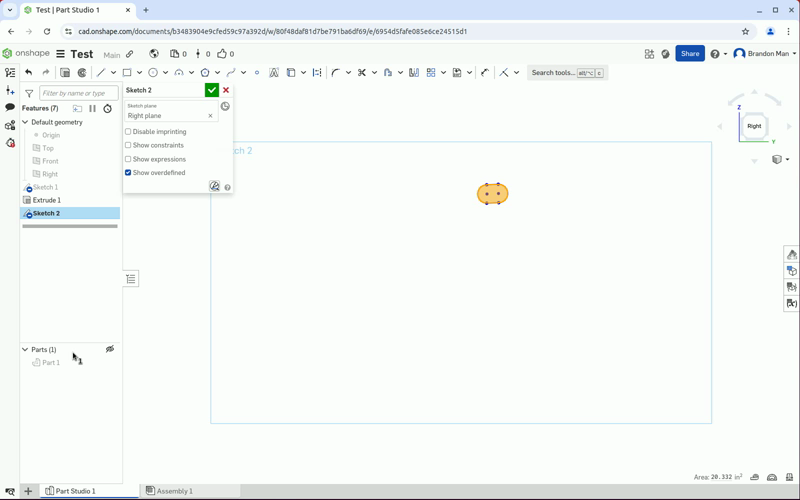
key(shift+y)
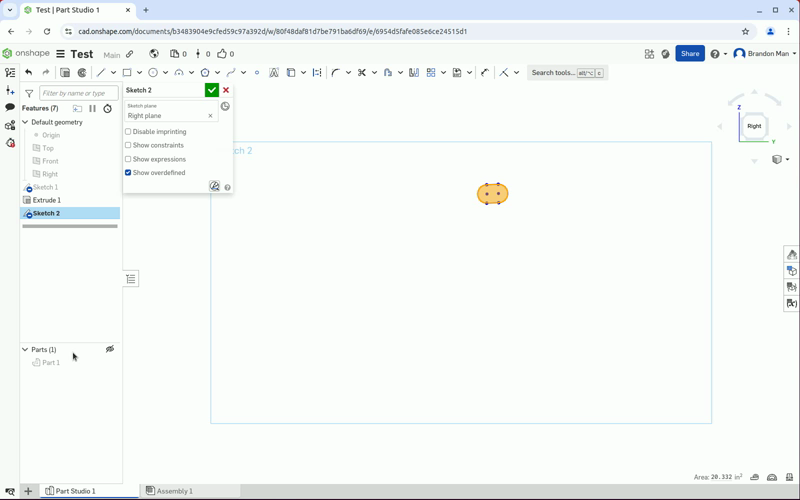
key(shift+e)
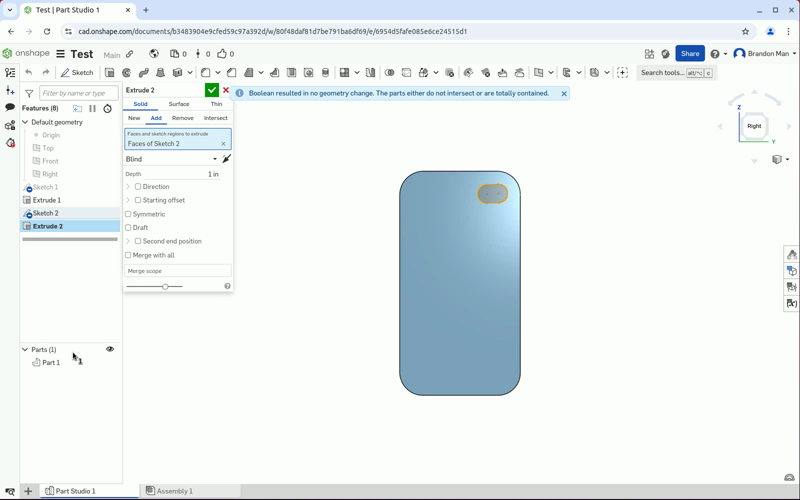
mouse_move(143, 106)
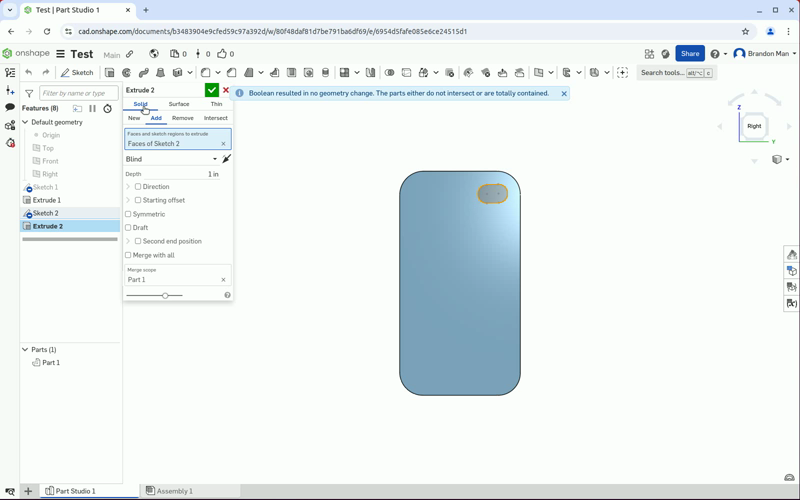
click(143, 106)
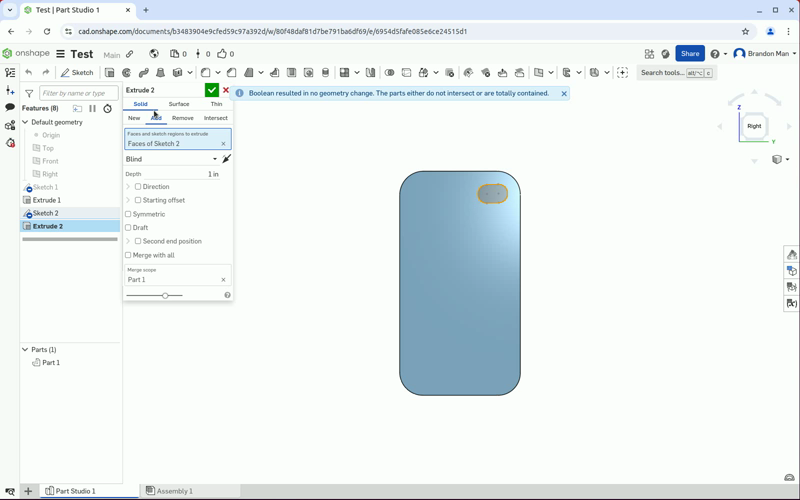
mouse_move(186, 120)
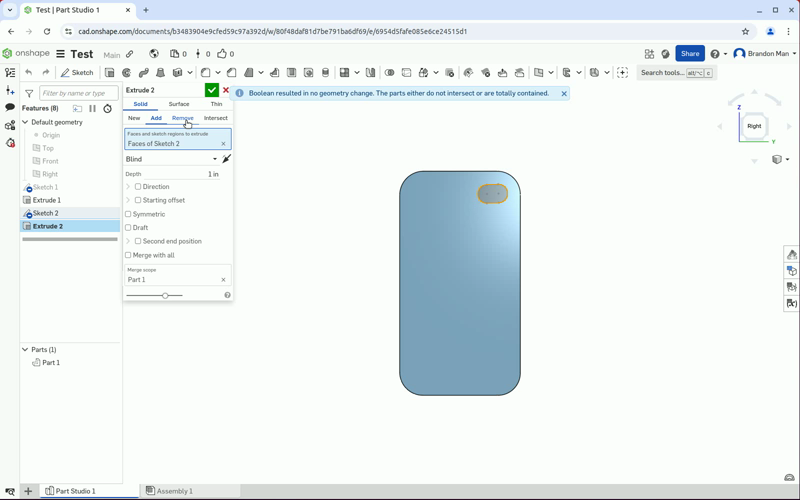
click(186, 120)
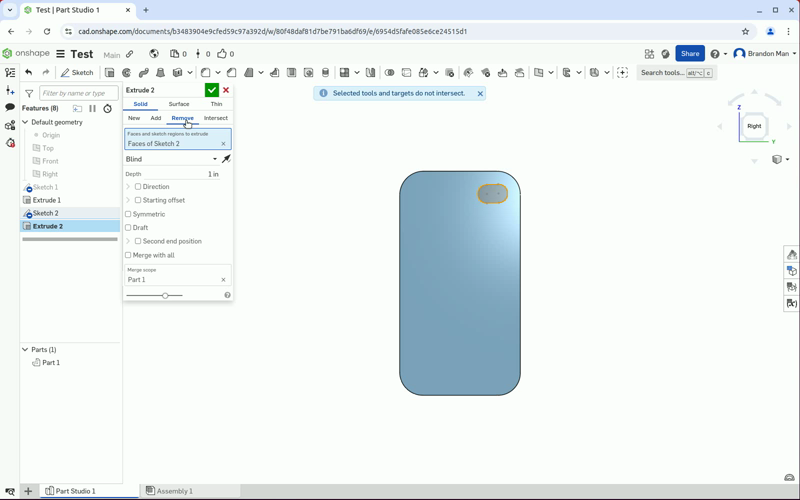
key(tab, 4)
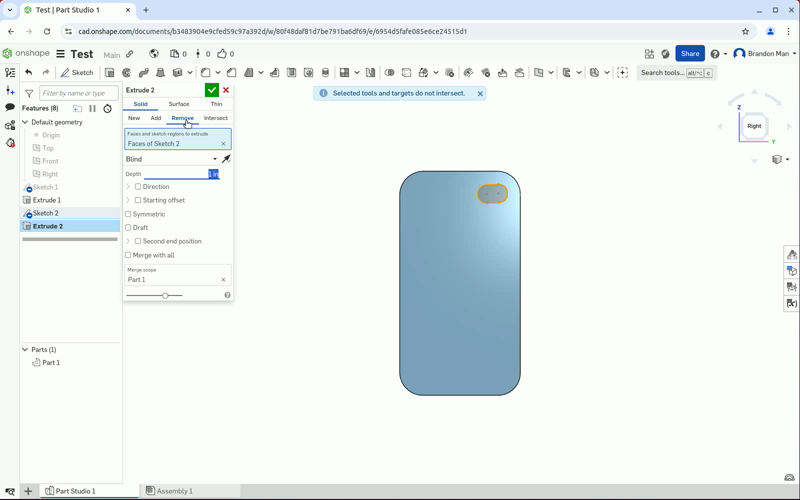
text(9.388)
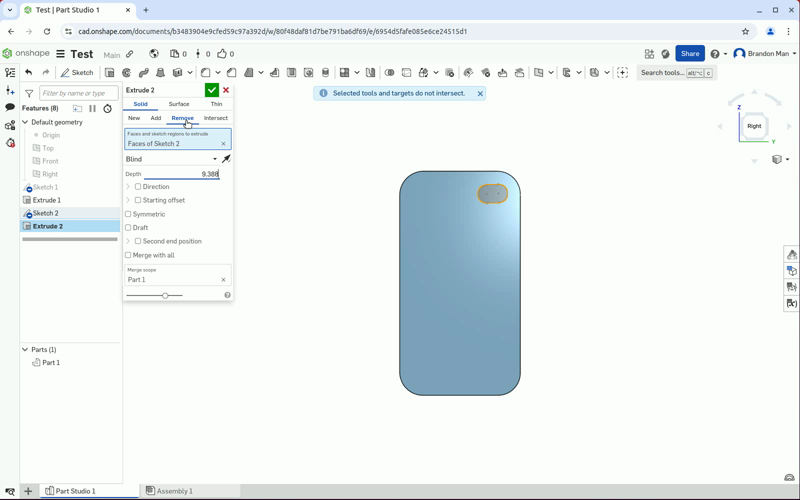
key(tab, 3)
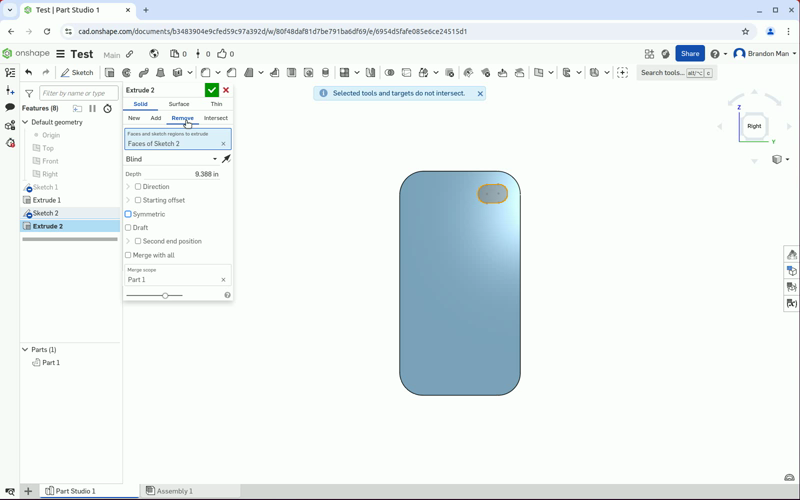
key(tab, 2)
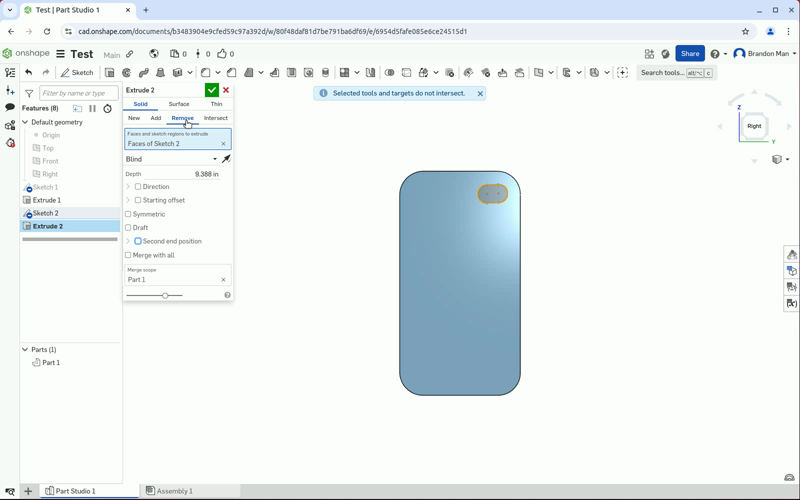
key(space)
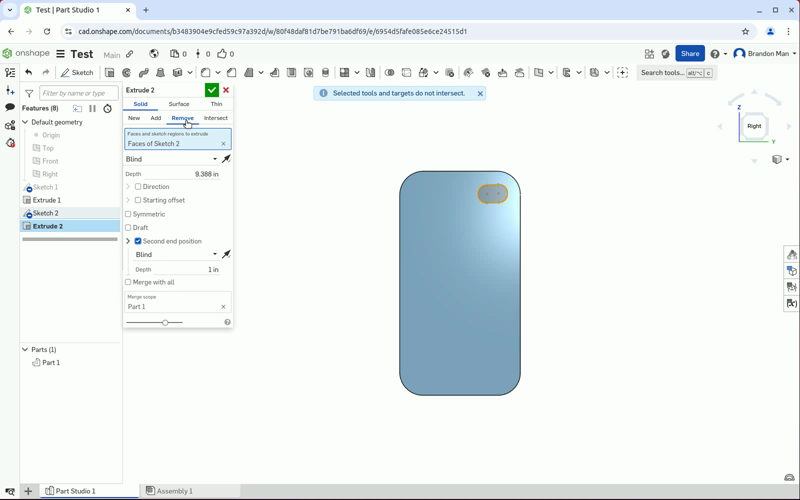
key(tab, 3)
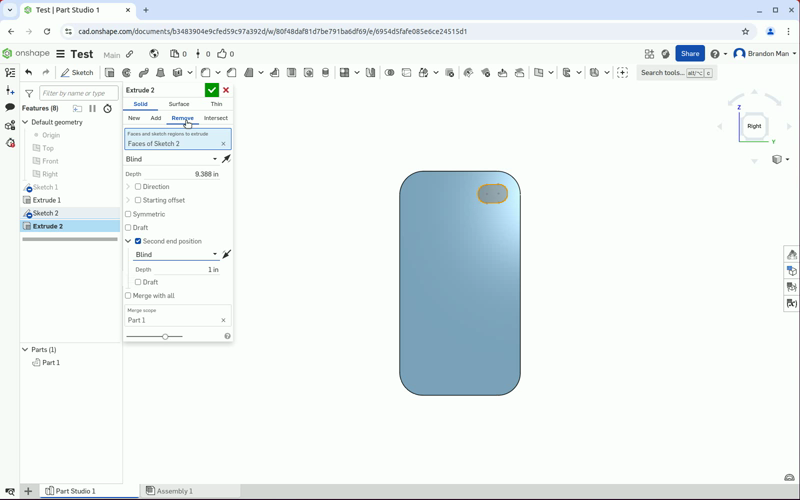
text(12.517)
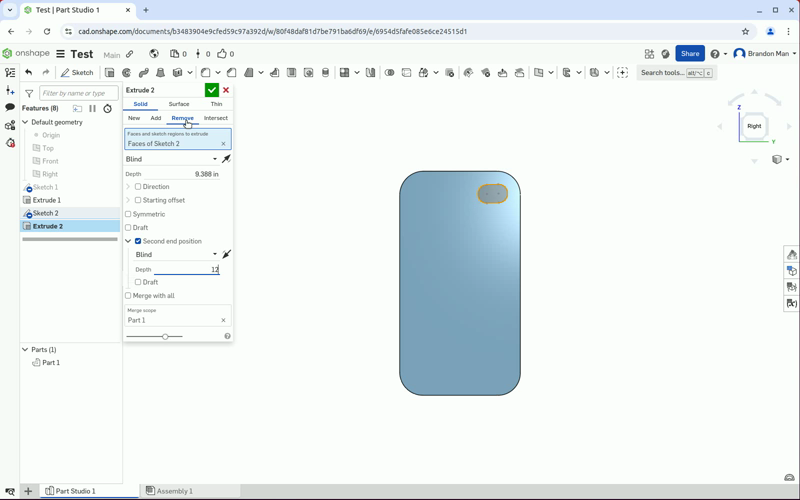
key(tab, 2)
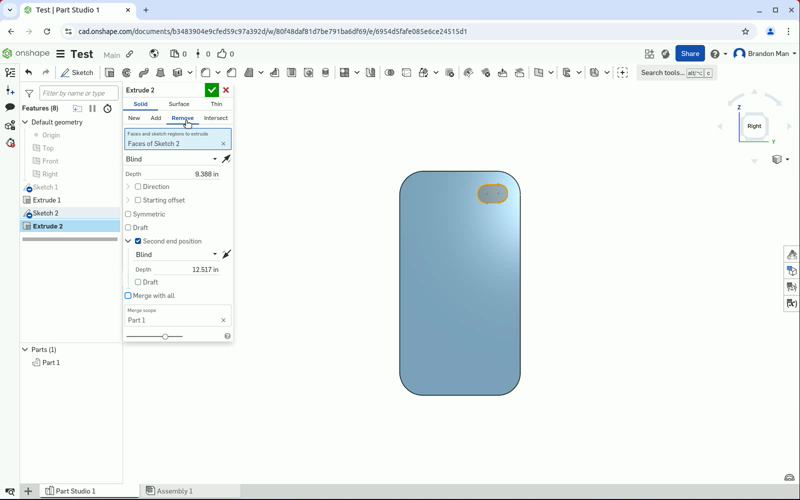
key(space)
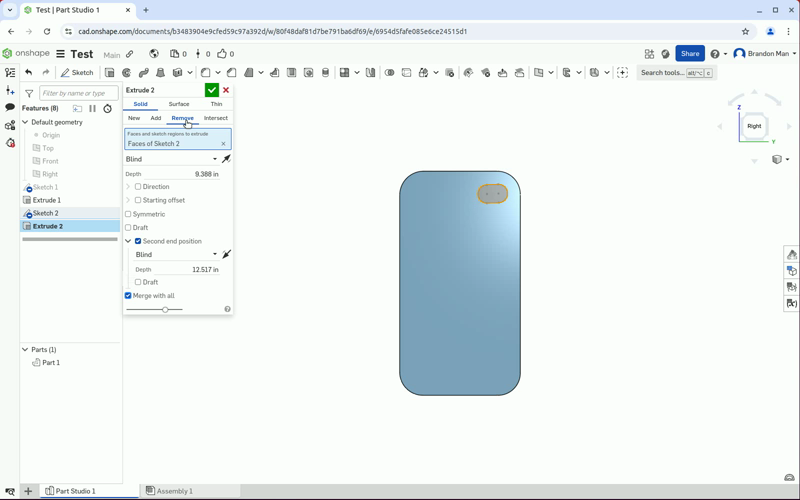
key(enter)
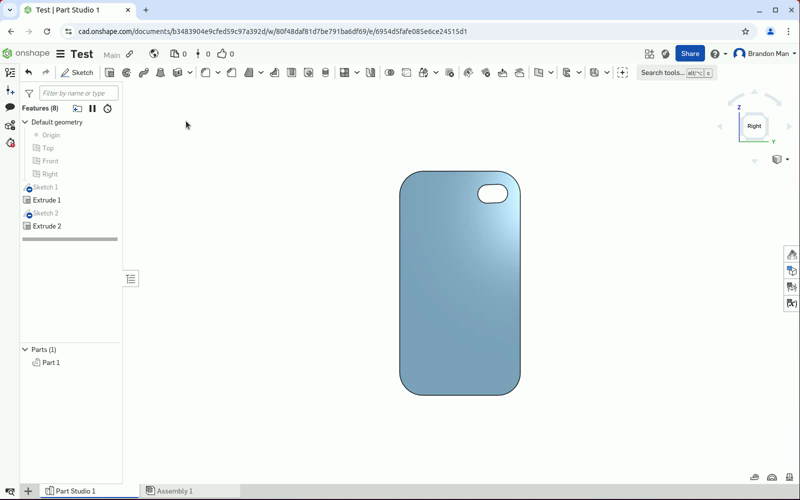
key(shift+h)
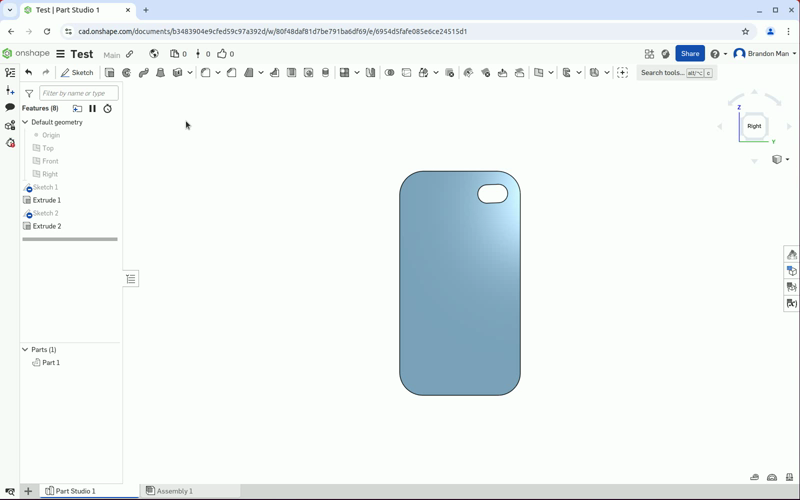
key(shift+h)
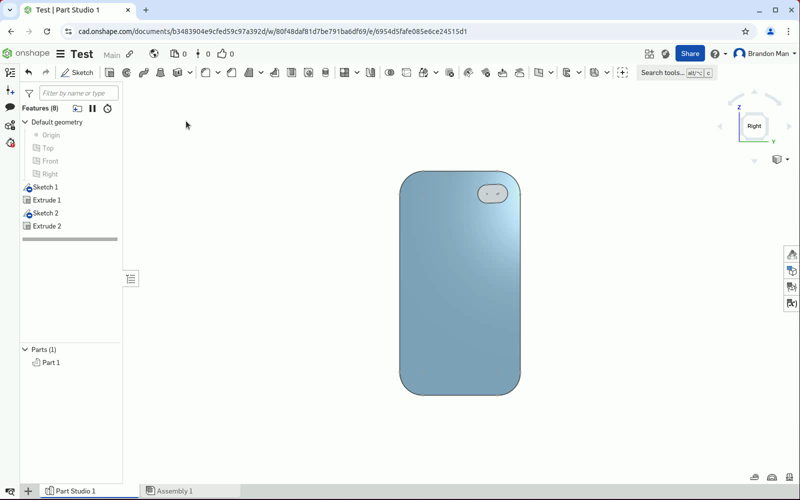
key(shift+7)
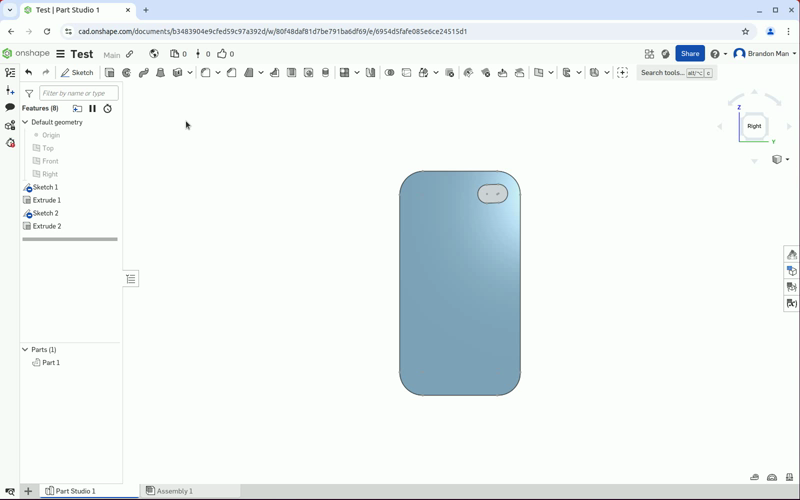
key(right, 2)
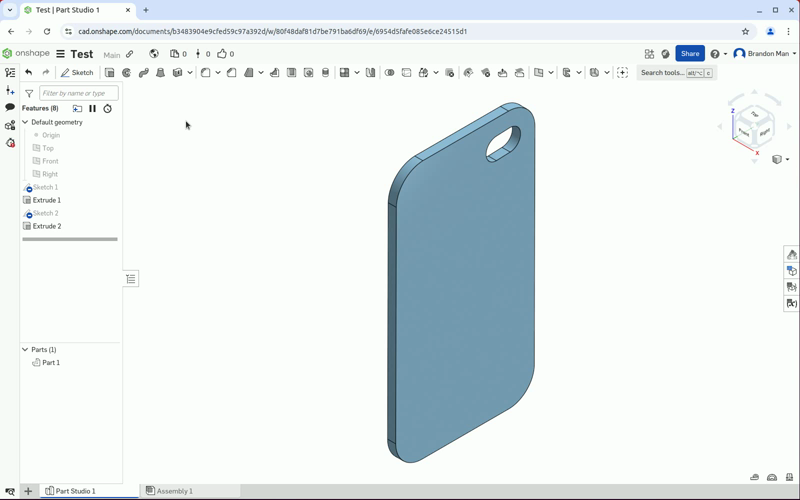
key(down, 2)
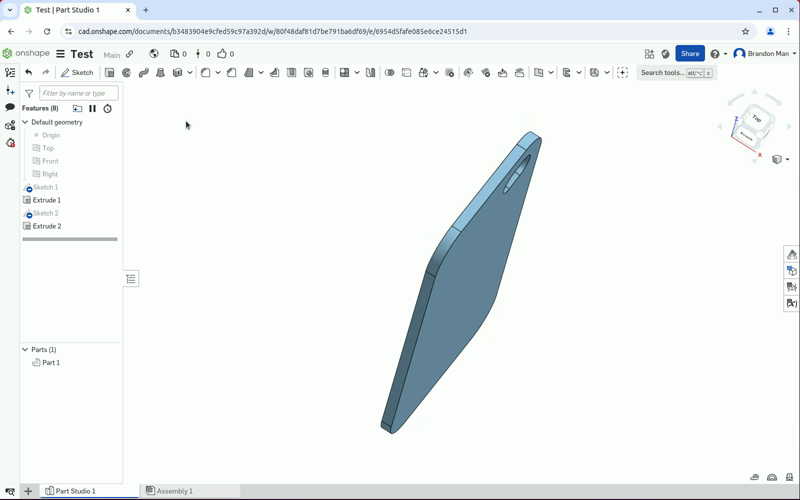
key(up, 2)
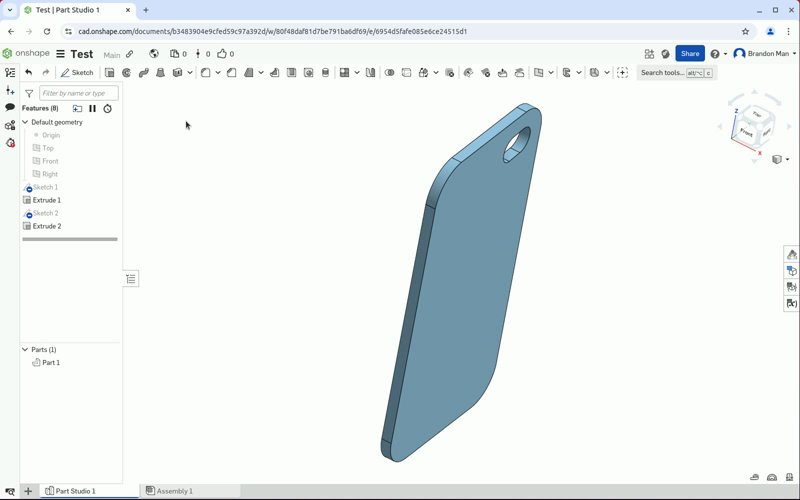
key(left, 2)
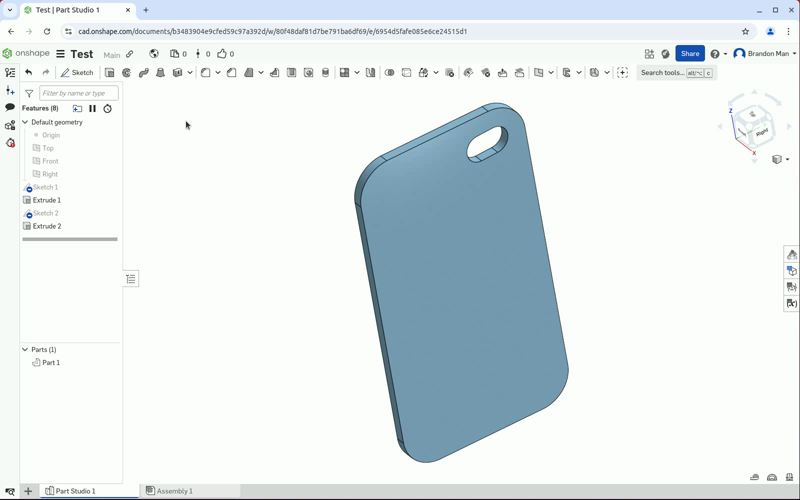
mouse_move(73, 189)
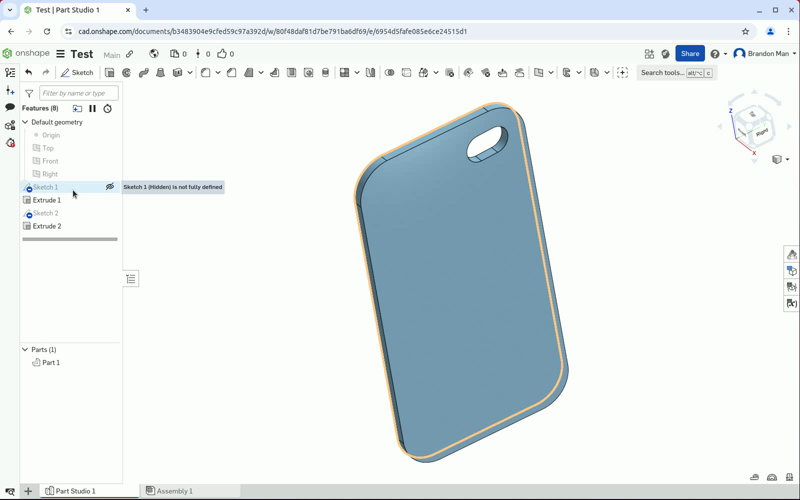
click(73, 189)